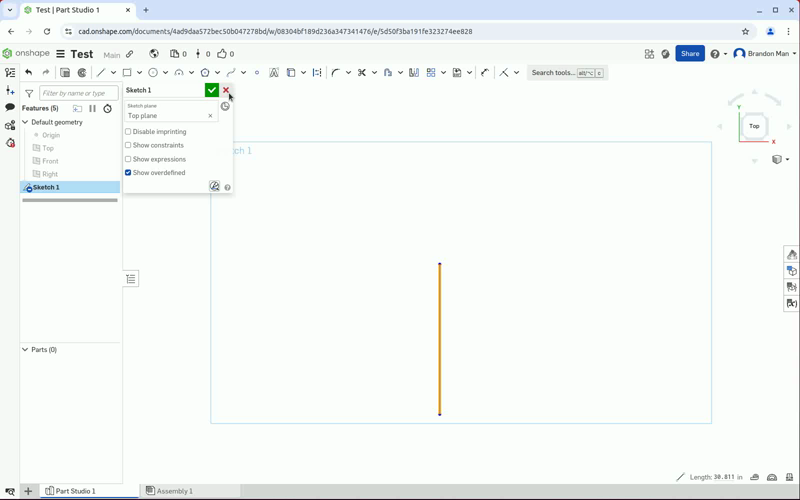
key(shift+h)
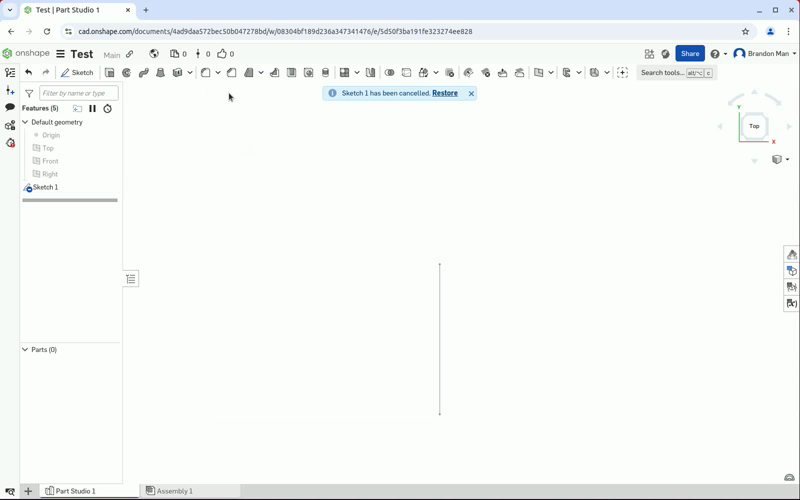
key(shift+s)
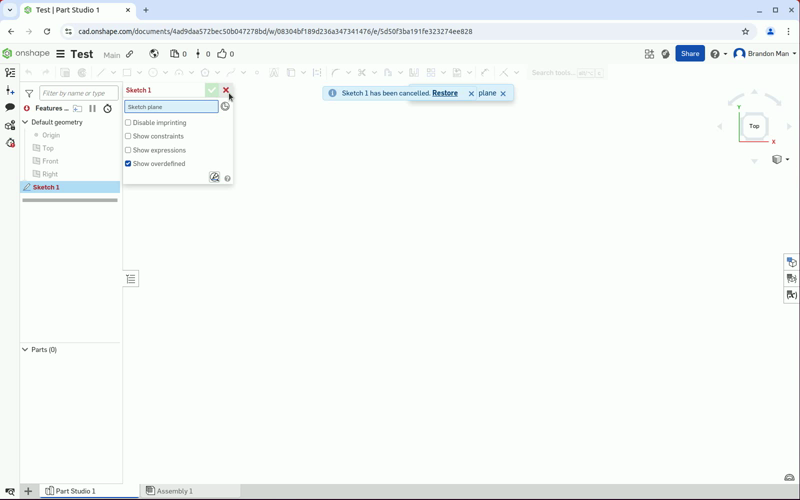
mouse_move(73, 150)
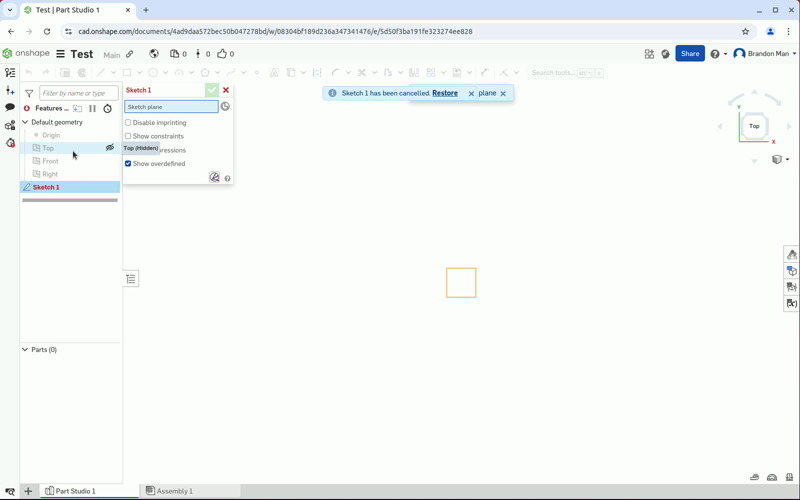
click(73, 150)
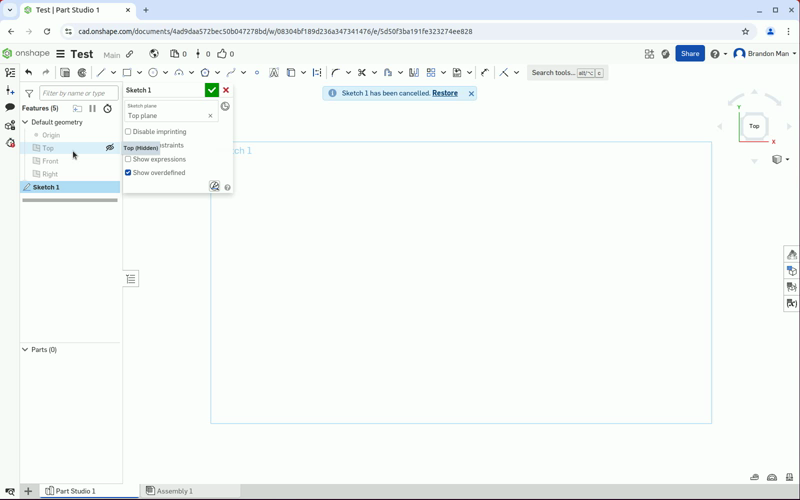
mouse_move(73, 352)
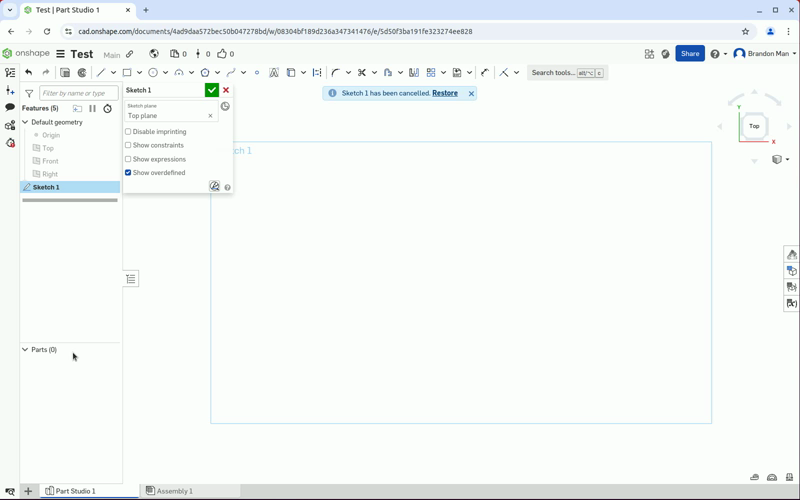
key(y)
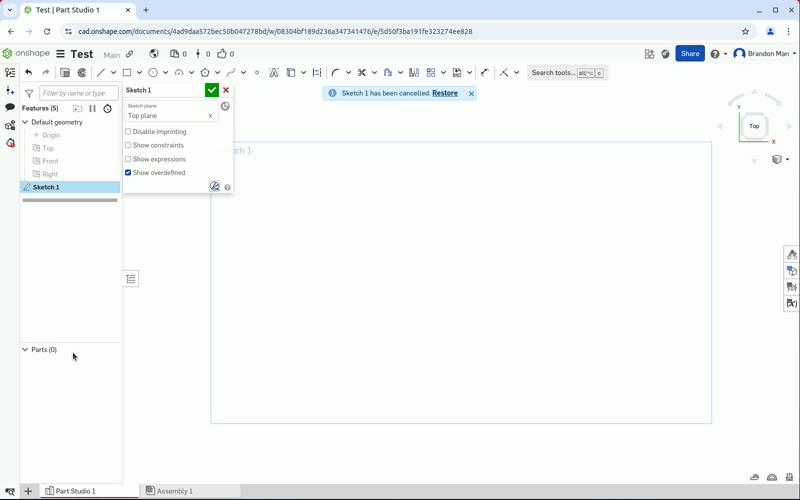
key(l)
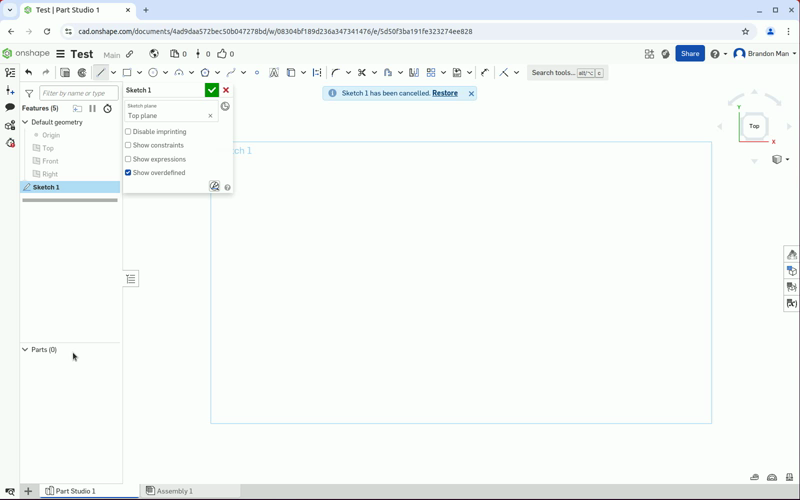
key_down(shift)
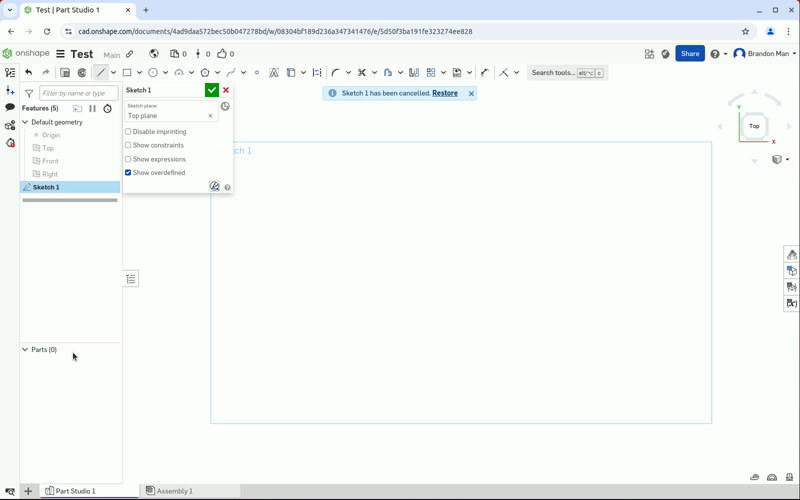
mouse_move(348, 395)
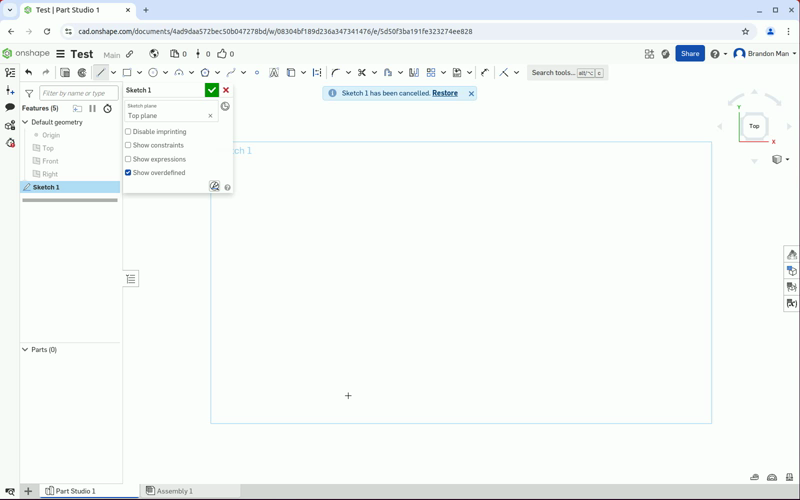
click(348, 395)
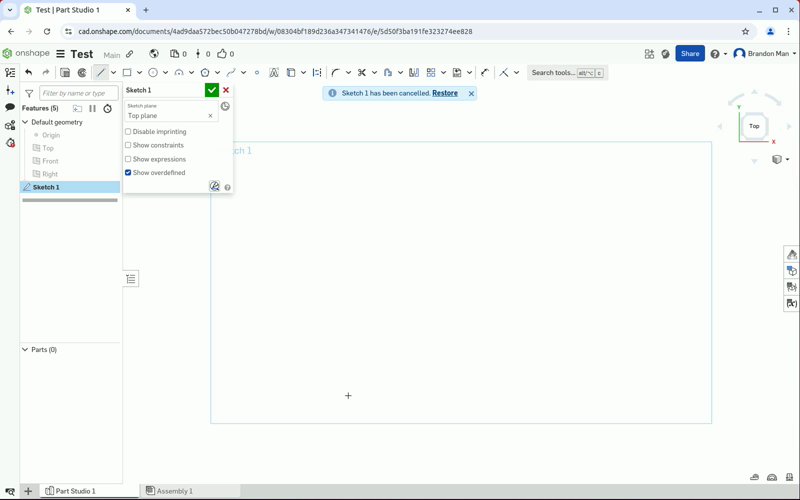
key_up(shift)
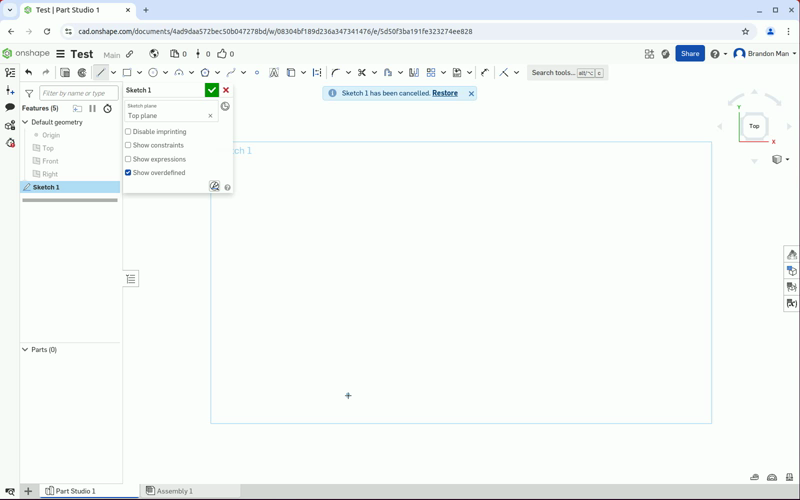
key_down(shift)
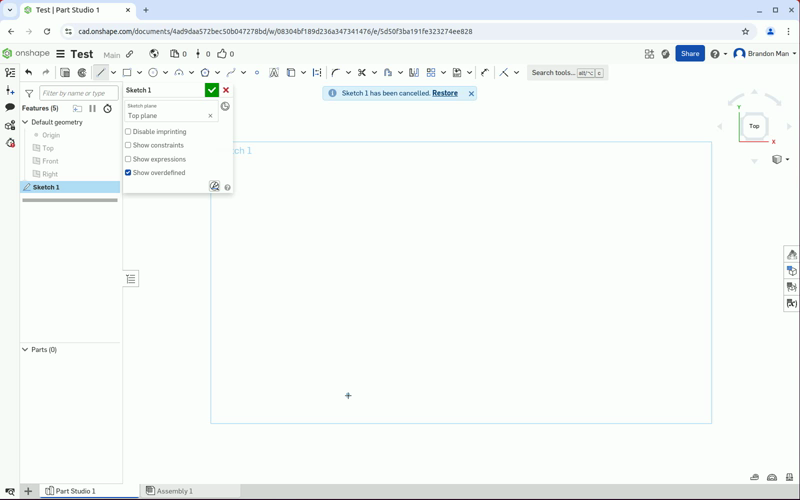
mouse_move(572, 395)
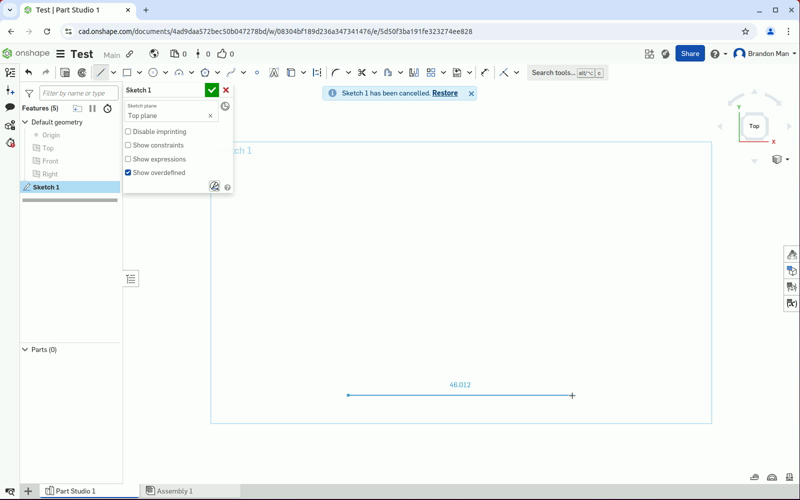
click(572, 395)
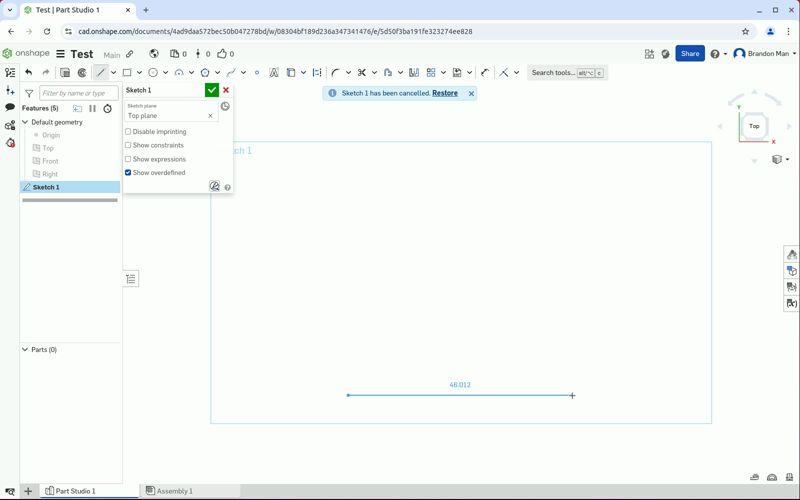
key_up(shift)
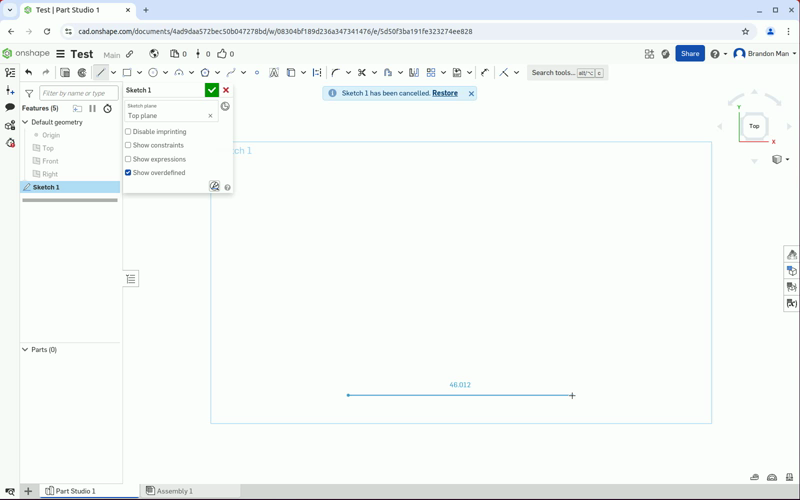
key_down(shift)
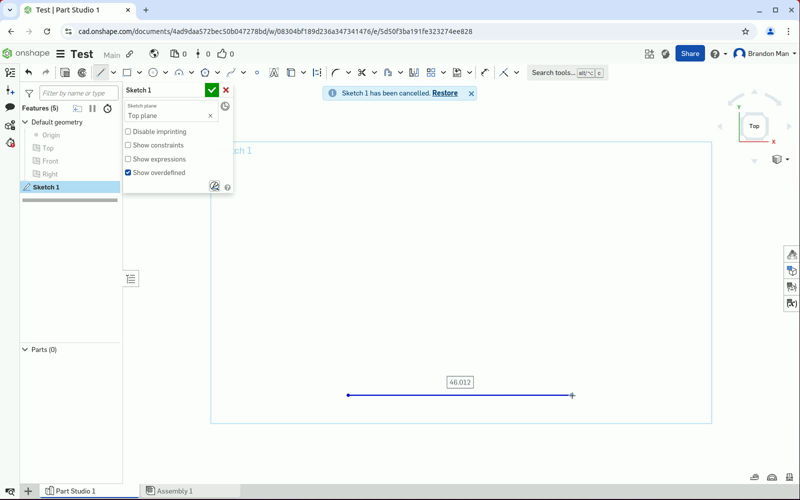
mouse_move(572, 171)
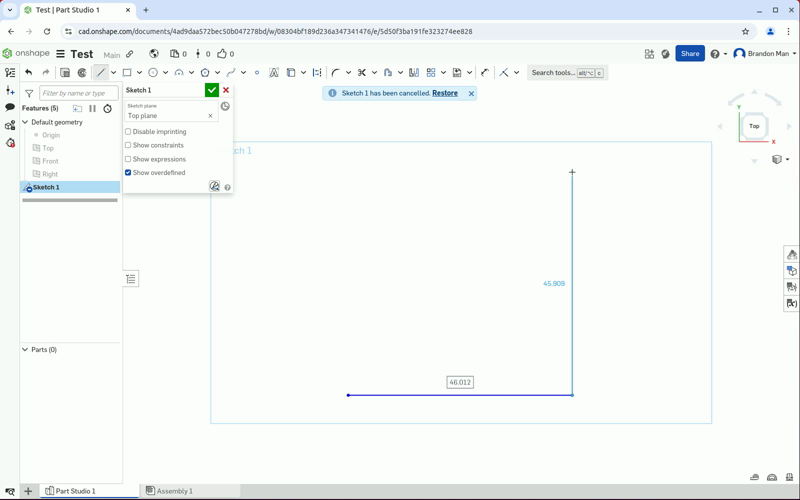
click(572, 171)
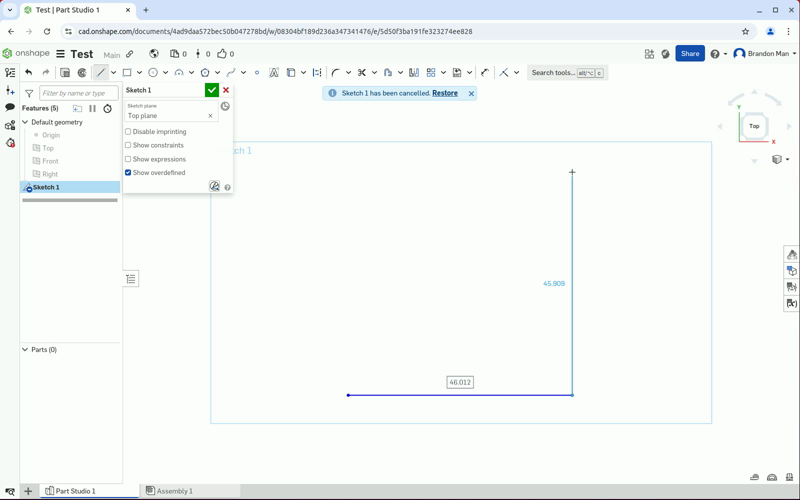
key_up(shift)
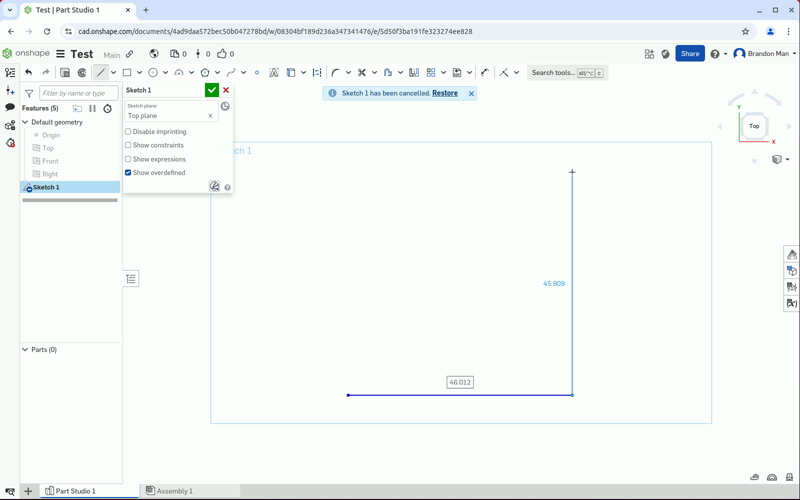
key_down(shift)
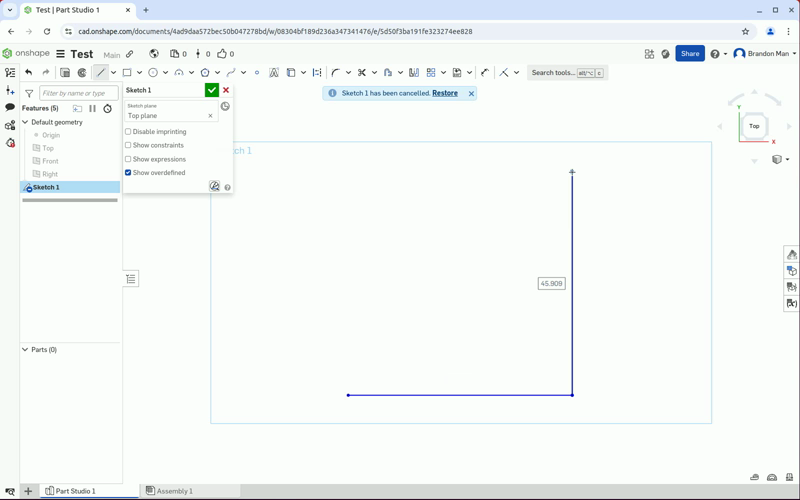
mouse_move(348, 171)
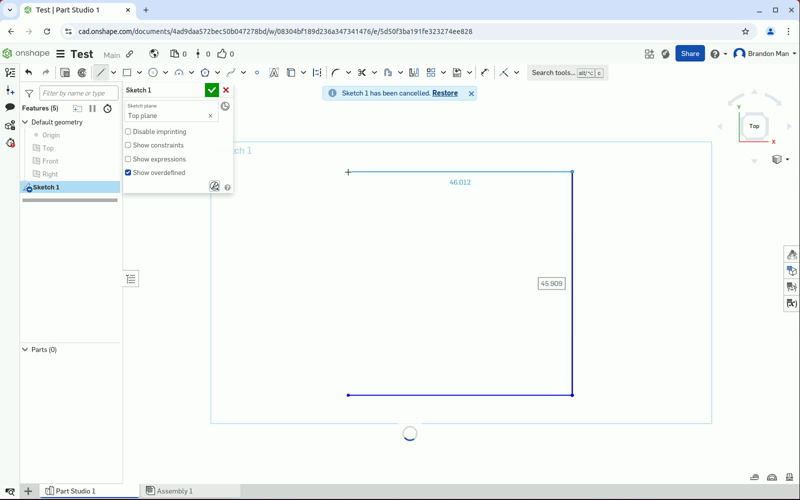
click(348, 171)
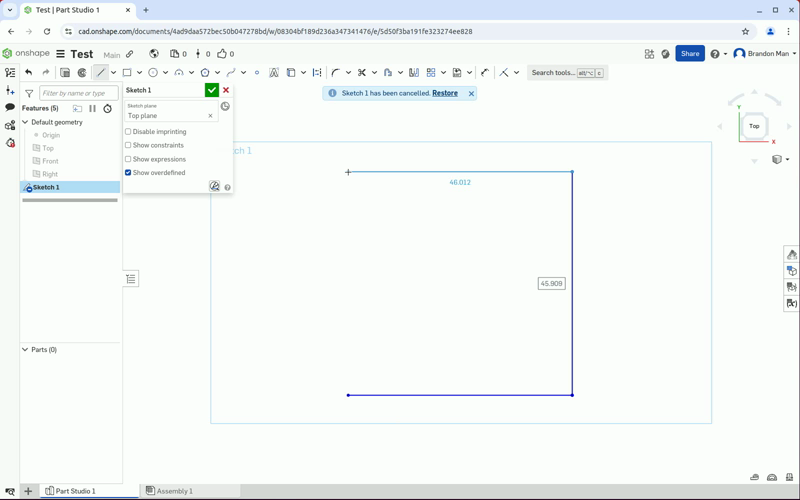
key_up(shift)
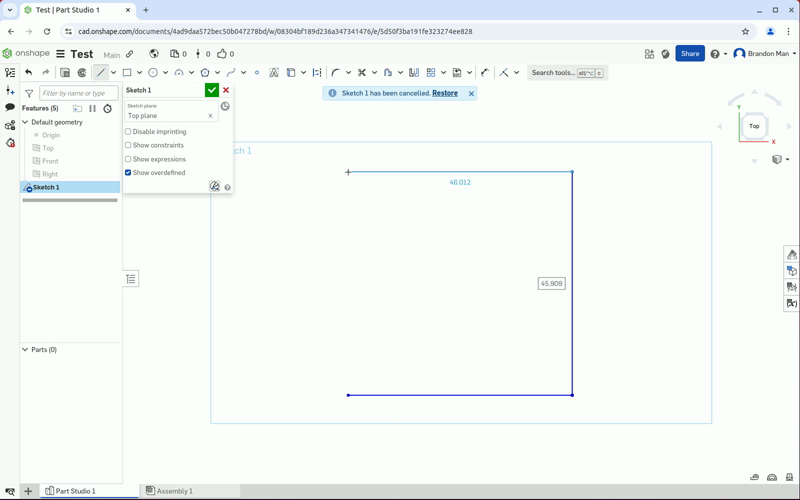
key_down(shift)
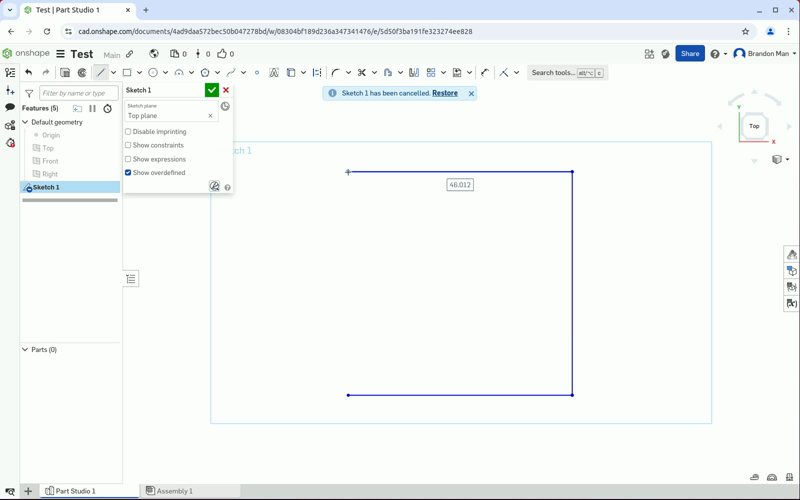
mouse_move(348, 395)
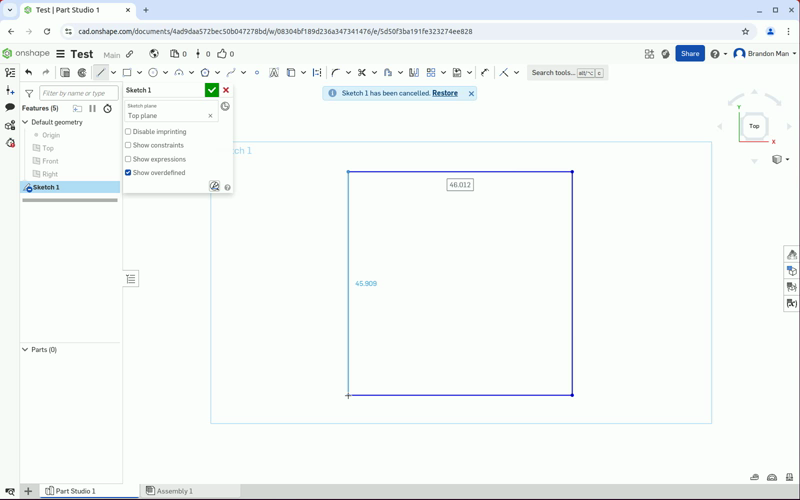
key_up(shift)
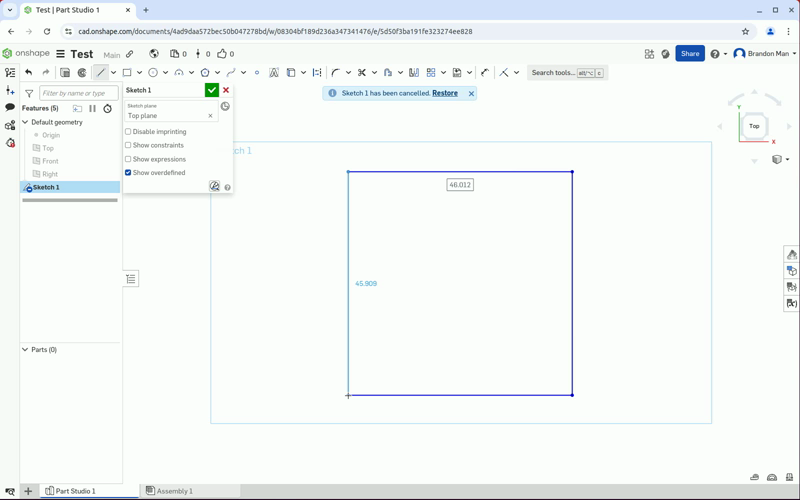
click(348, 395)
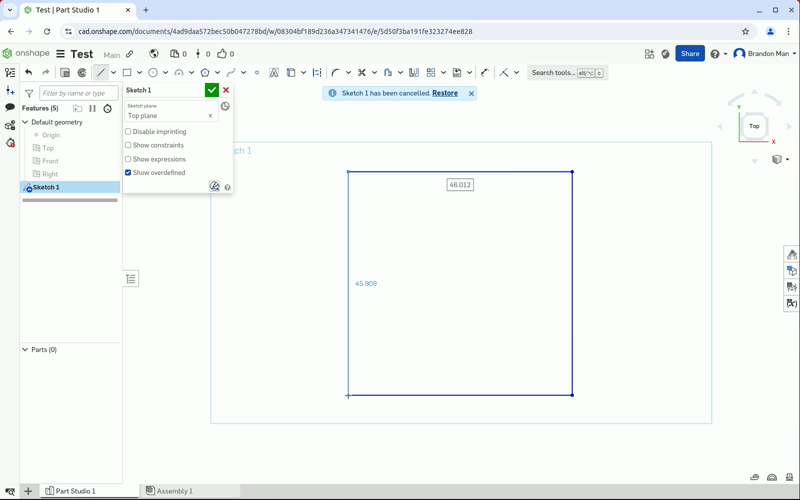
key(esc)
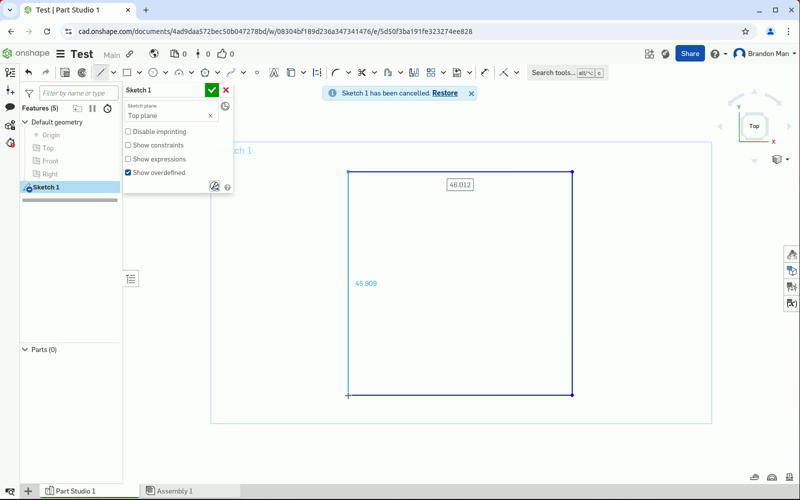
key(l)
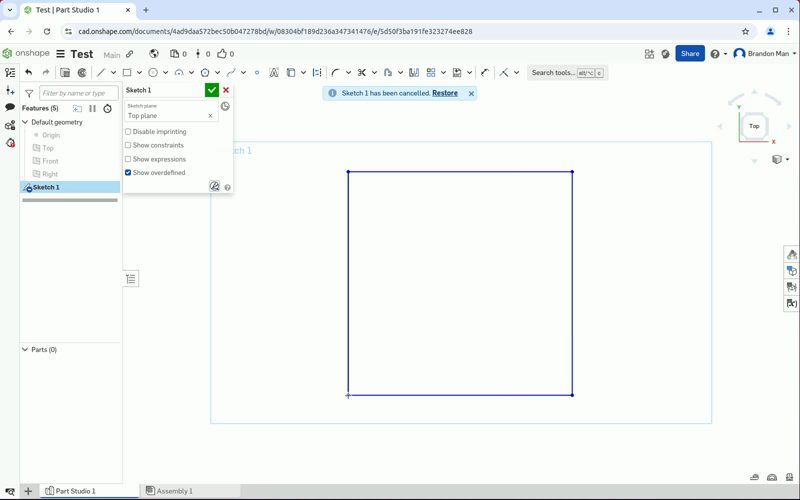
key_down(shift)
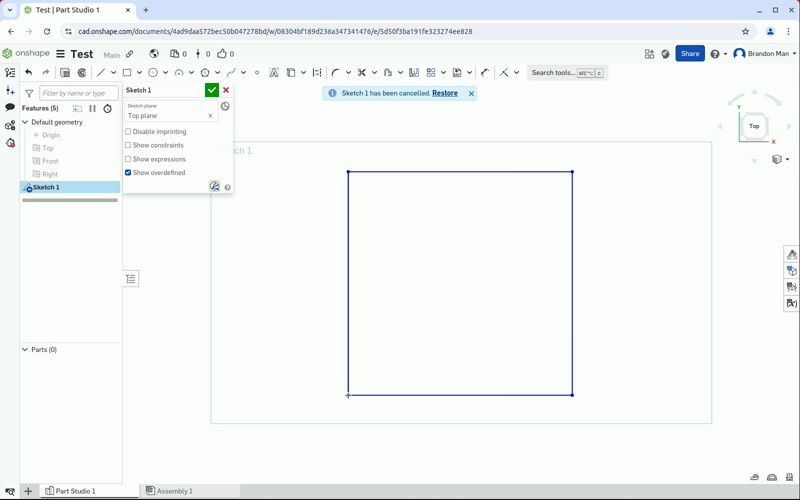
mouse_move(364, 378)
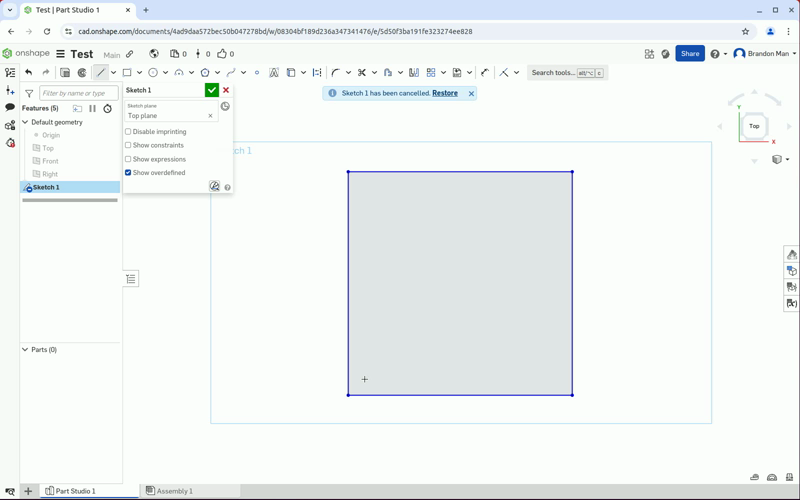
click(364, 378)
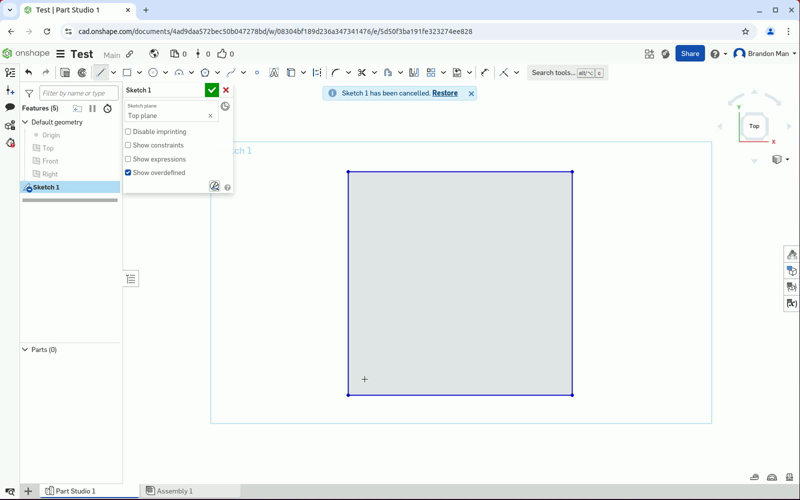
key_up(shift)
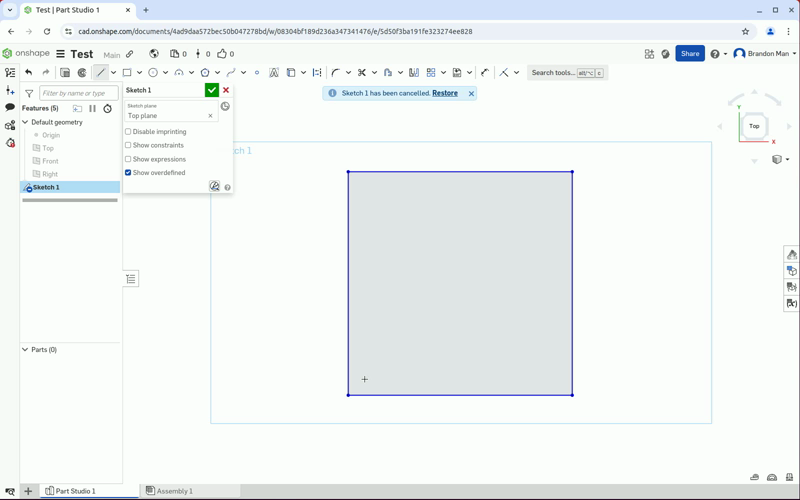
key_down(shift)
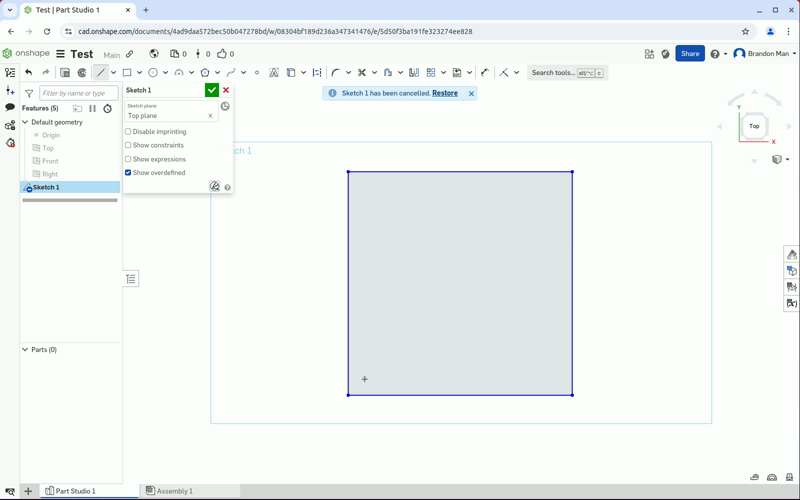
mouse_move(555, 378)
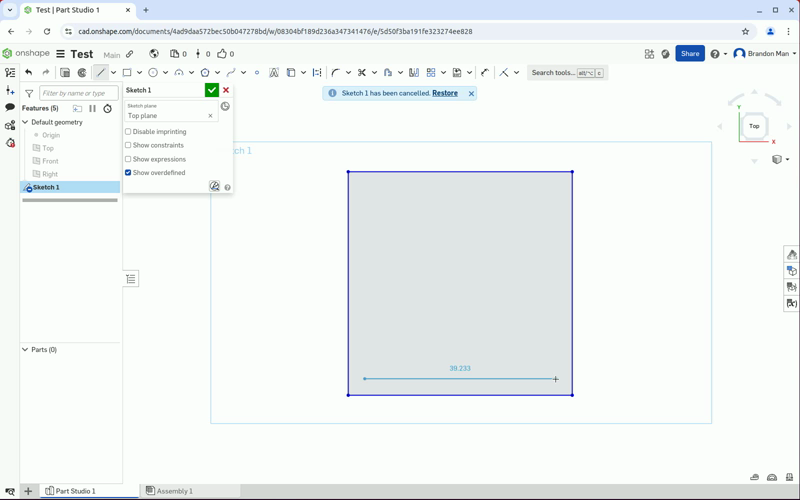
click(555, 378)
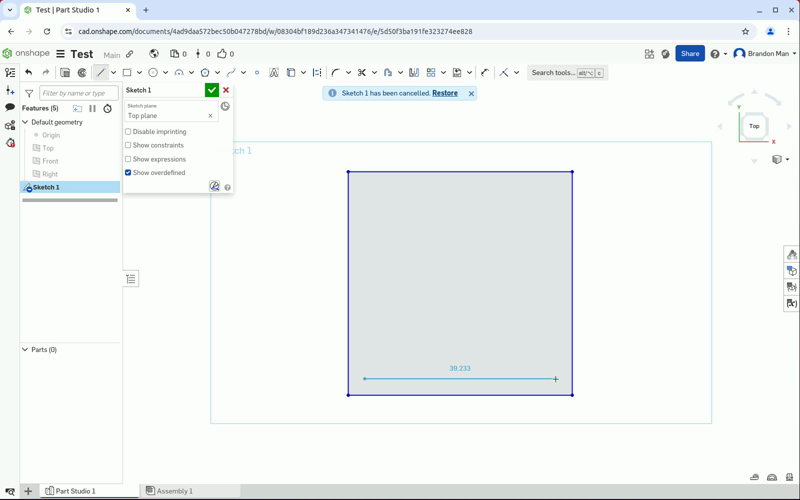
key_up(shift)
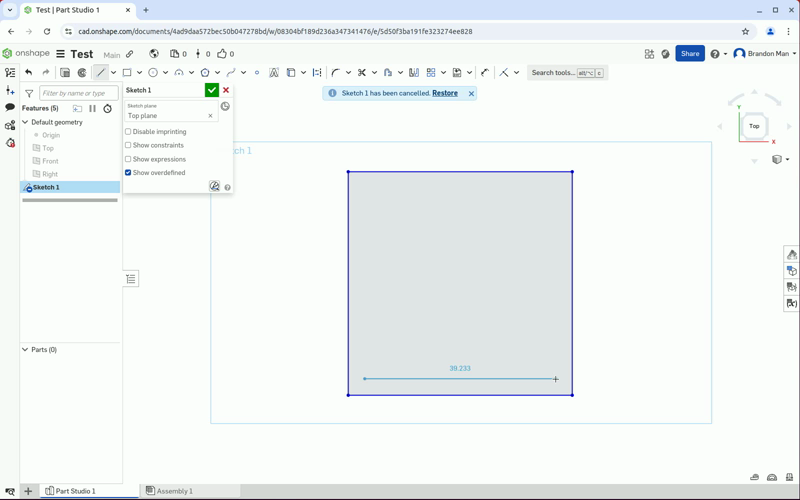
key_down(shift)
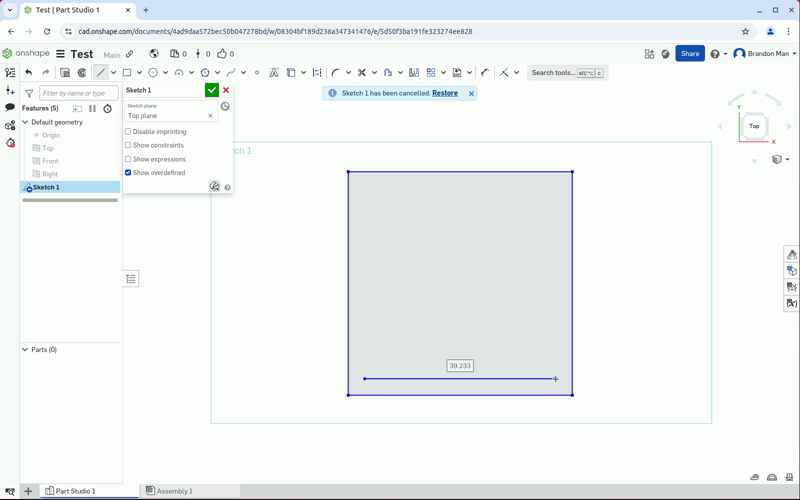
mouse_move(555, 188)
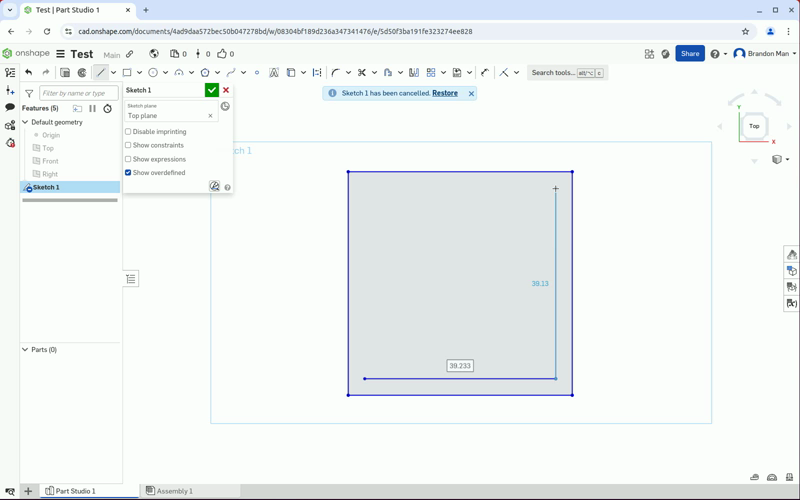
click(555, 188)
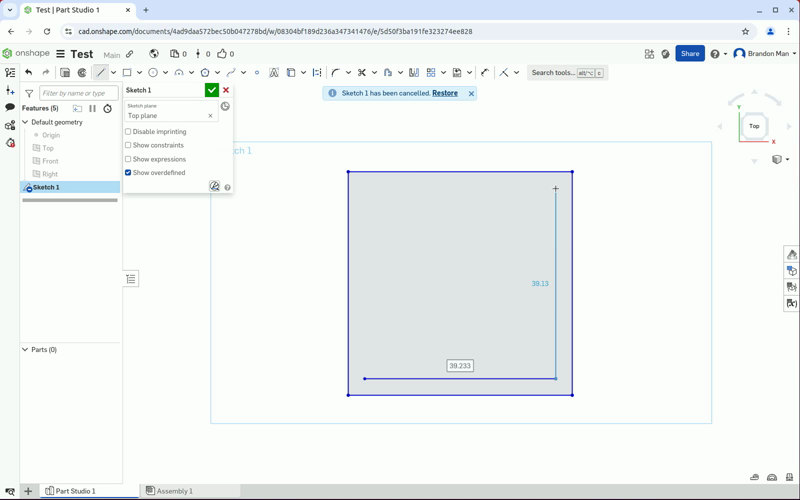
key_up(shift)
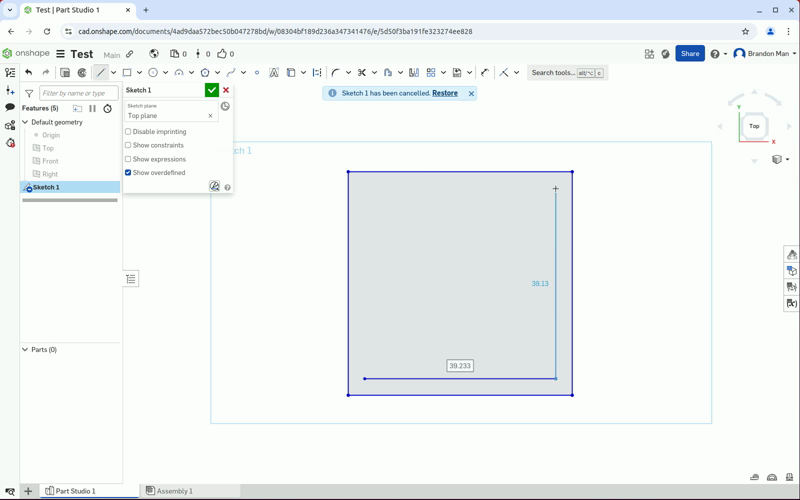
key_down(shift)
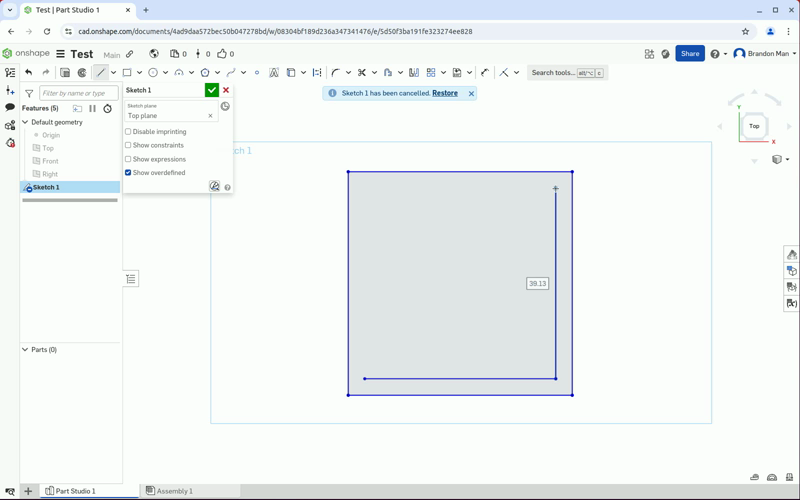
mouse_move(397, 188)
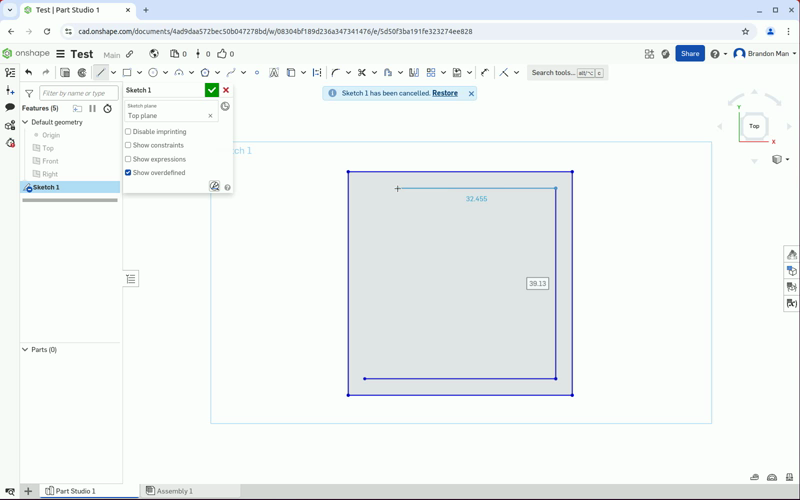
click(397, 188)
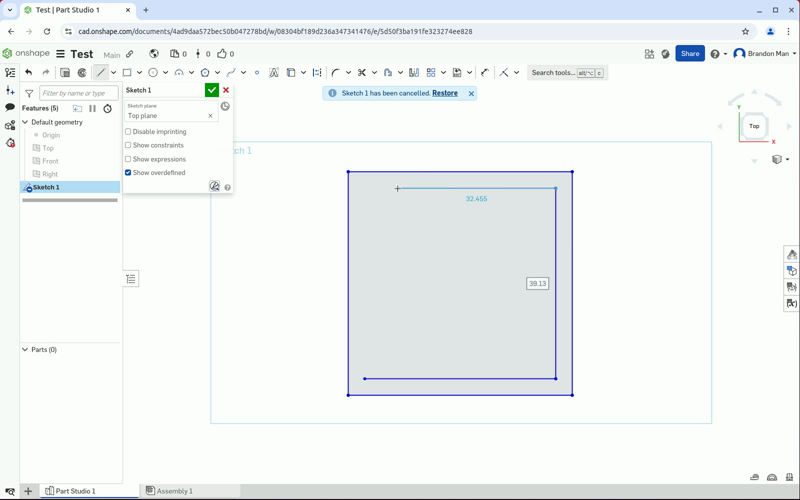
key_up(shift)
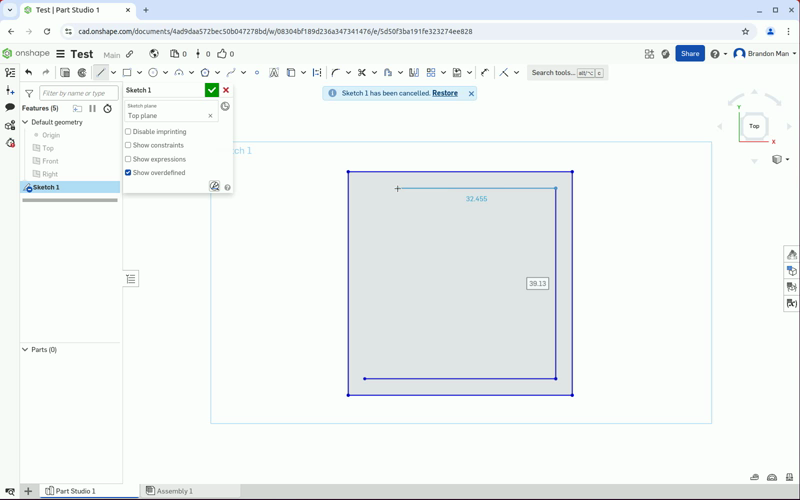
key_down(shift)
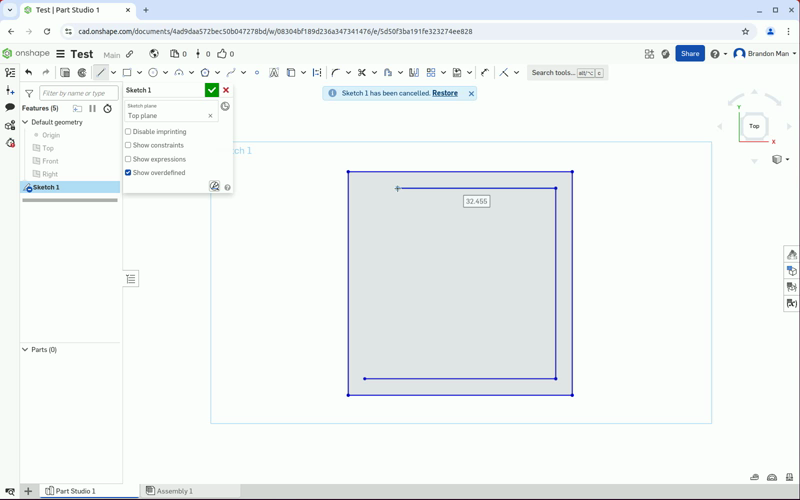
mouse_move(427, 188)
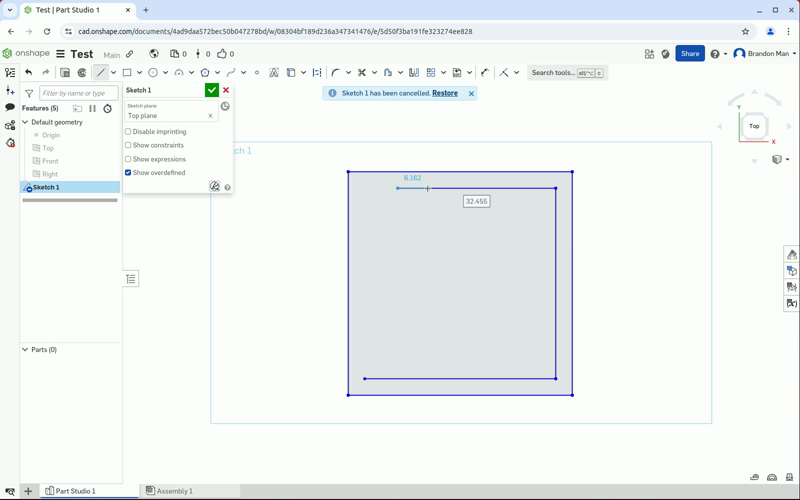
mouse_move(364, 188)
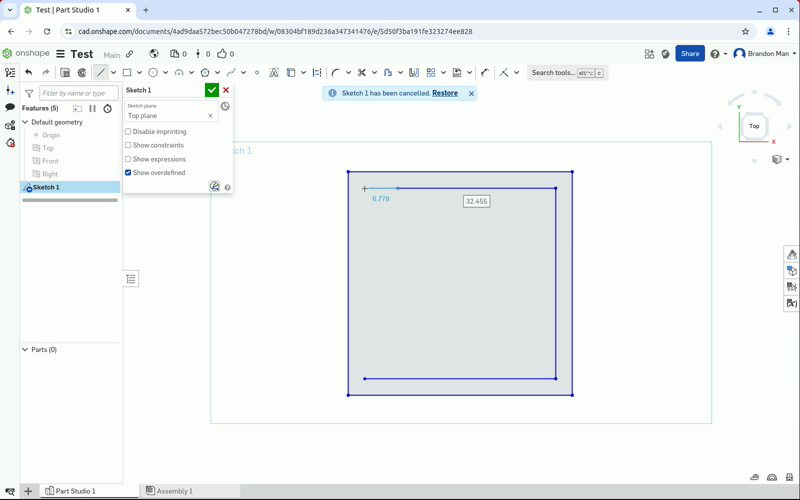
click(364, 188)
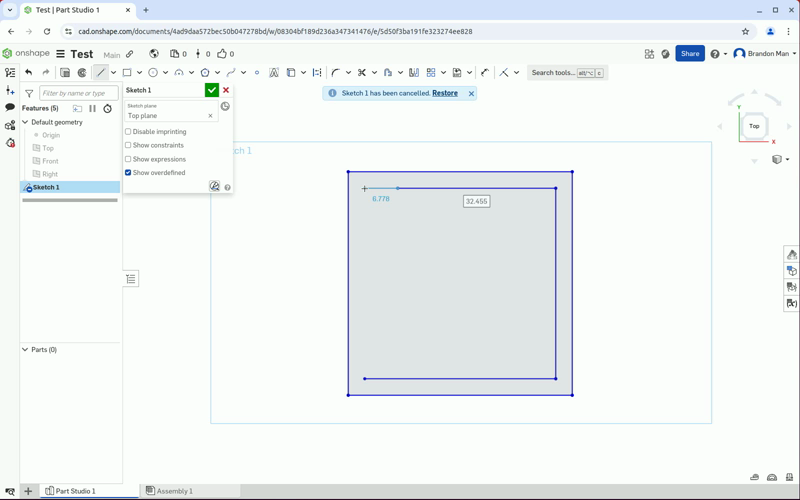
key_up(shift)
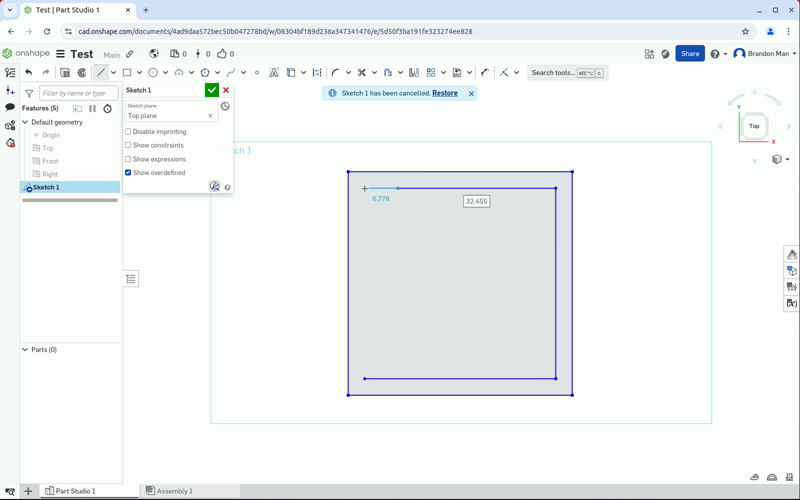
key_down(shift)
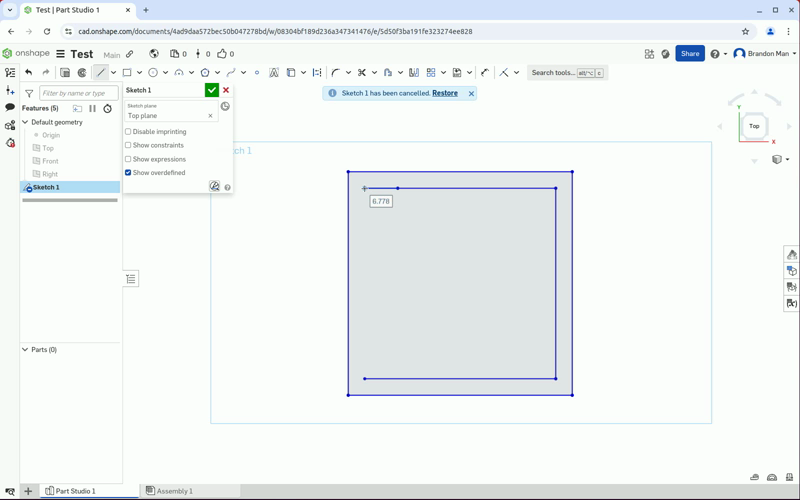
mouse_move(394, 188)
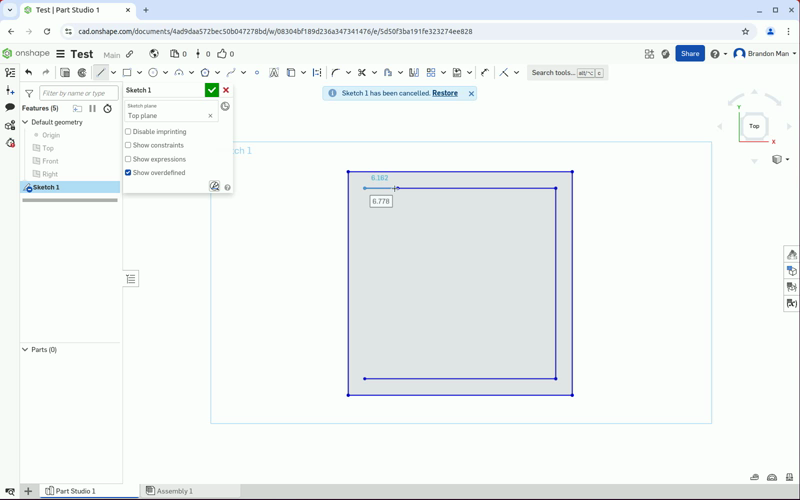
mouse_move(364, 221)
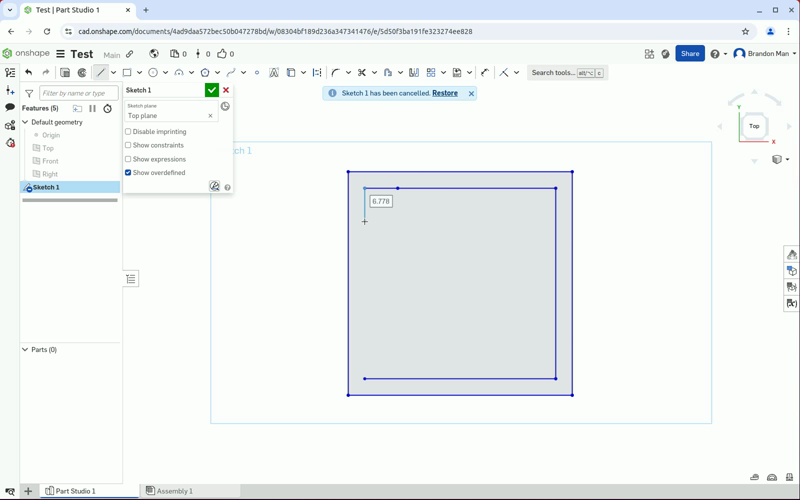
click(364, 221)
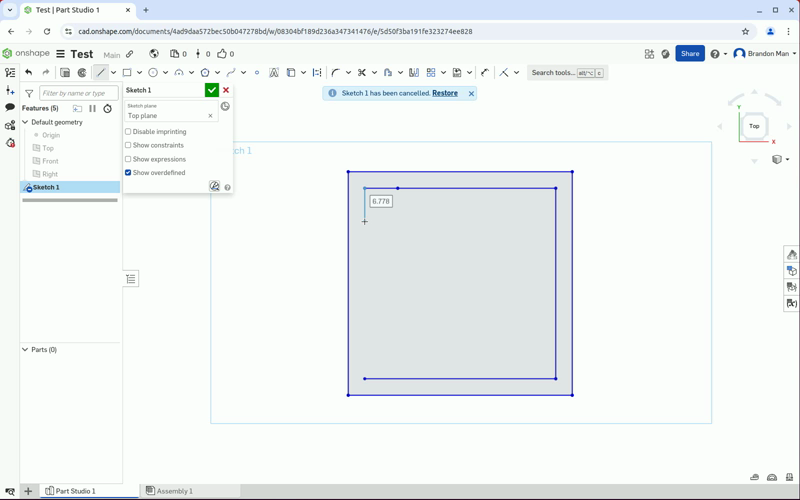
key_up(shift)
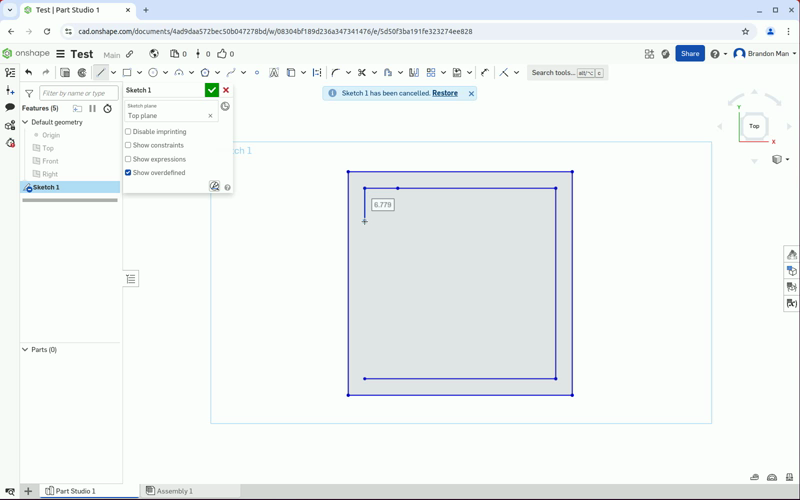
key_down(shift)
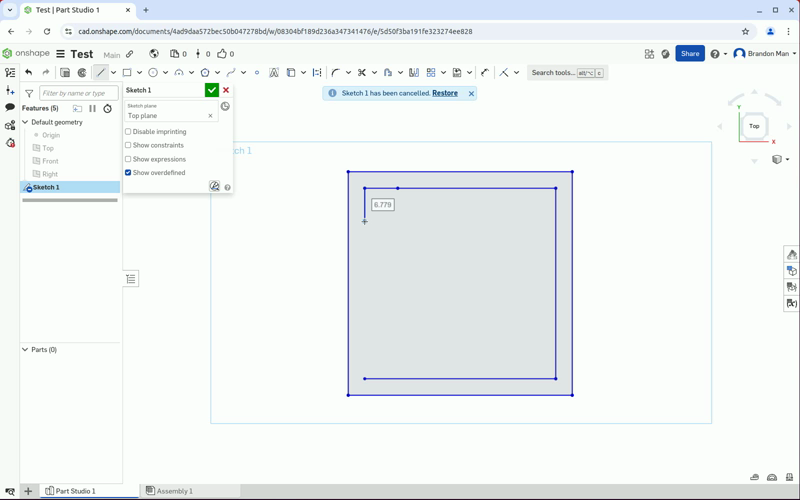
mouse_move(364, 378)
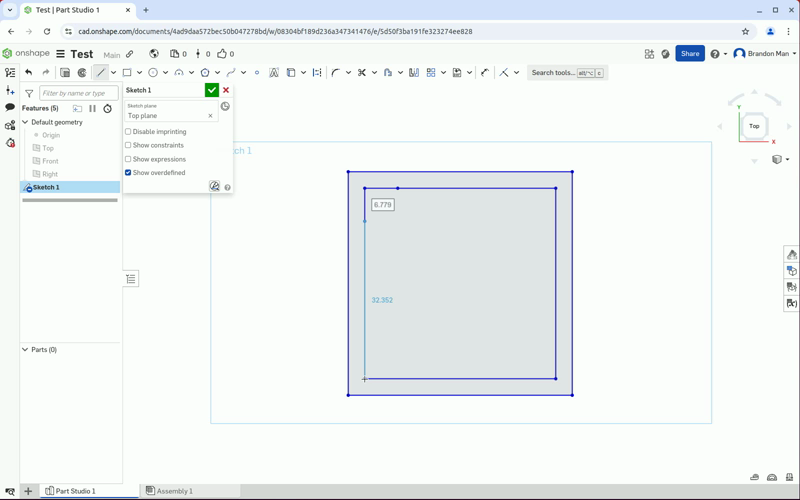
key_up(shift)
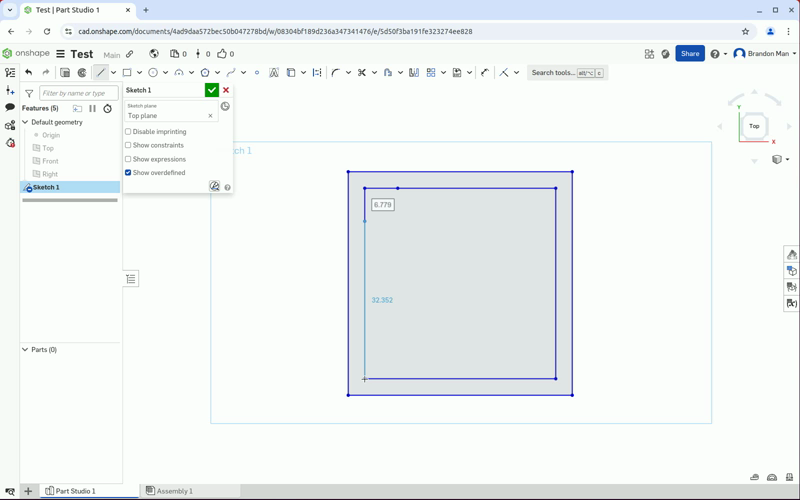
click(364, 378)
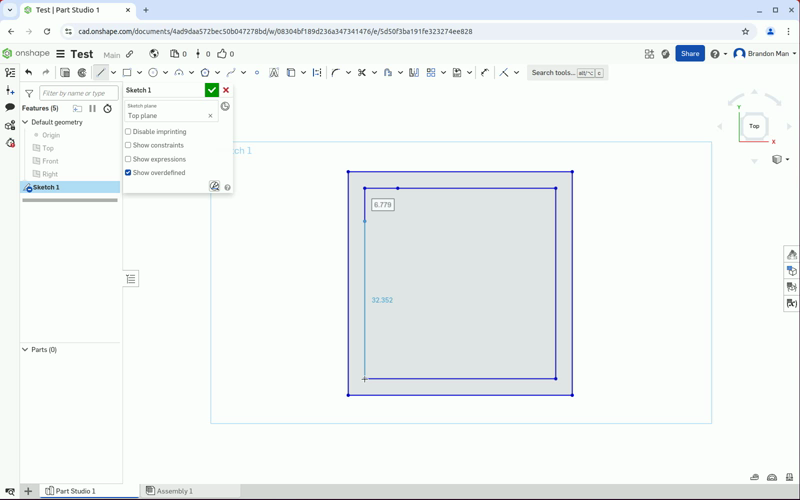
key(esc)
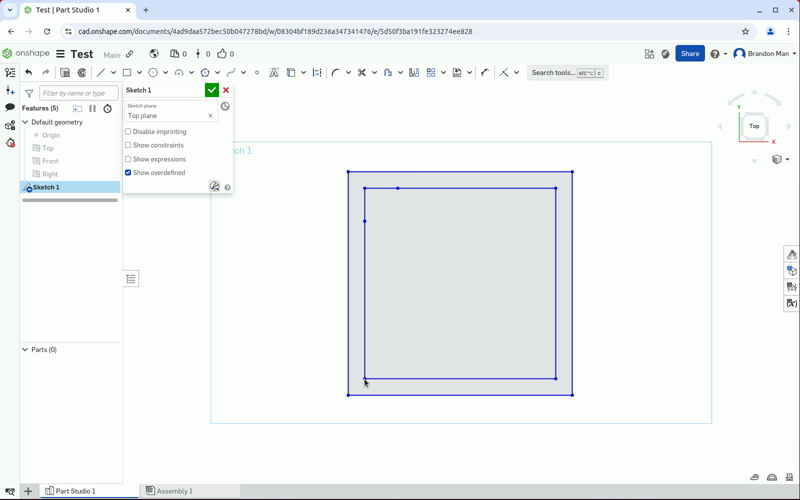
mouse_move(357, 181)
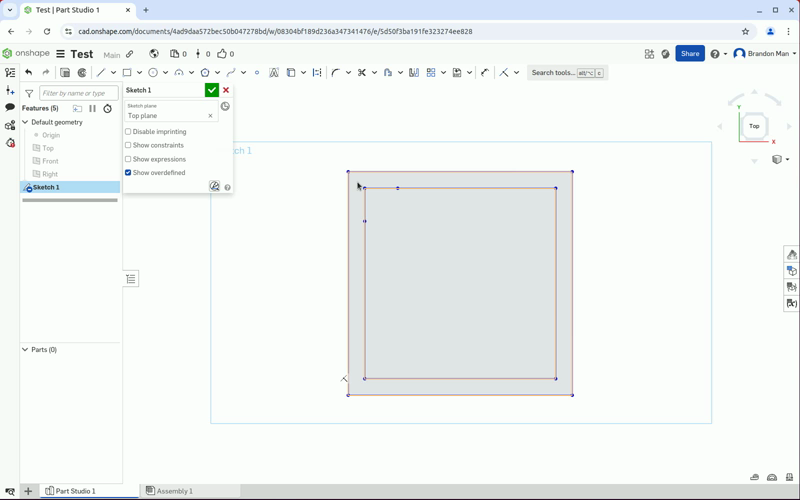
click(357, 181)
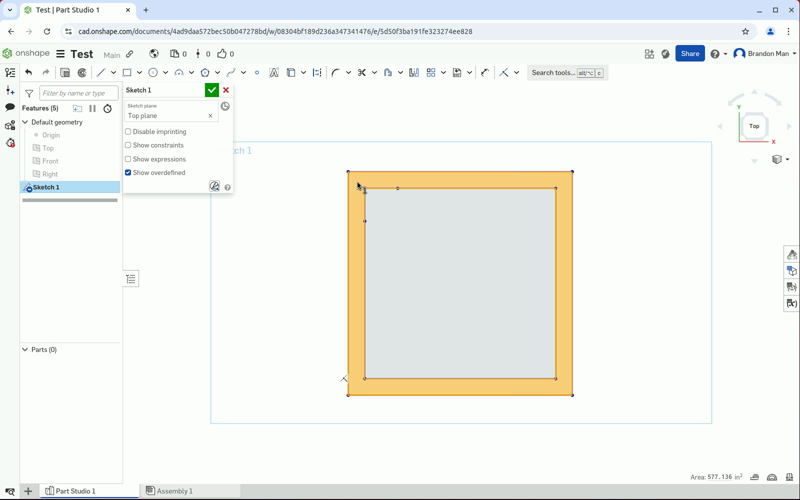
mouse_move(73, 352)
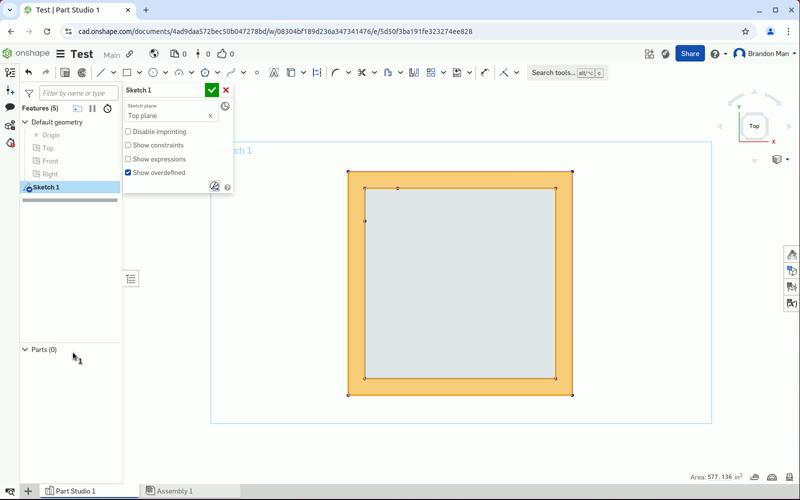
key(shift+y)
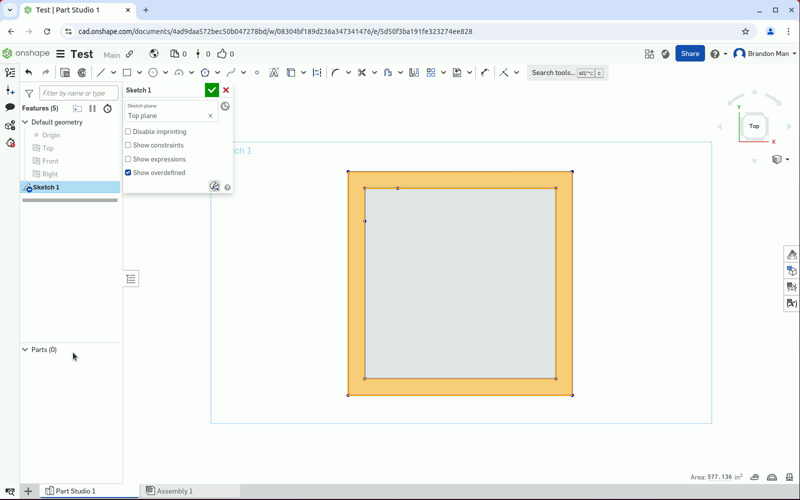
key(shift+e)
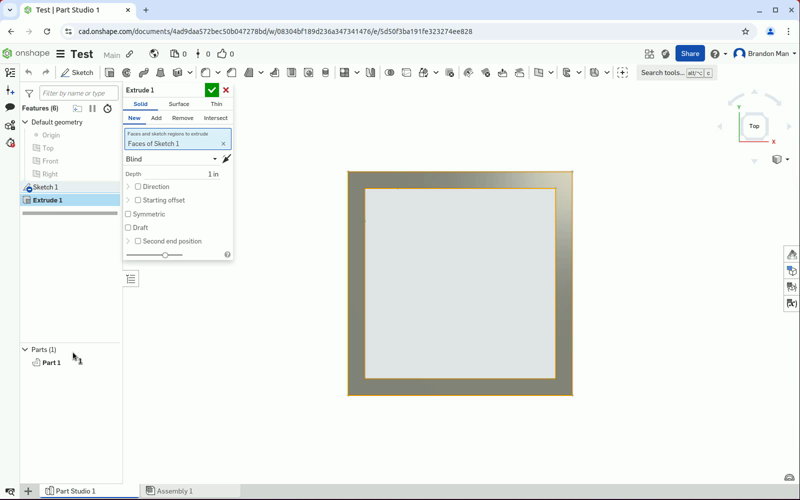
mouse_move(143, 106)
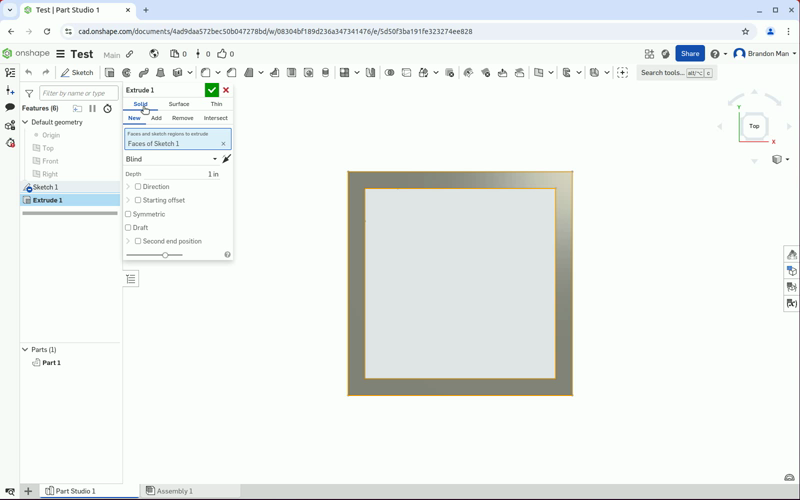
click(143, 106)
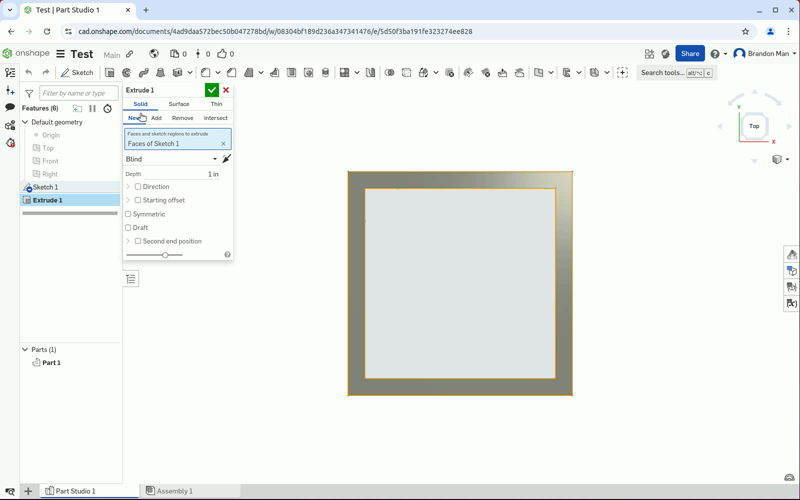
mouse_move(137, 120)
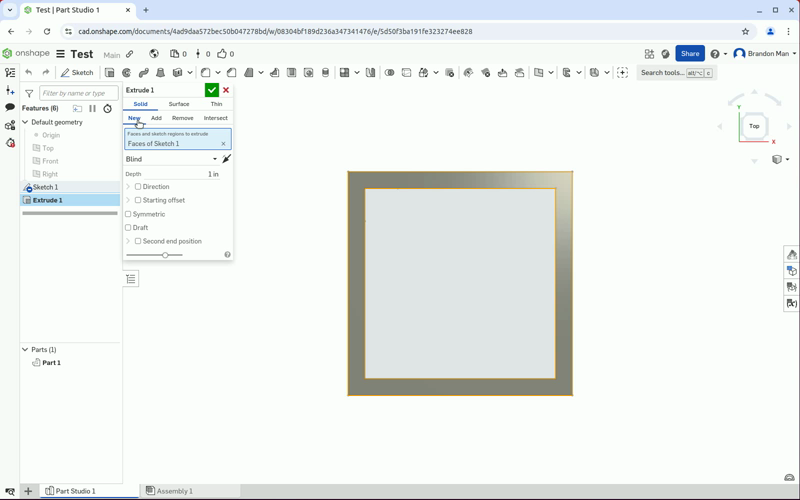
click(137, 120)
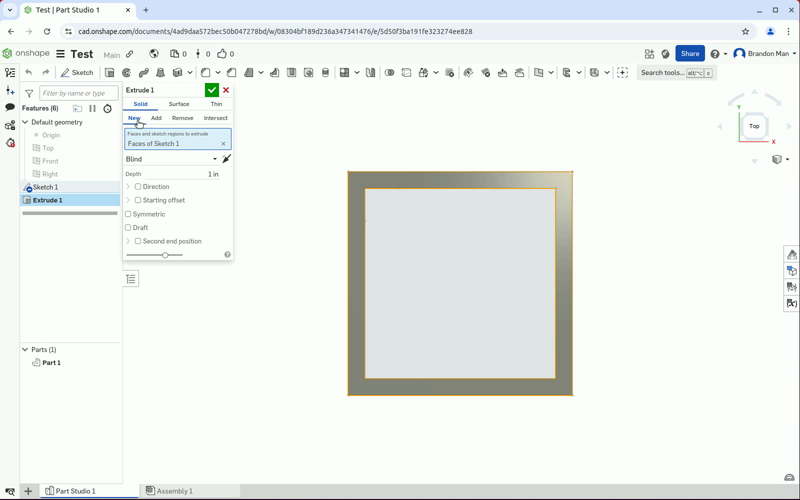
key(tab, 4)
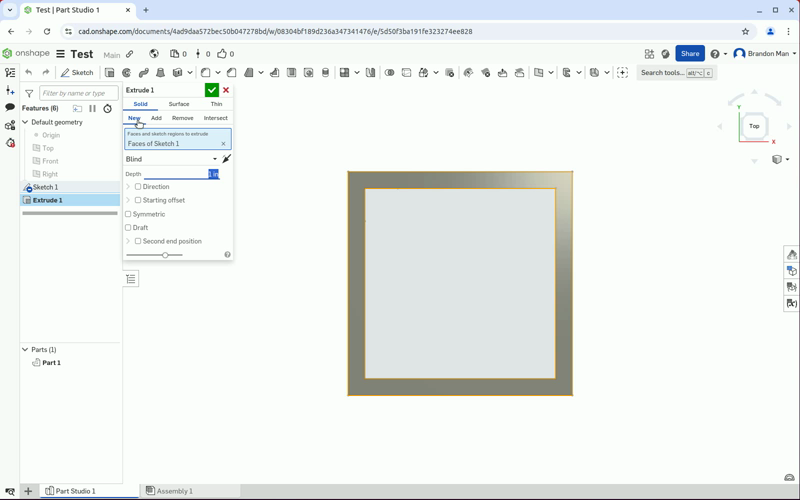
text(5.055)
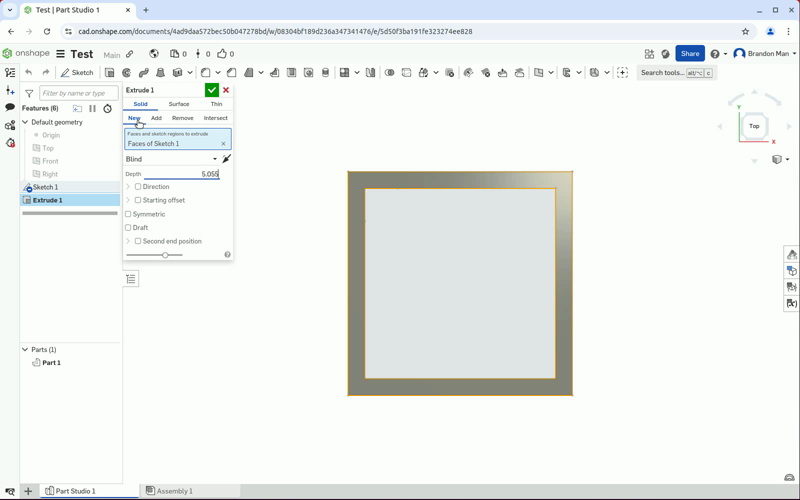
key(enter)
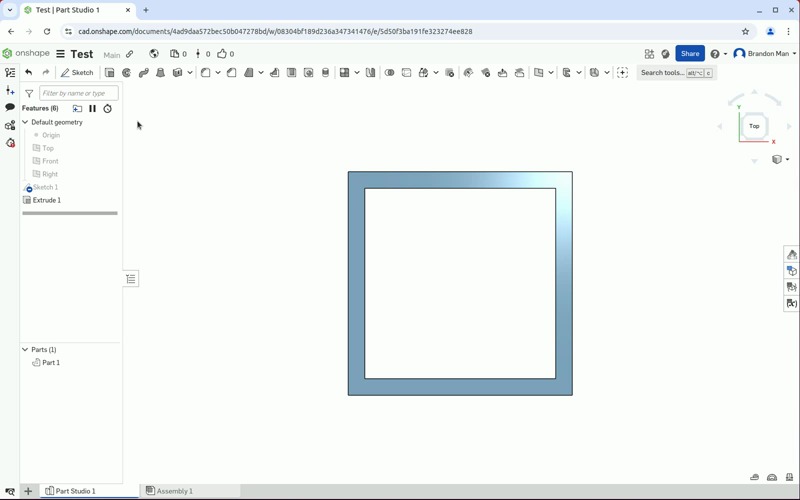
key(shift+h)
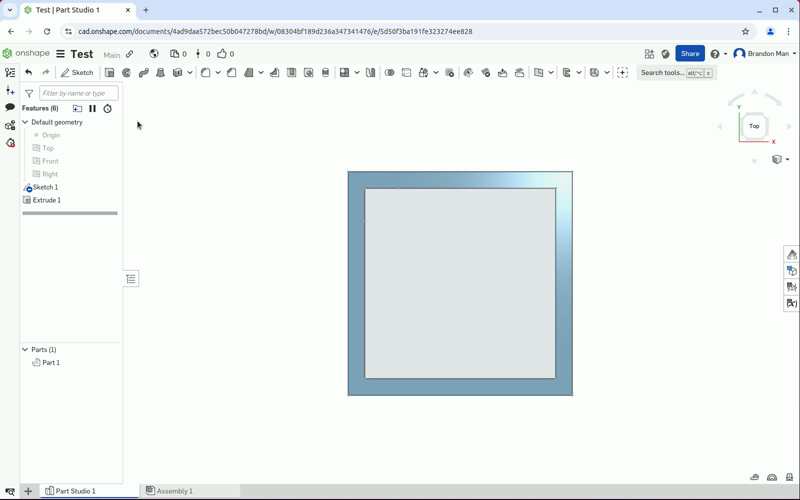
key(shift+h)
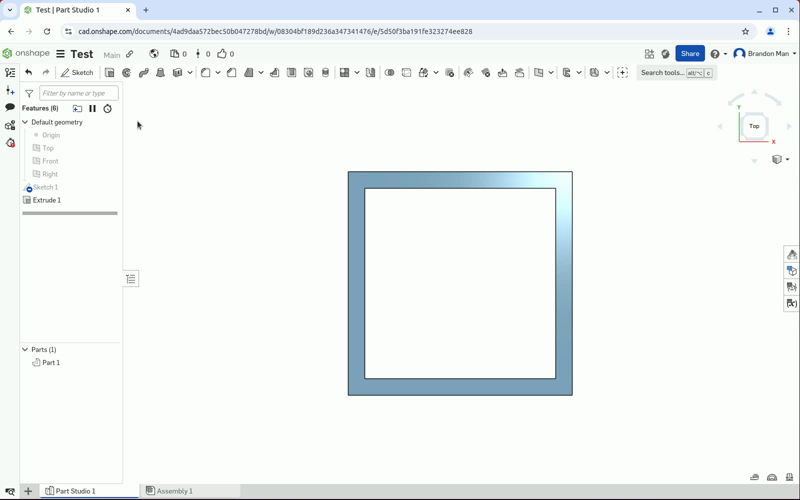
mouse_move(73, 189)
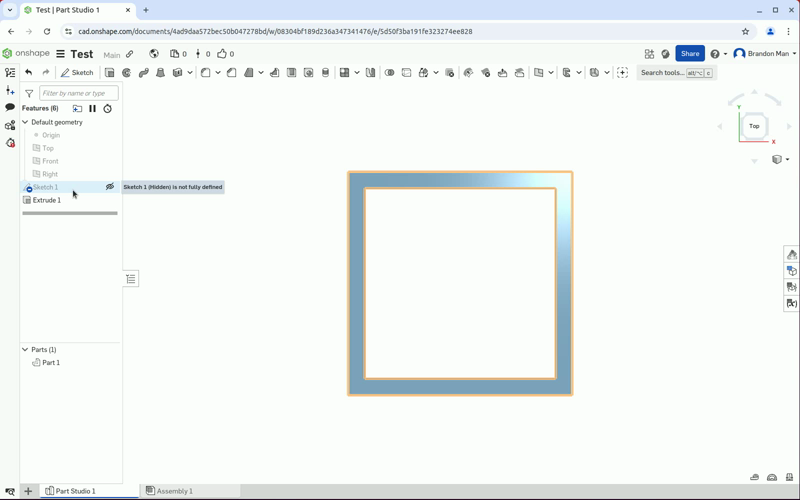
click(73, 189)
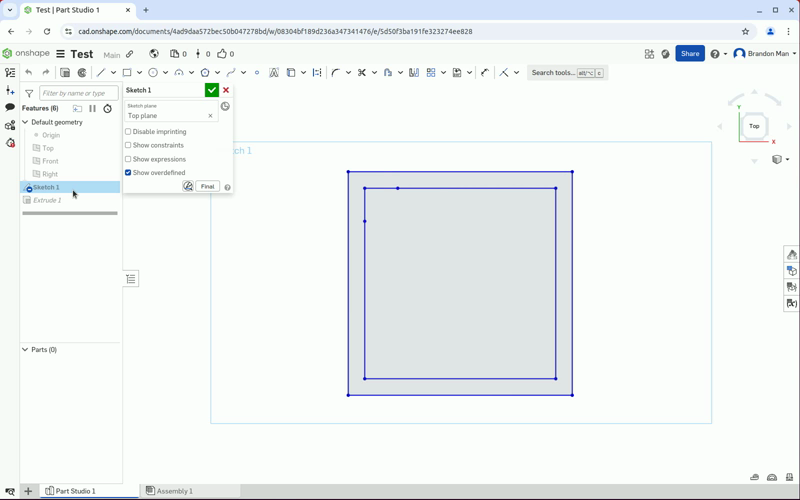
mouse_move(229, 92)
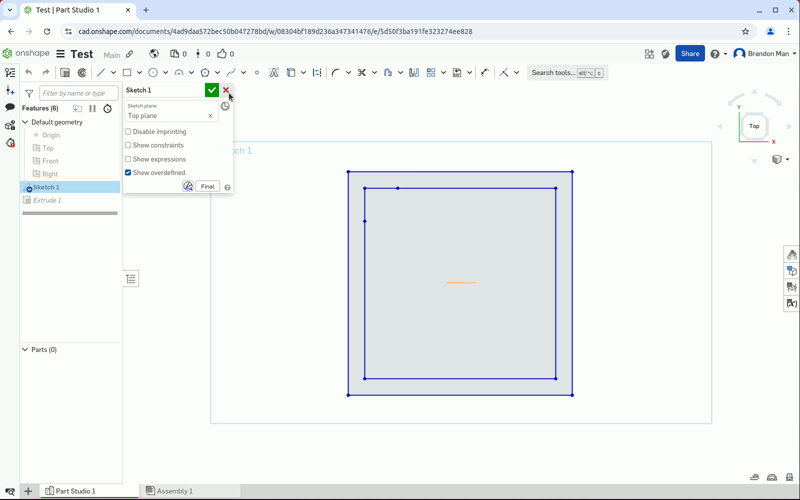
click(229, 92)
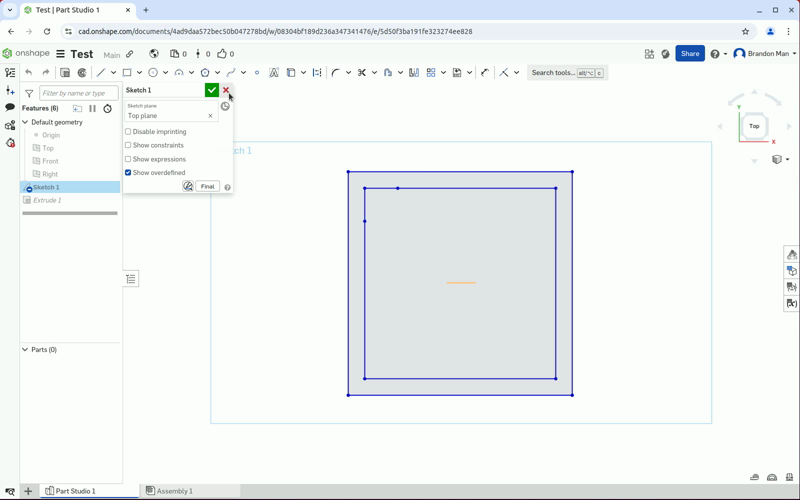
key(shift+s)
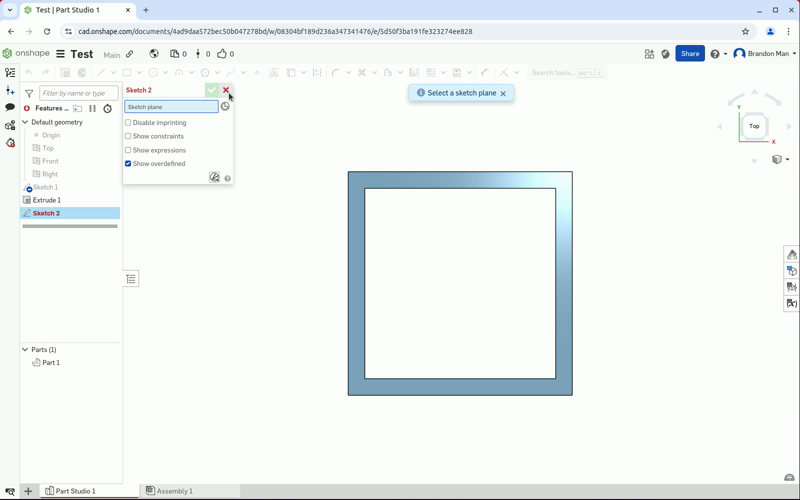
mouse_move(73, 150)
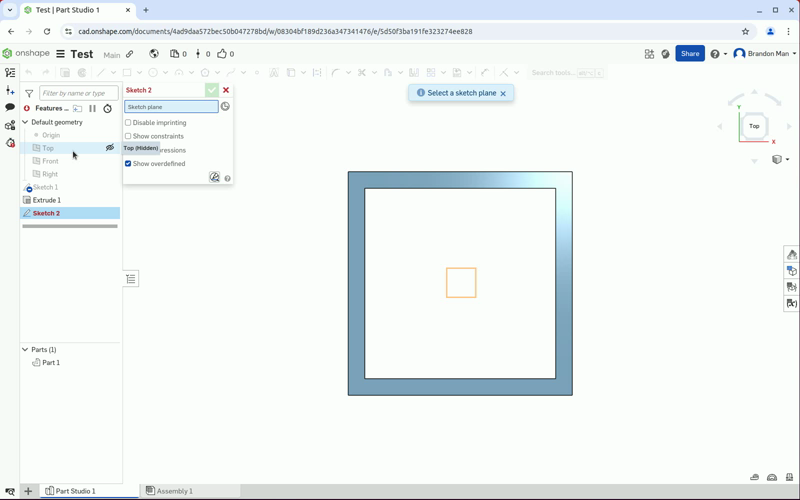
click(73, 150)
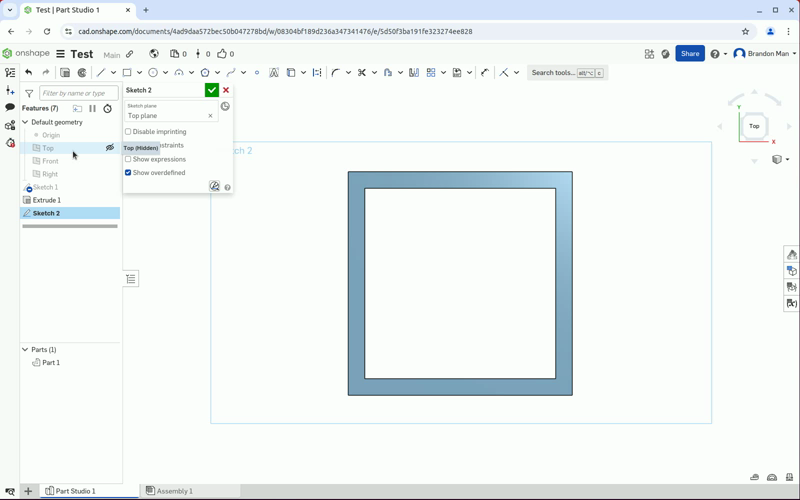
mouse_move(73, 352)
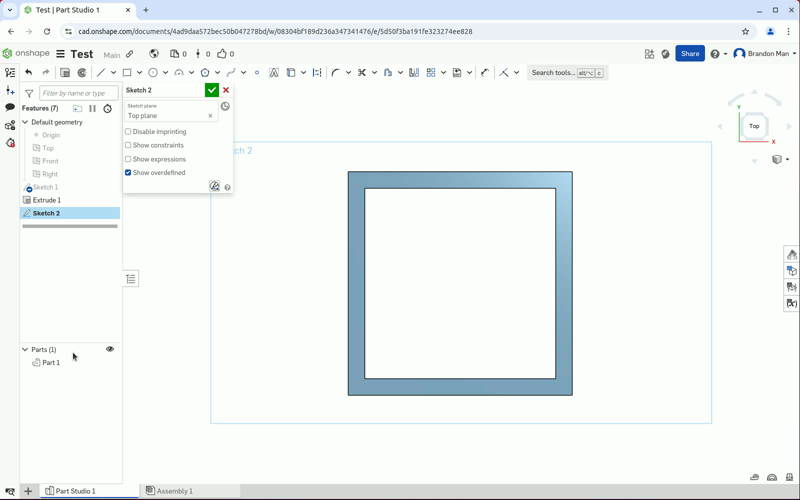
key(y)
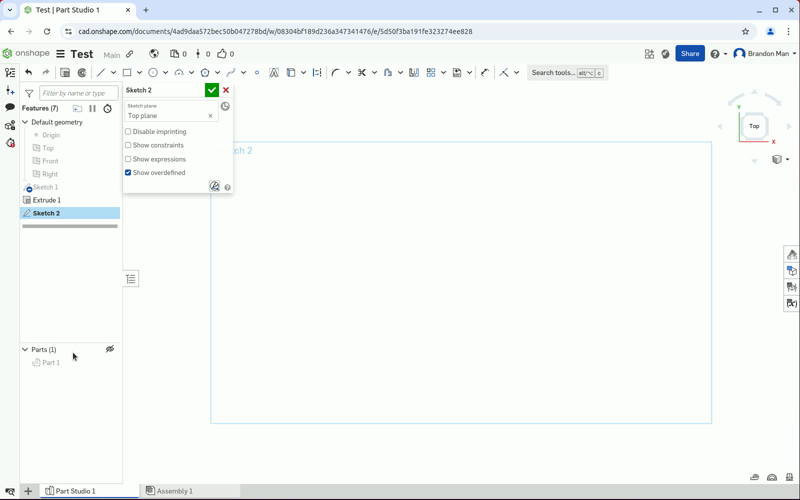
key(l)
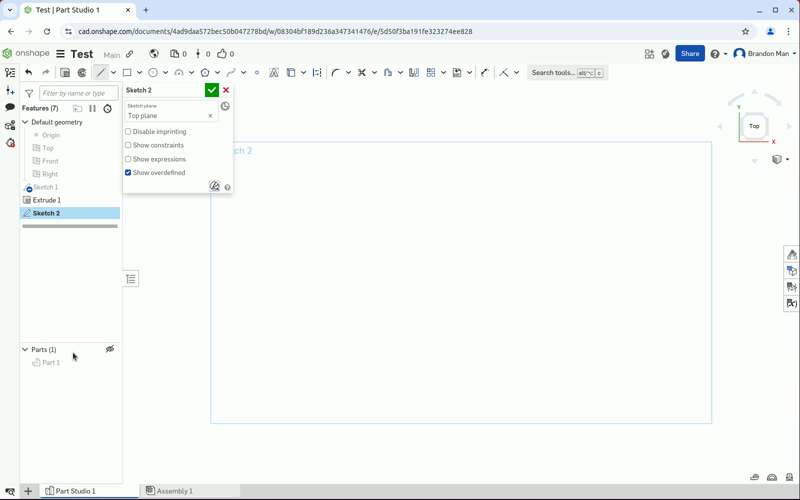
key_down(shift)
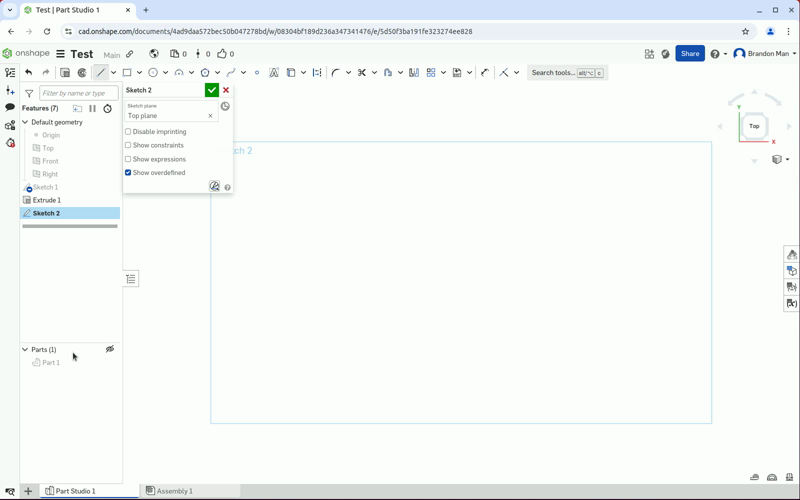
mouse_move(364, 379)
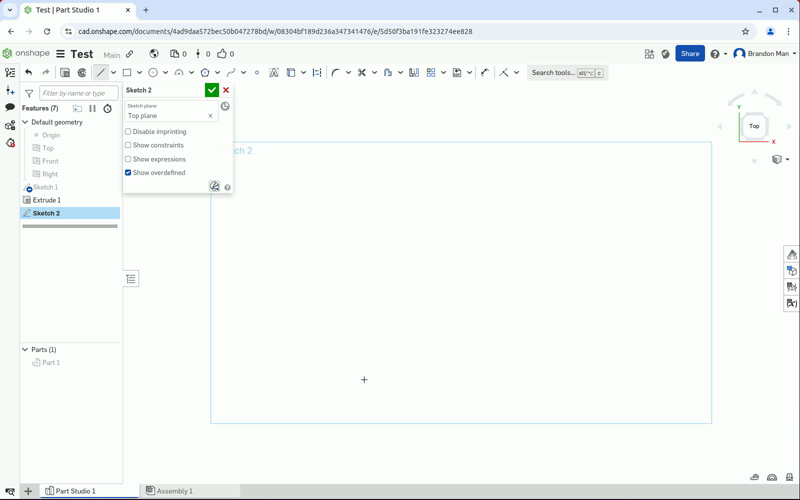
click(364, 379)
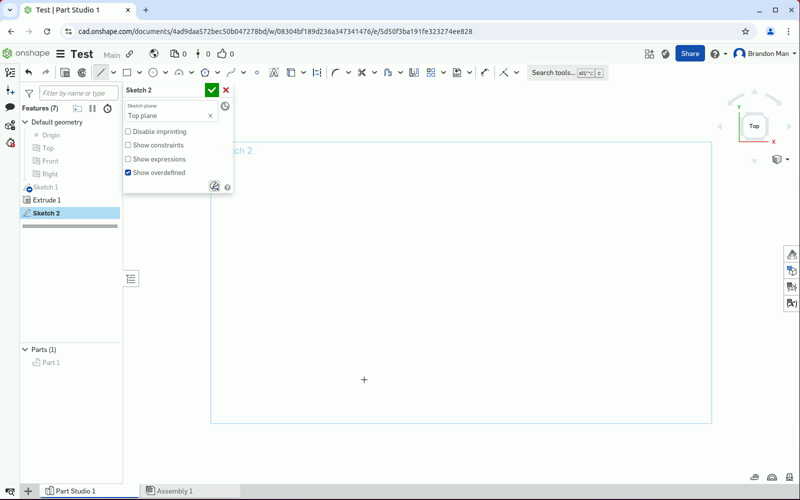
key_up(shift)
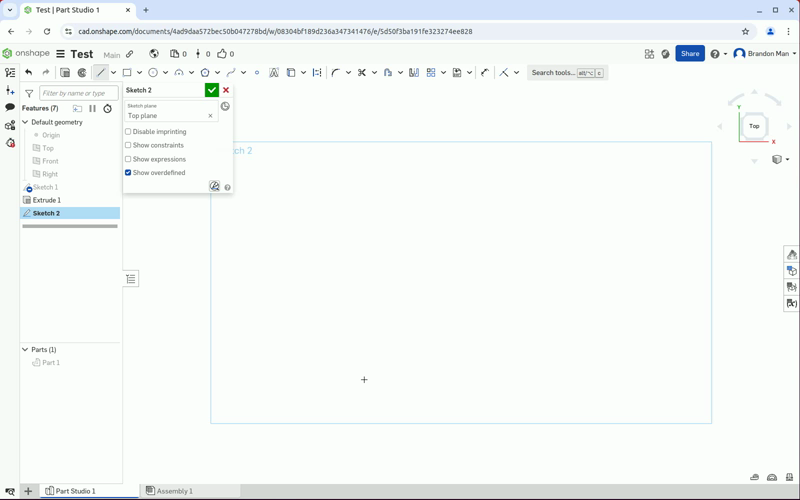
key_down(shift)
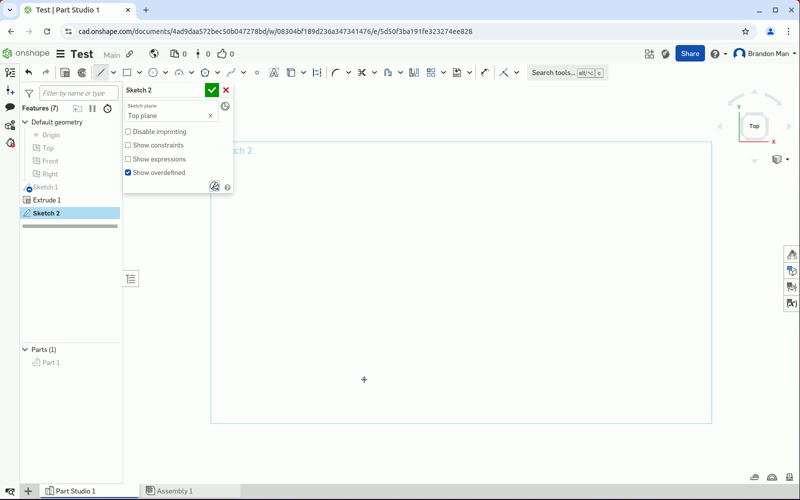
mouse_move(555, 379)
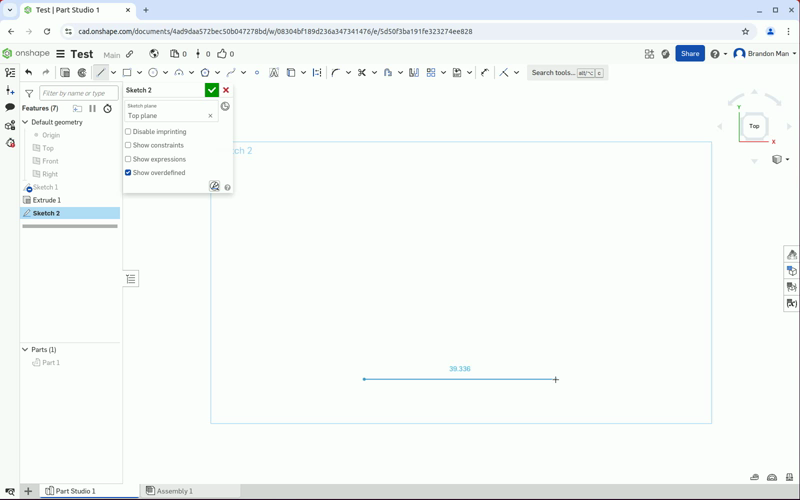
click(555, 379)
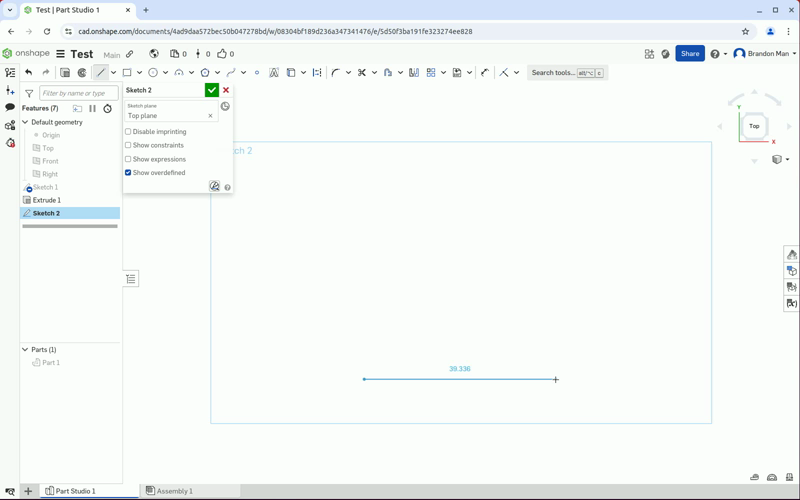
key_up(shift)
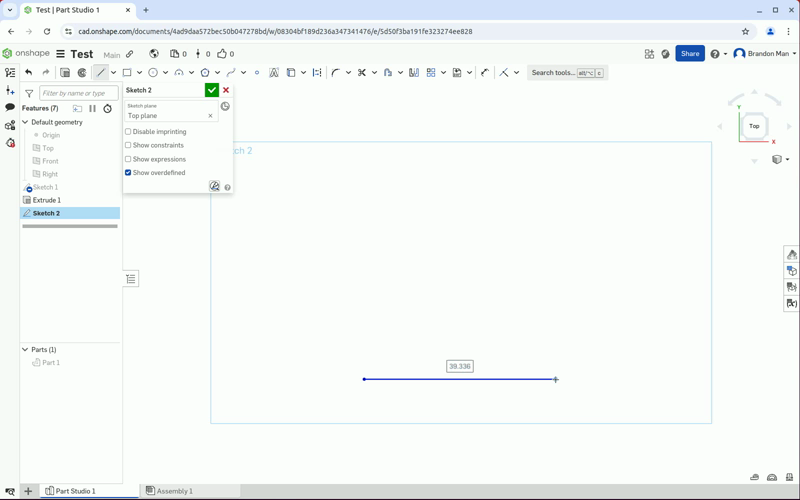
key_down(shift)
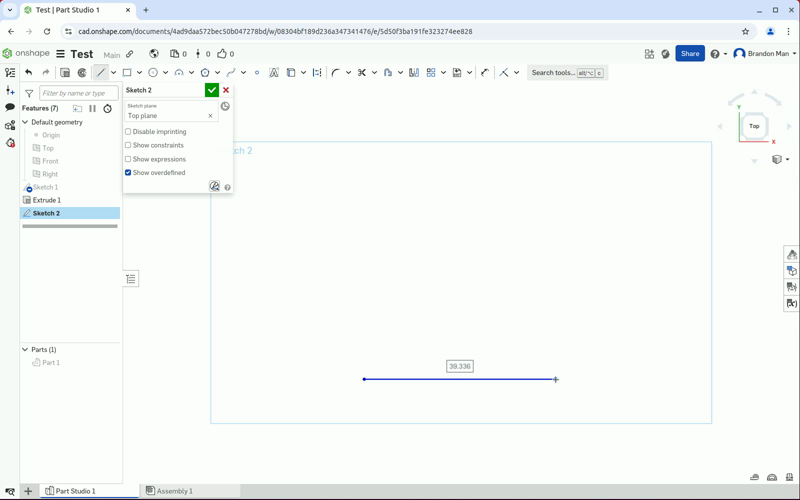
mouse_move(555, 187)
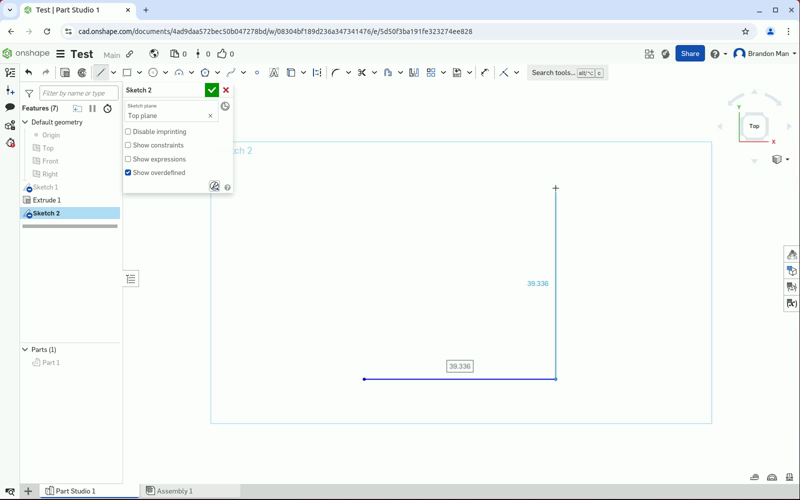
click(555, 187)
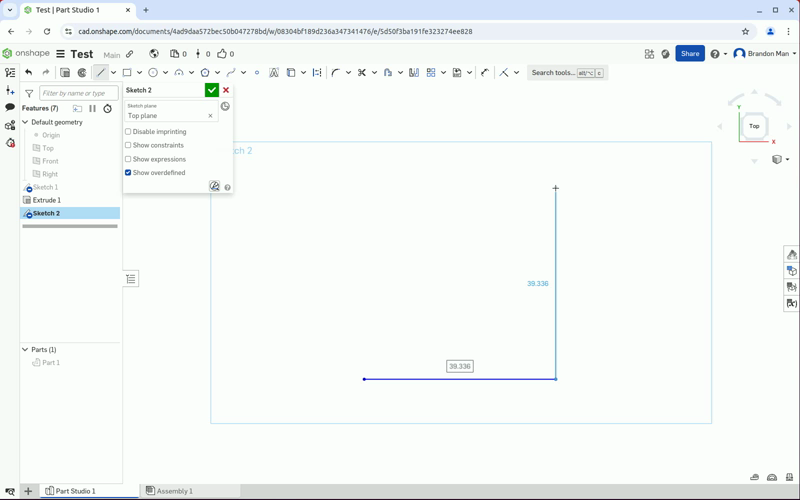
key_up(shift)
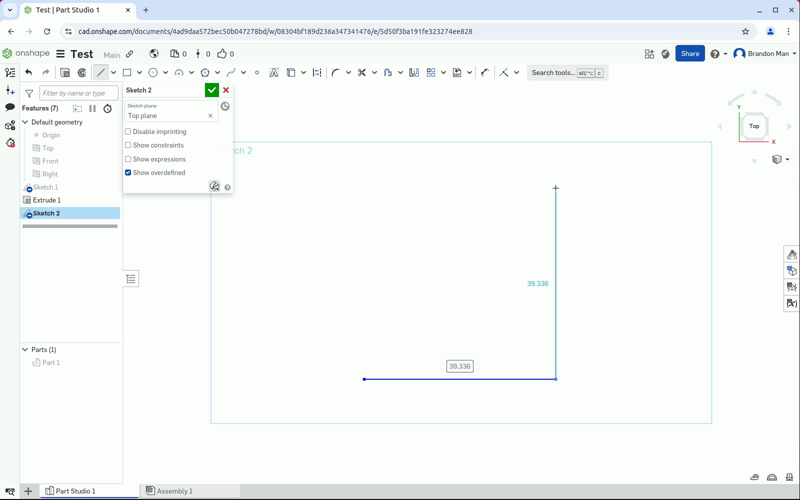
key_down(shift)
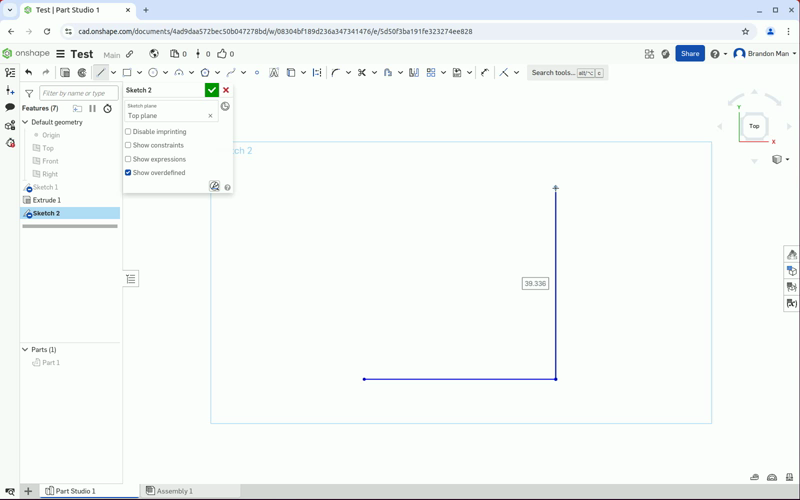
mouse_move(398, 187)
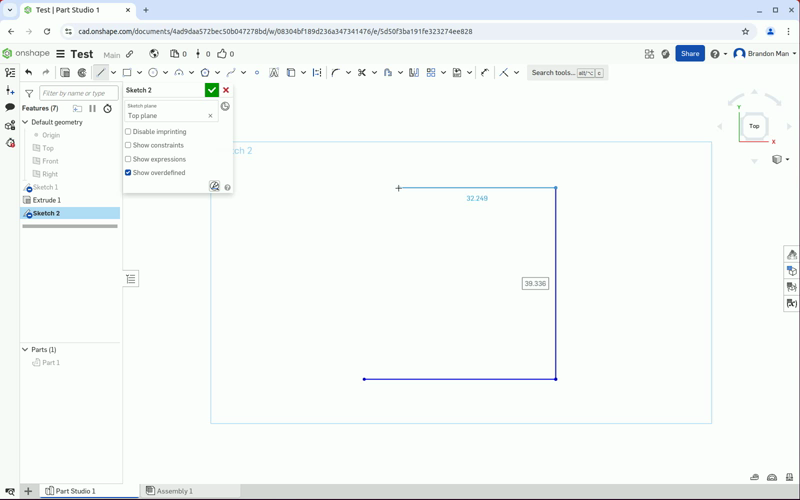
click(398, 187)
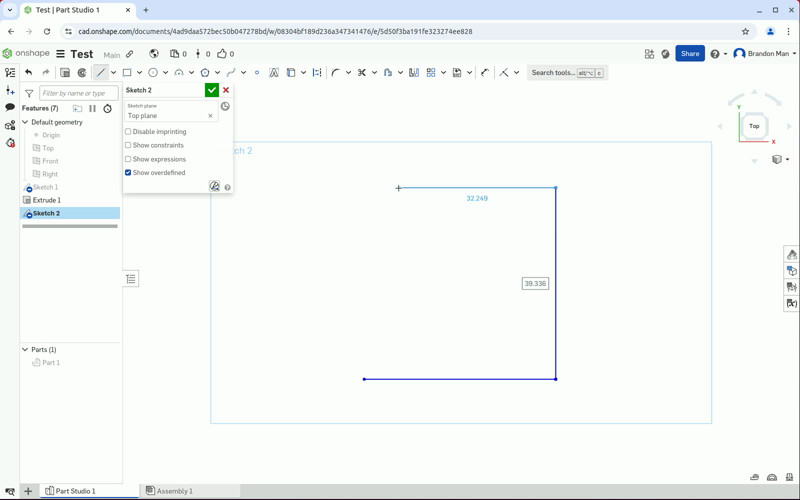
key_up(shift)
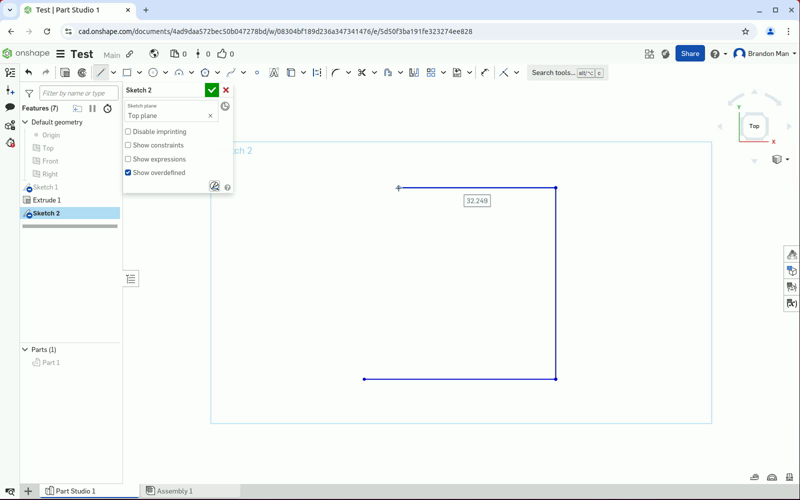
key_down(shift)
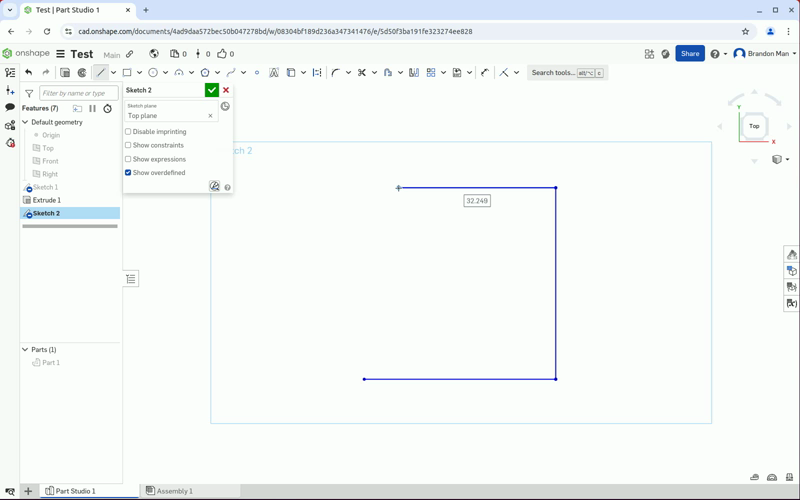
mouse_move(428, 187)
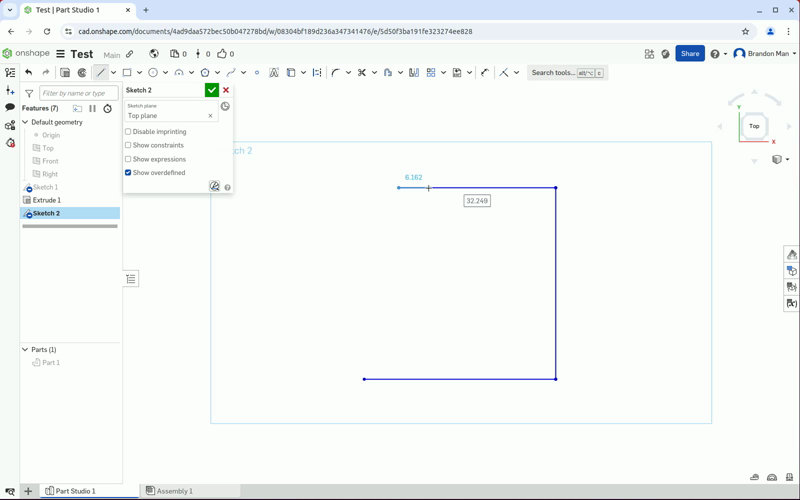
mouse_move(398, 222)
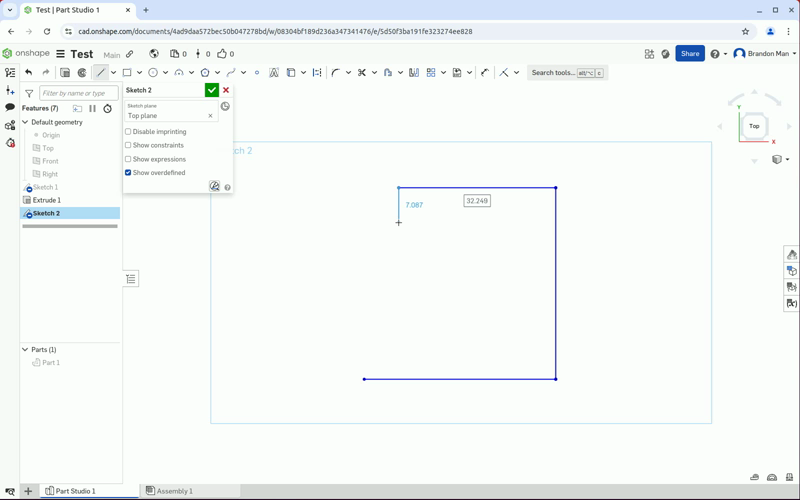
click(398, 222)
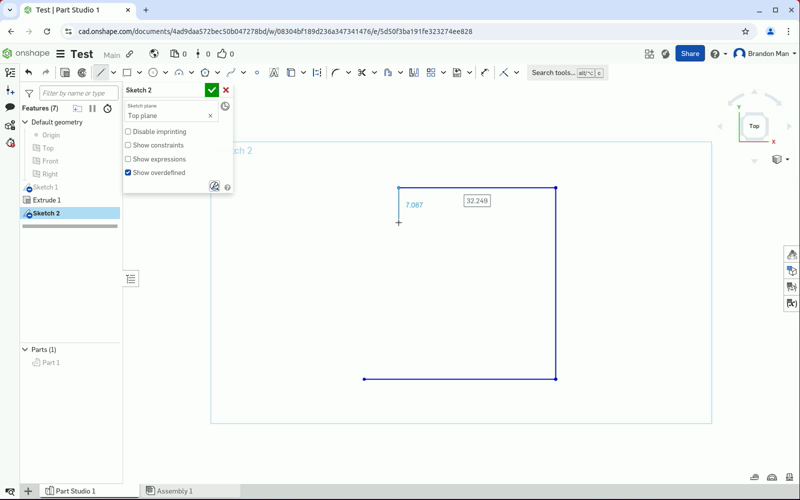
key_up(shift)
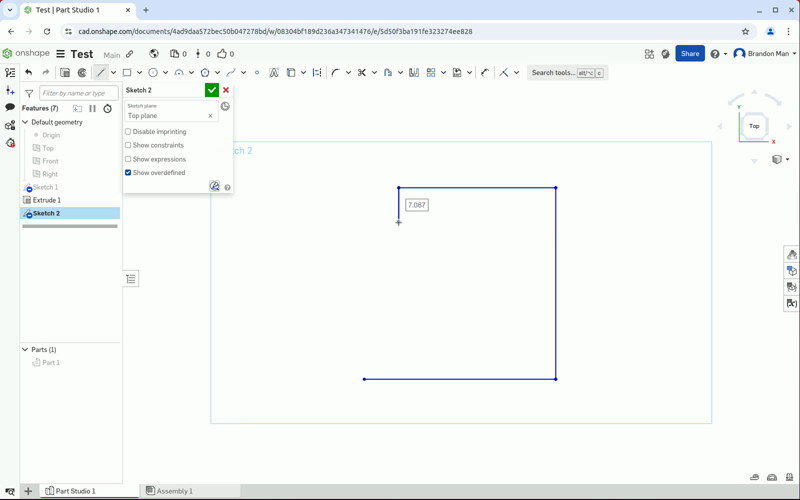
key_down(shift)
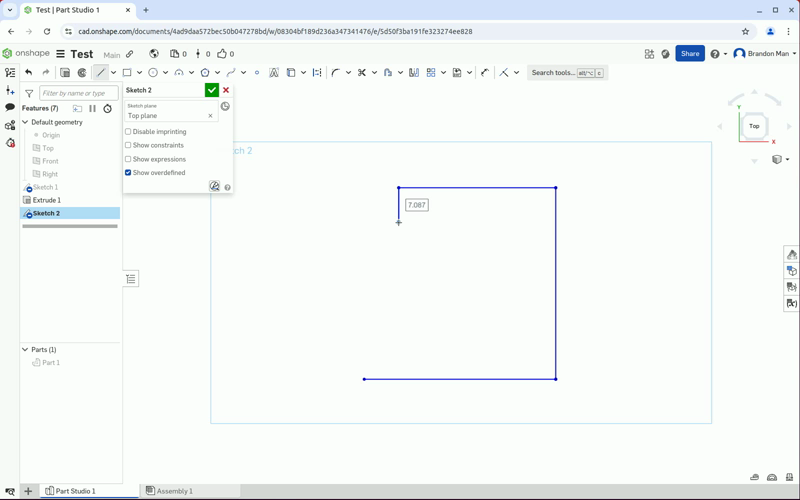
mouse_move(428, 222)
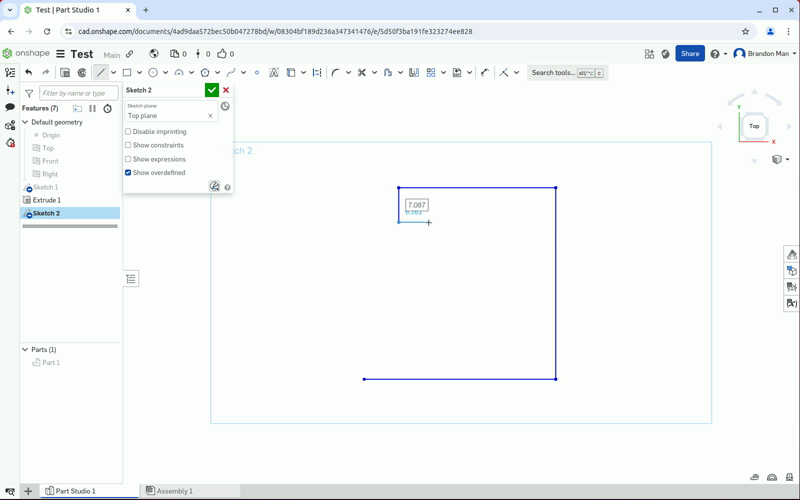
mouse_move(364, 222)
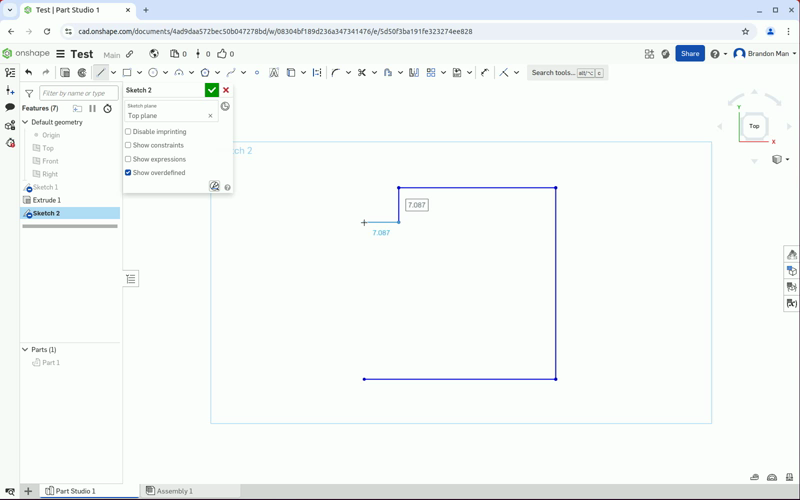
click(364, 222)
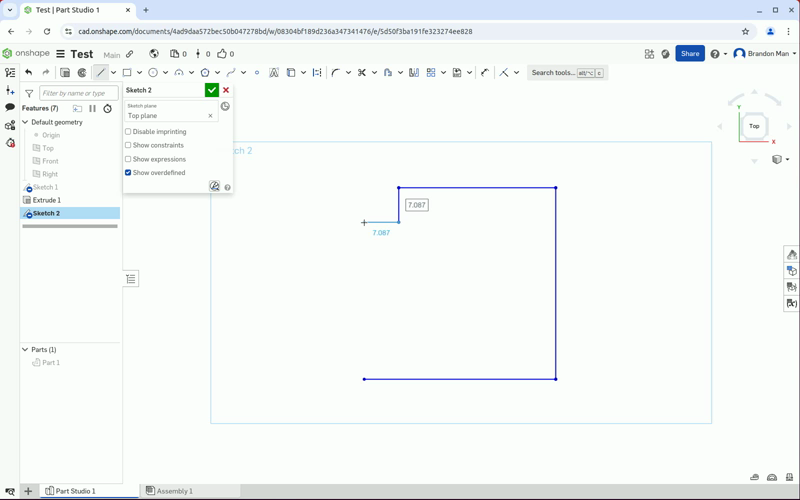
key_up(shift)
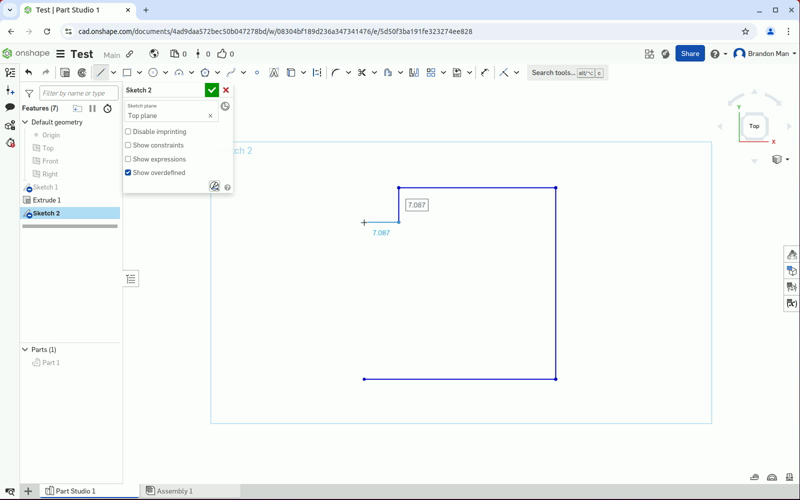
key_down(shift)
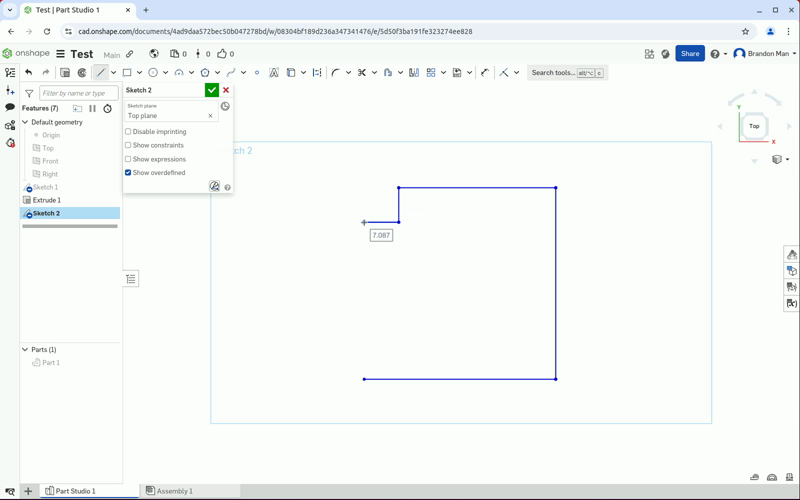
mouse_move(364, 379)
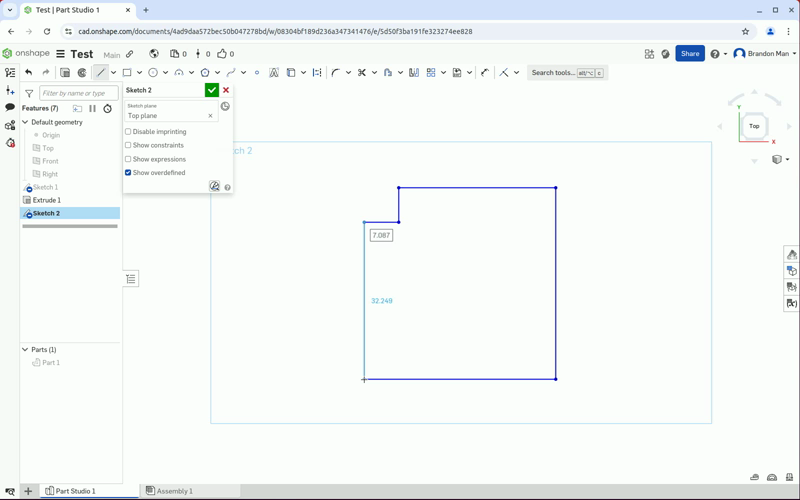
key_up(shift)
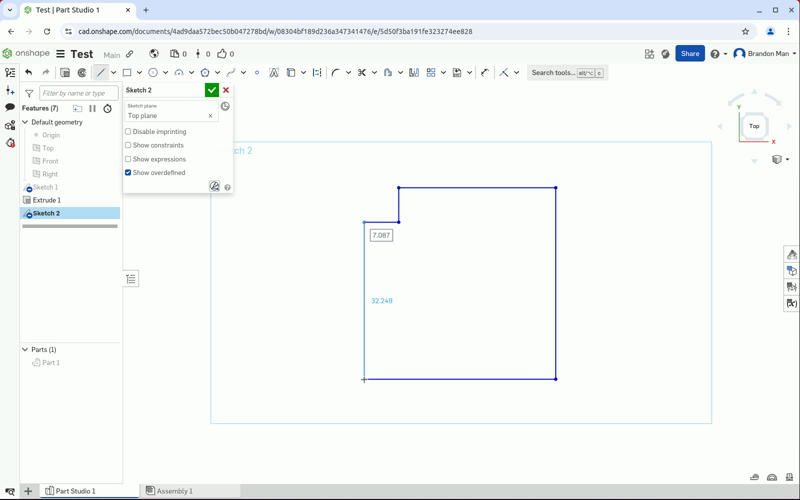
click(364, 379)
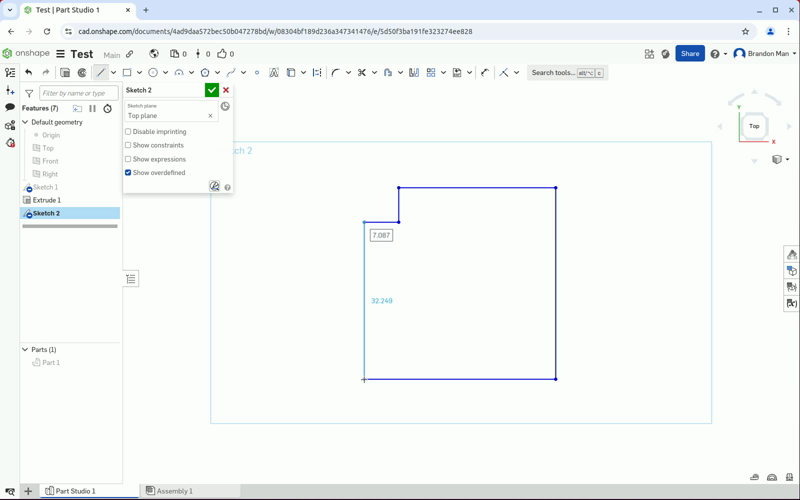
key(esc)
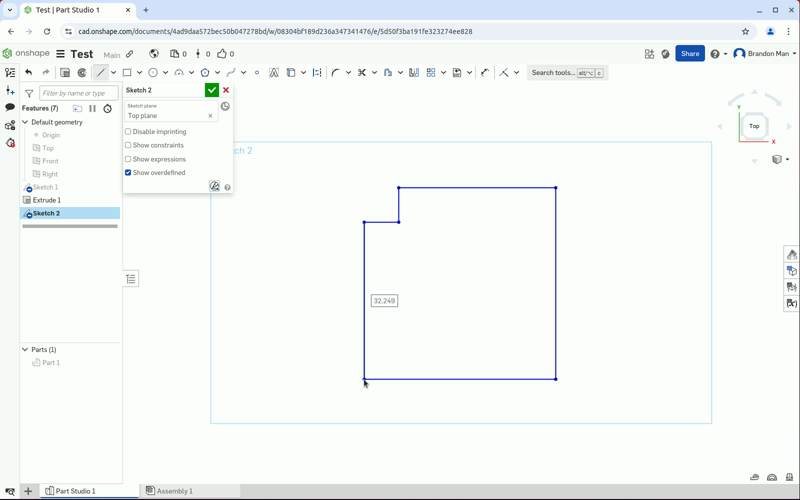
mouse_move(523, 293)
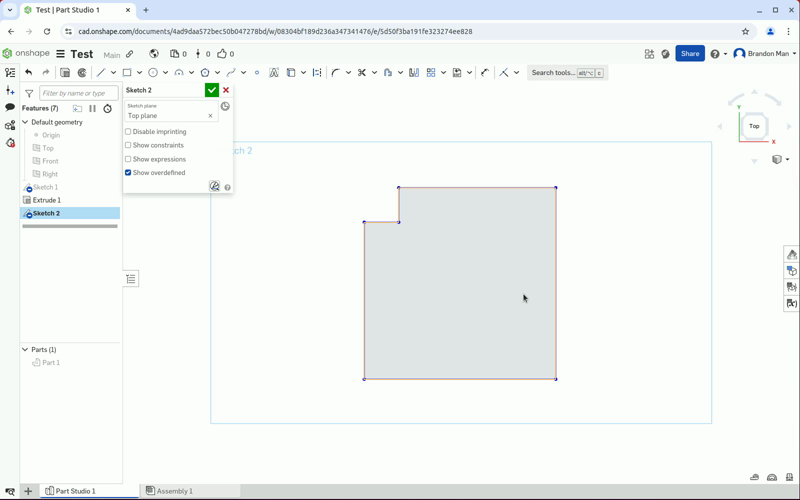
click(523, 293)
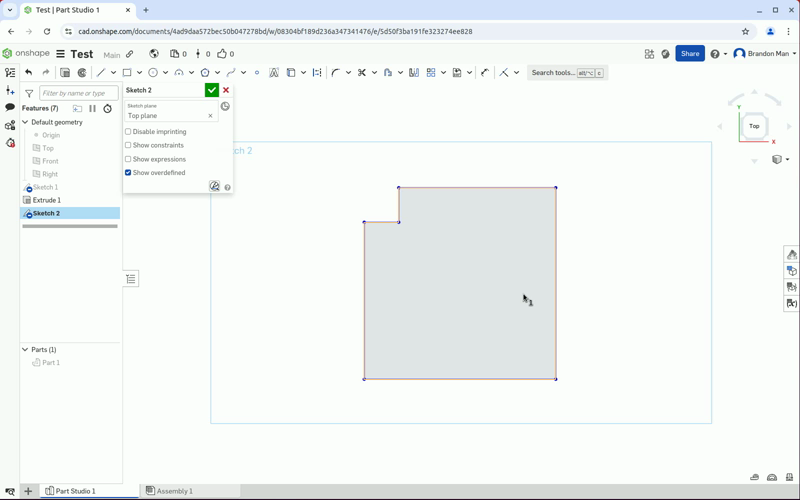
mouse_move(73, 352)
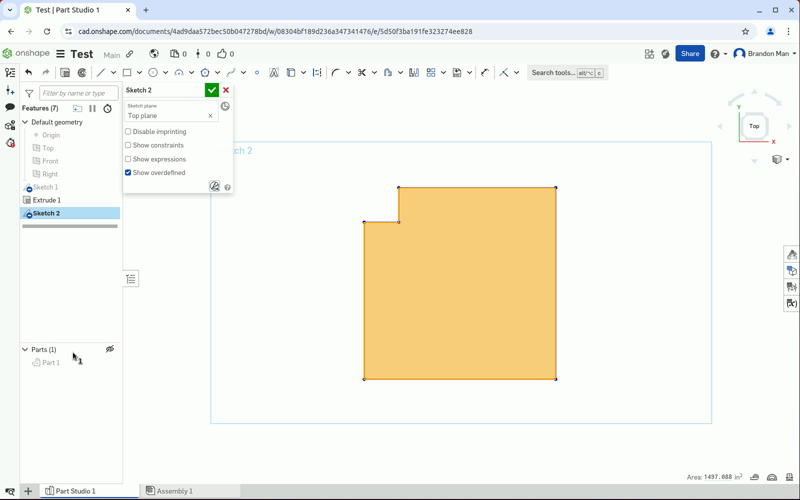
key(shift+y)
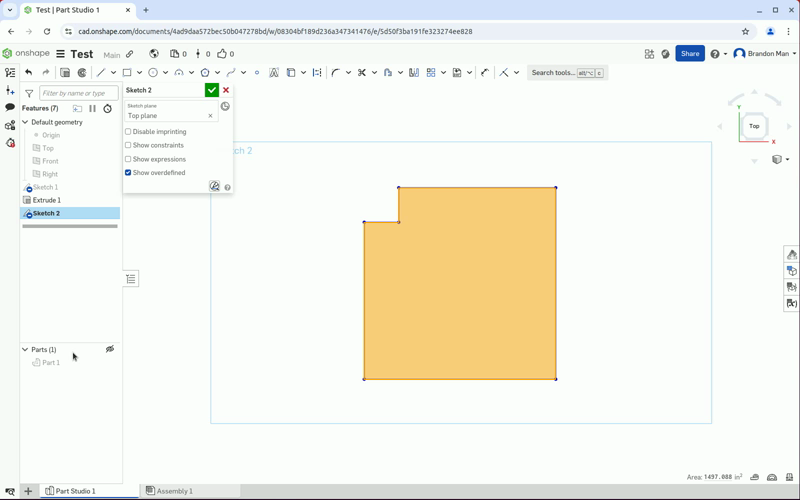
key(shift+e)
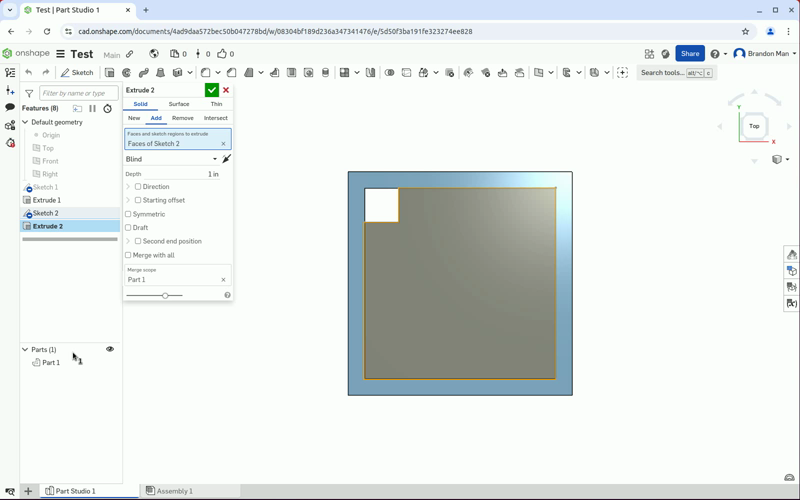
mouse_move(143, 106)
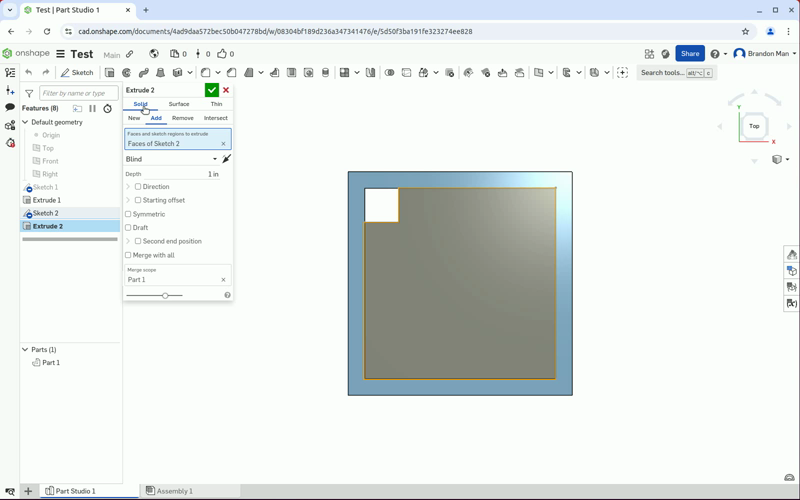
click(143, 106)
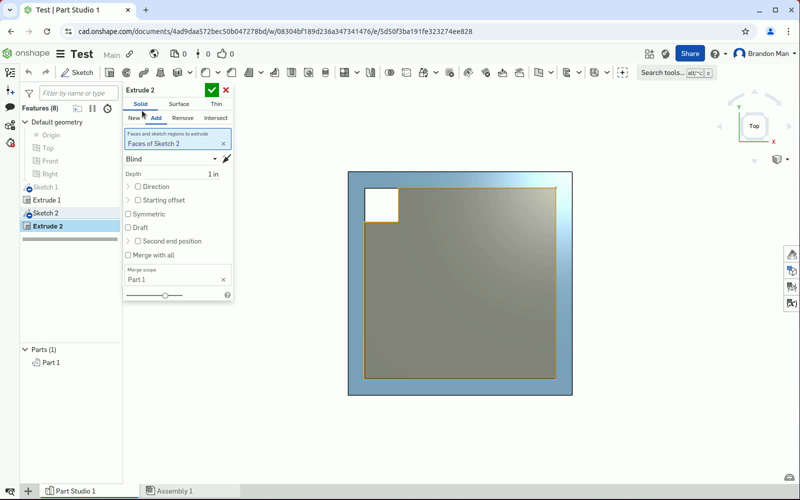
mouse_move(137, 120)
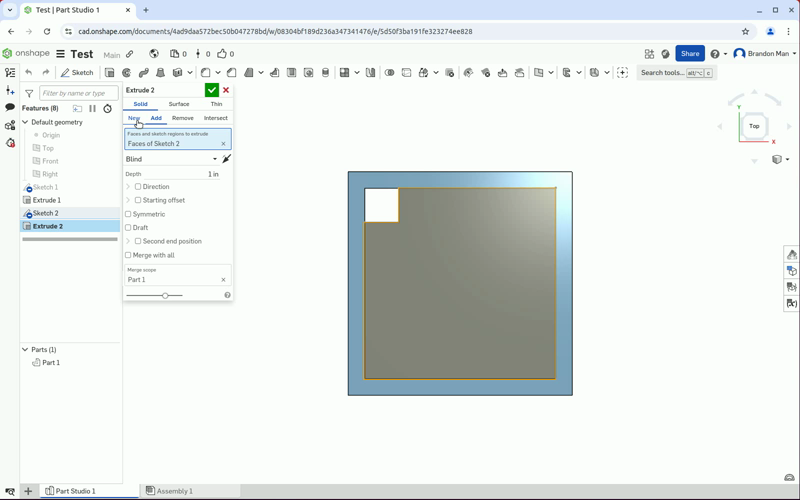
click(137, 120)
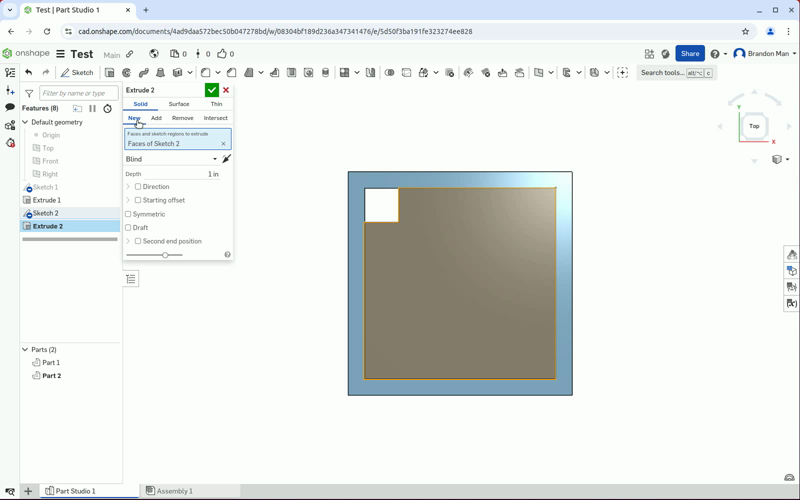
key(tab, 4)
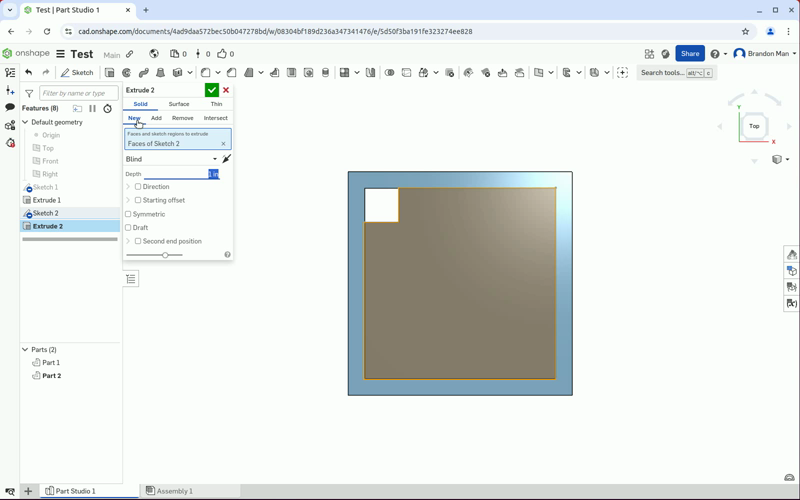
text(3.37)
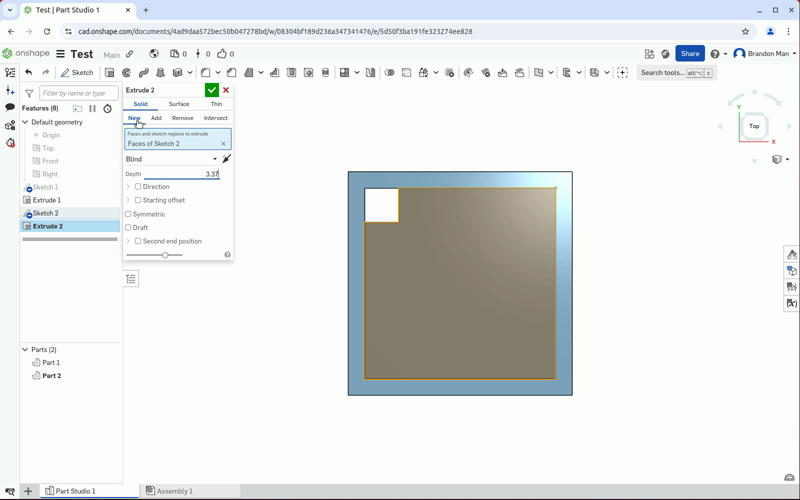
key(enter)
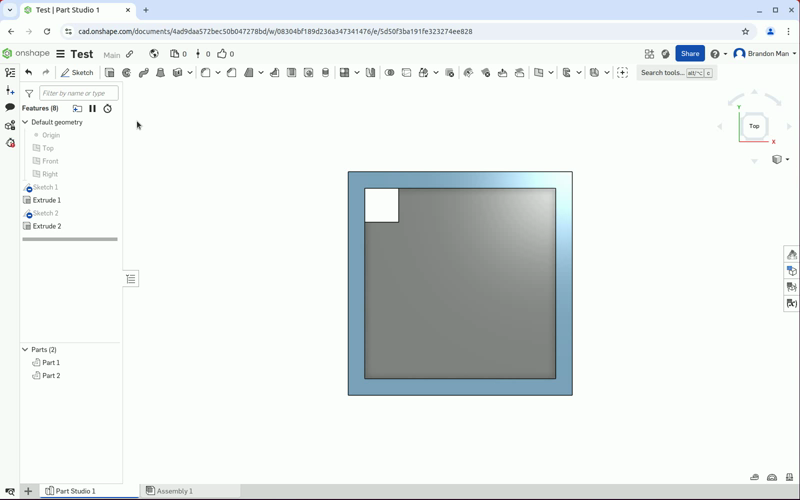
key(shift+h)
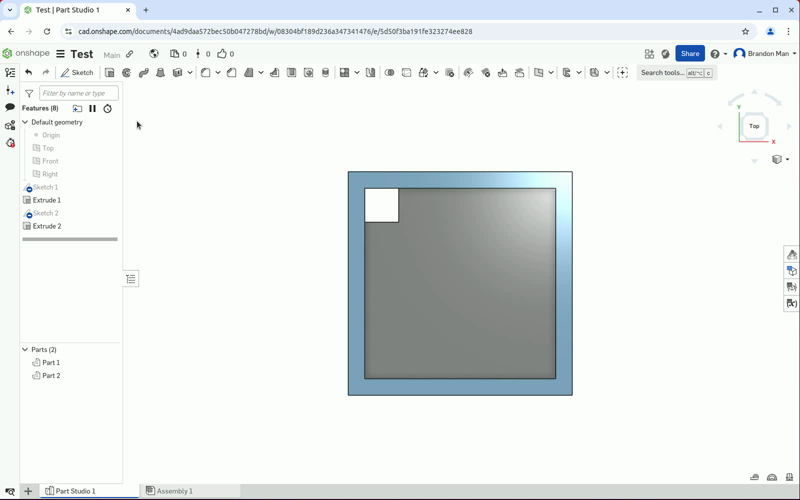
key(shift+h)
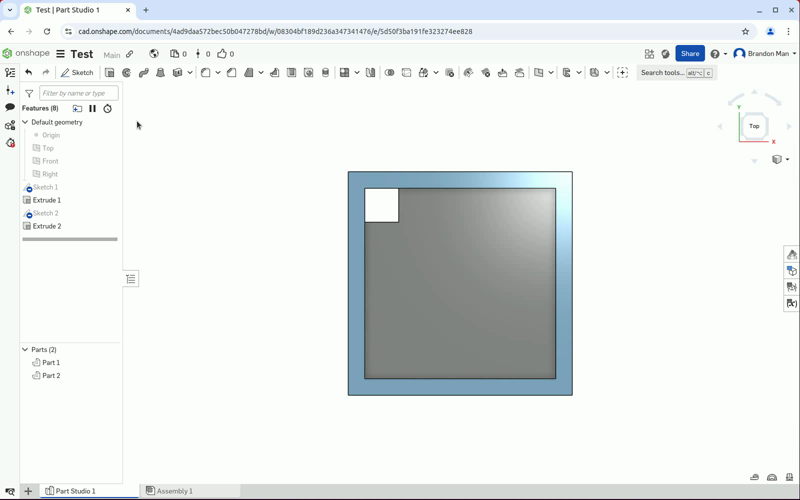
mouse_move(73, 189)
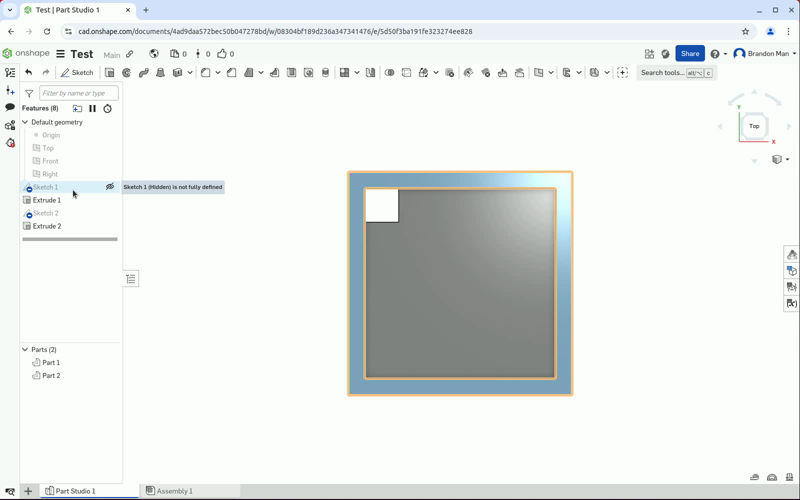
click(73, 189)
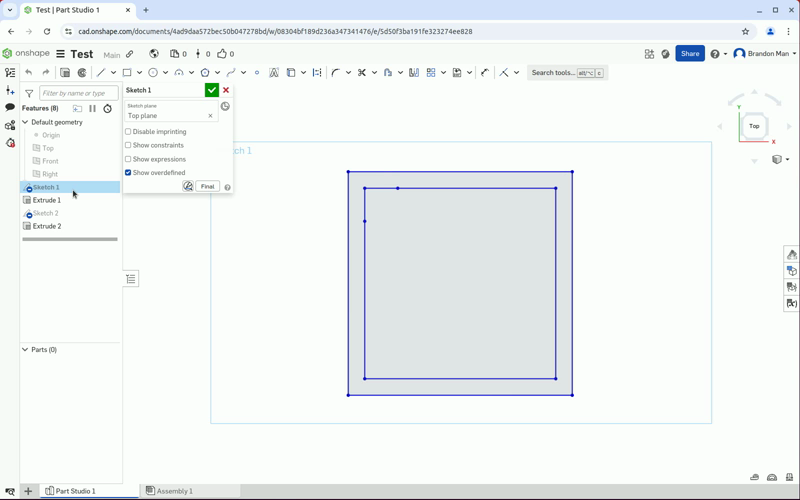
mouse_move(229, 92)
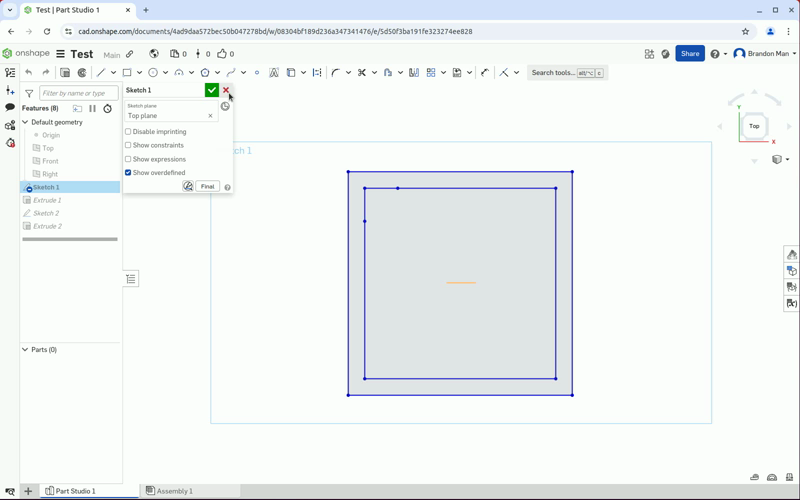
click(229, 92)
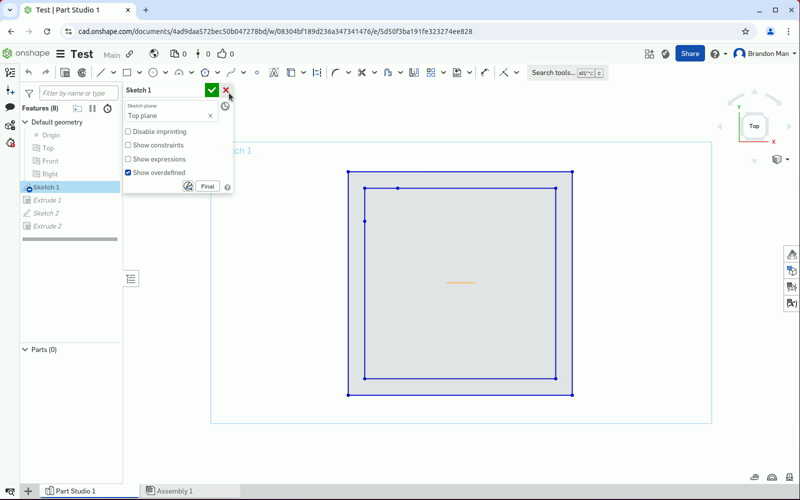
key(shift+s)
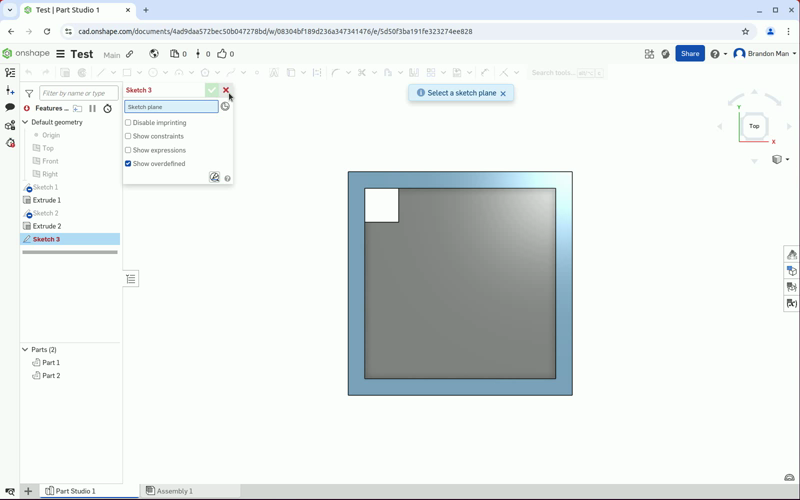
mouse_move(73, 150)
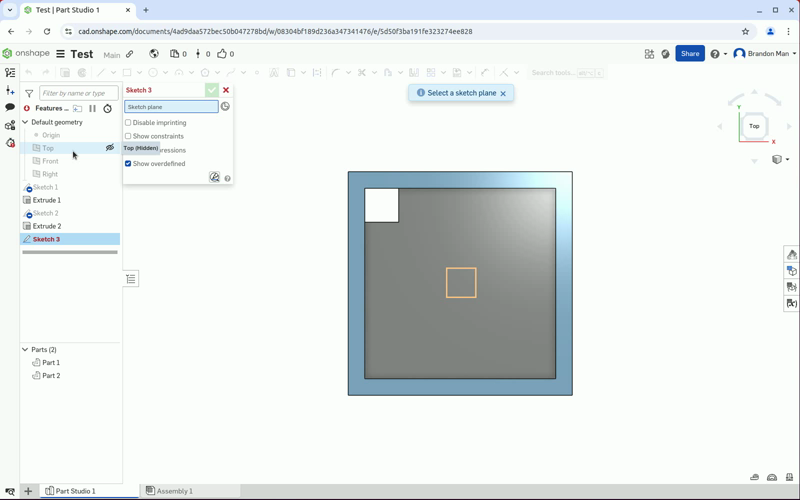
click(73, 150)
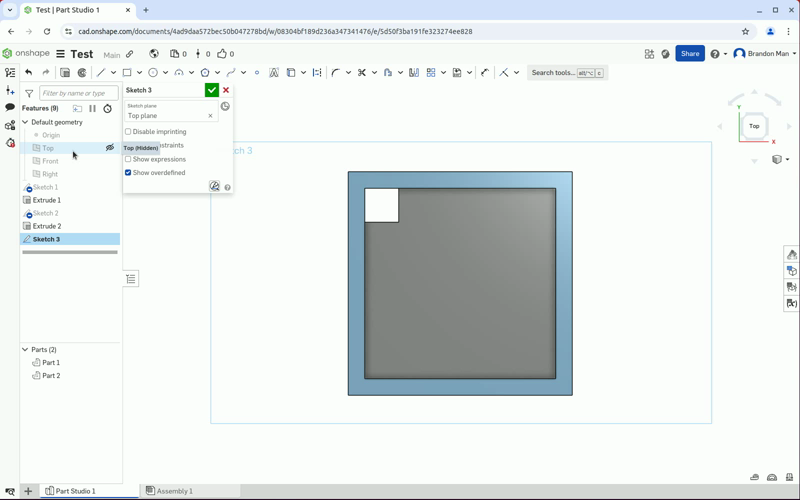
mouse_move(73, 352)
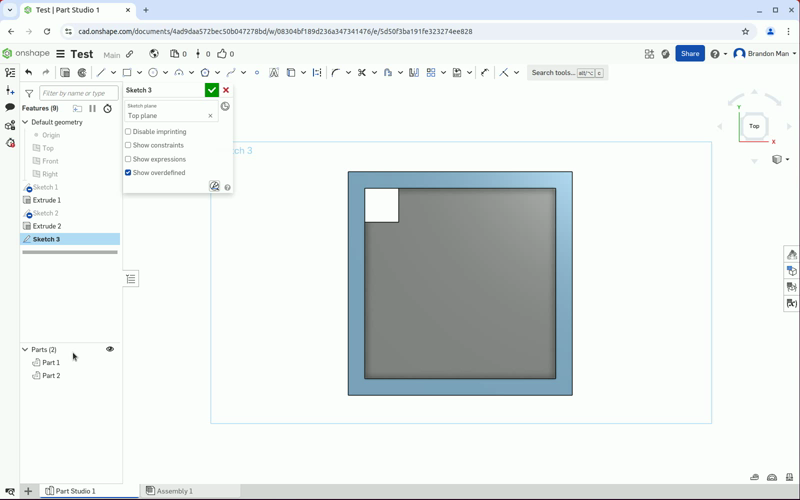
key(y)
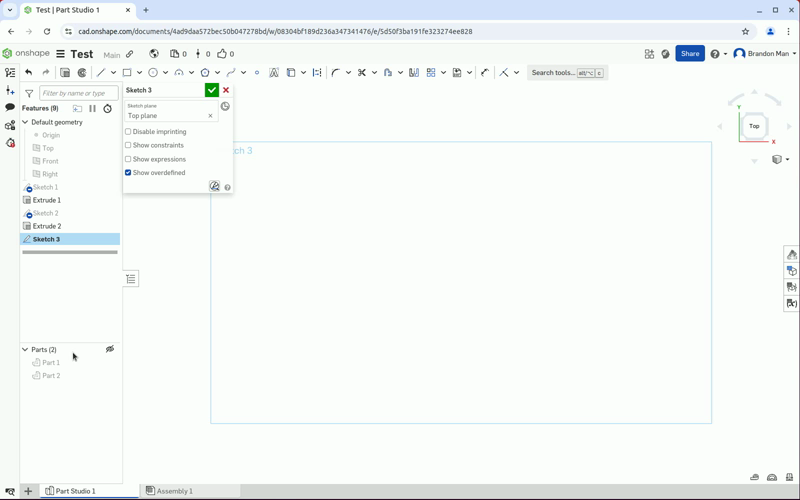
key(l)
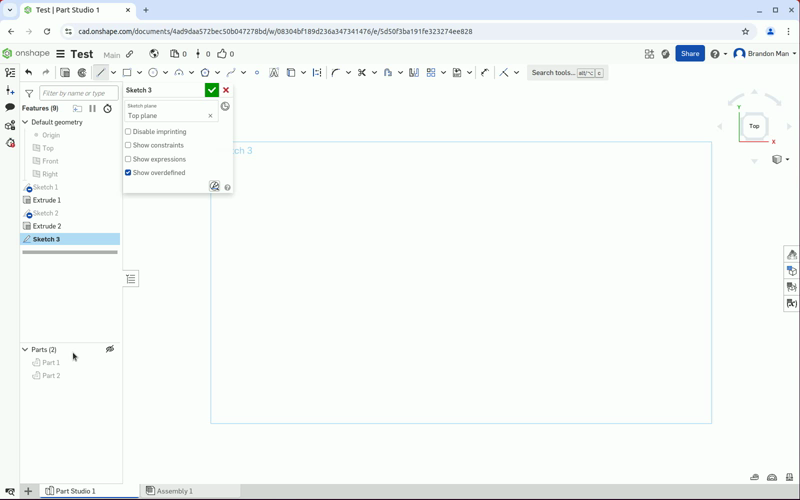
key_down(shift)
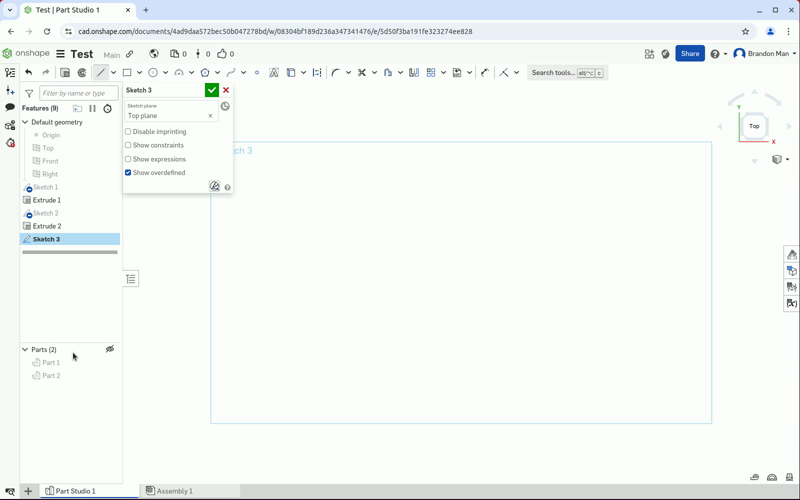
mouse_move(364, 220)
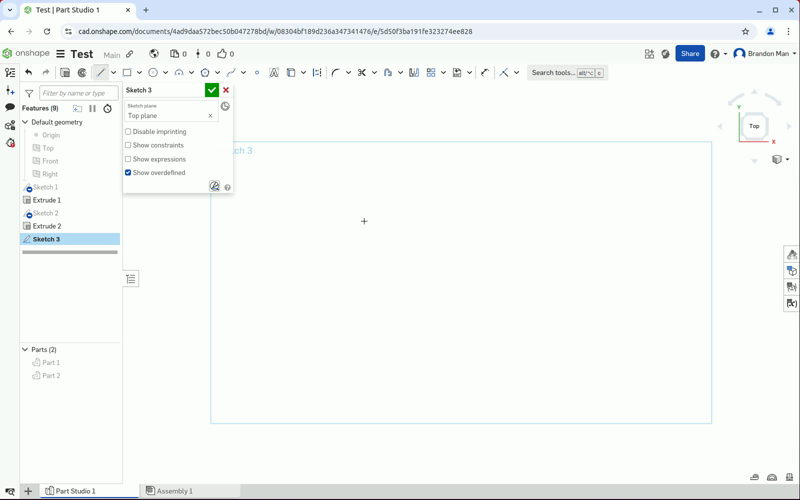
click(364, 220)
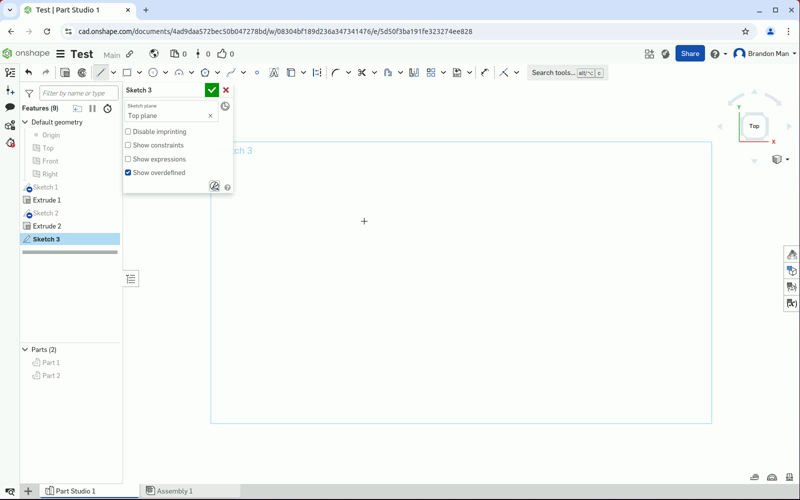
key_up(shift)
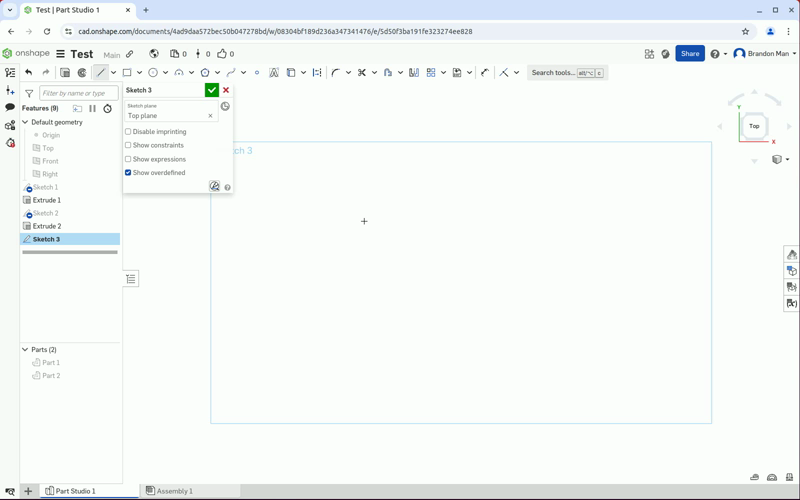
key_down(shift)
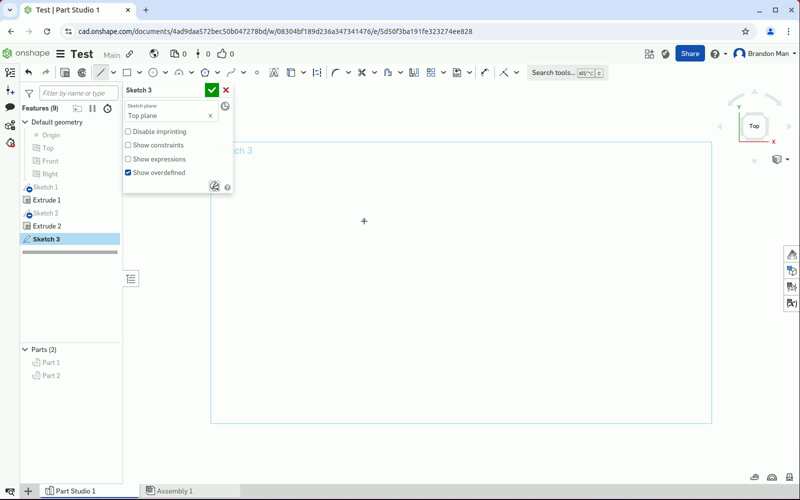
mouse_move(394, 220)
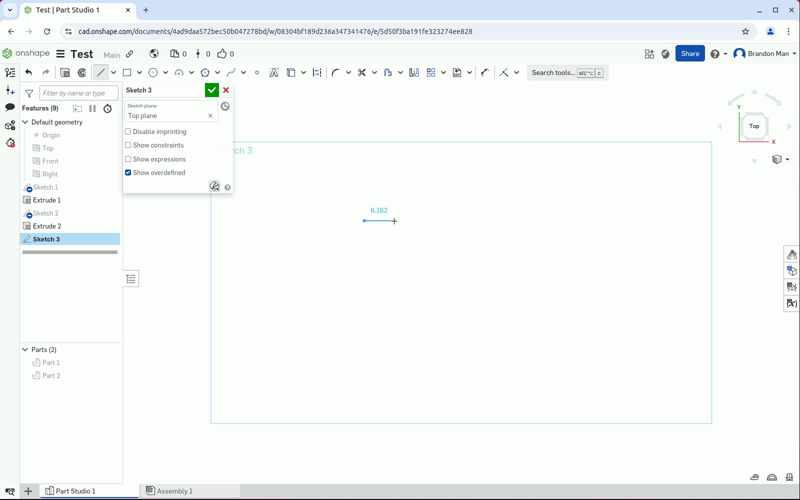
mouse_move(398, 220)
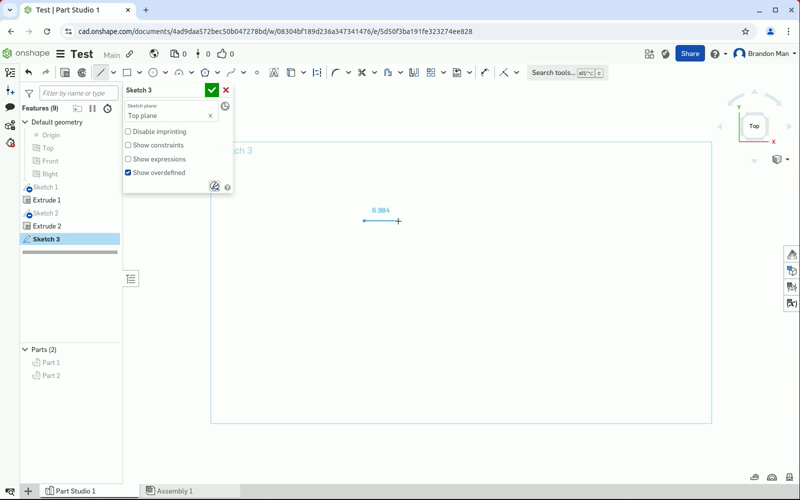
click(398, 220)
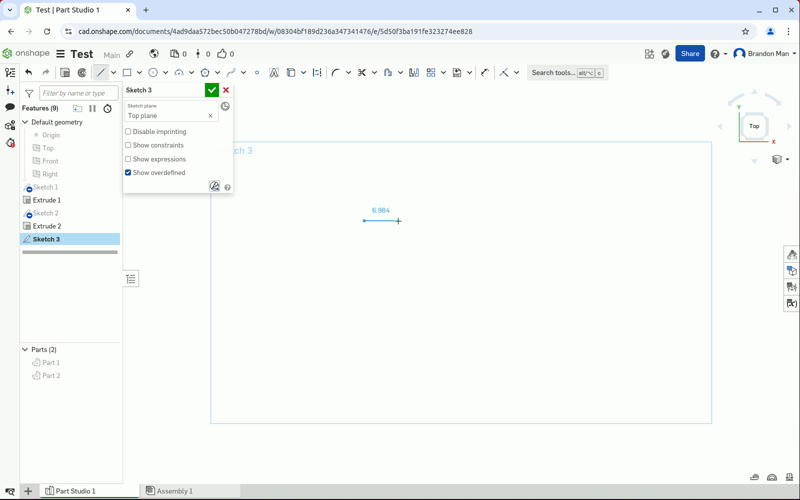
key_up(shift)
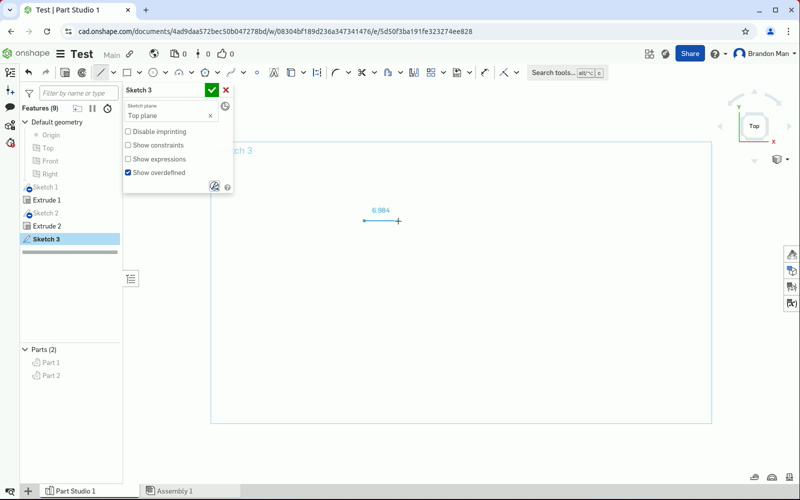
key_down(shift)
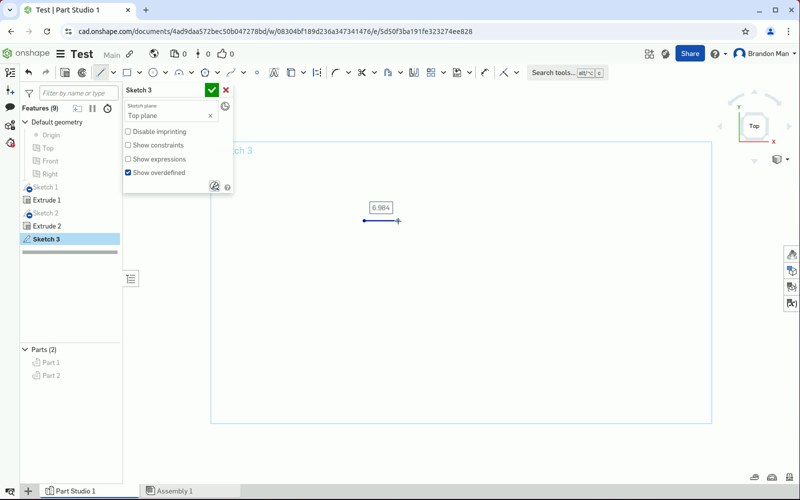
mouse_move(428, 220)
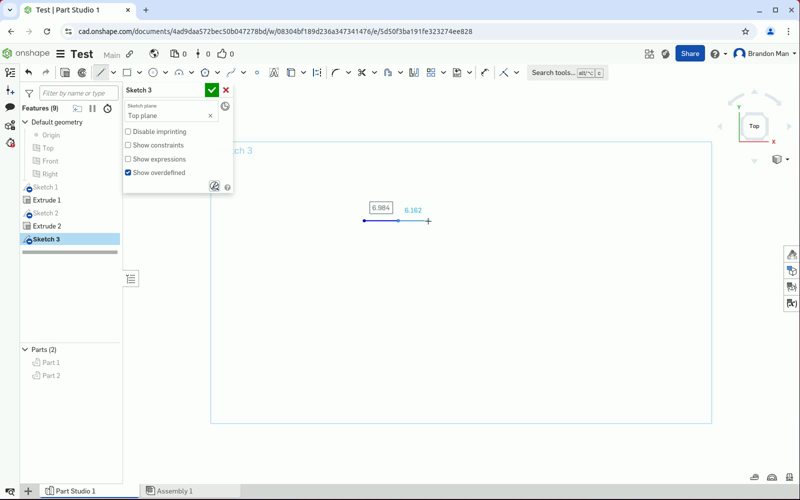
mouse_move(398, 187)
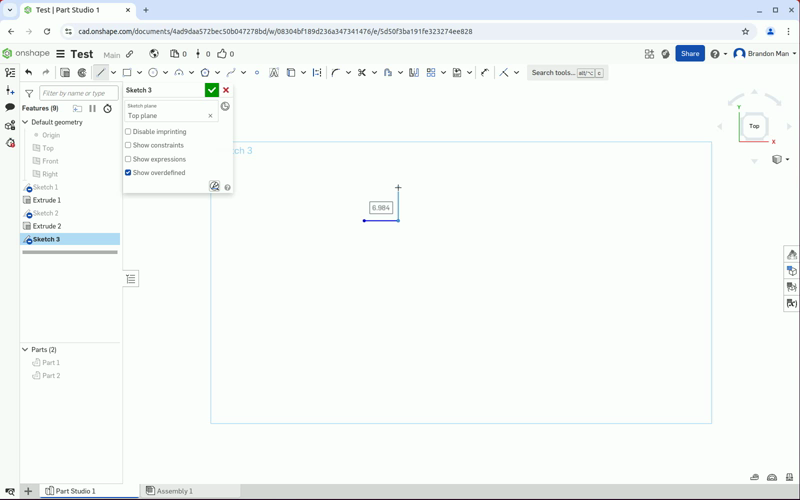
click(398, 187)
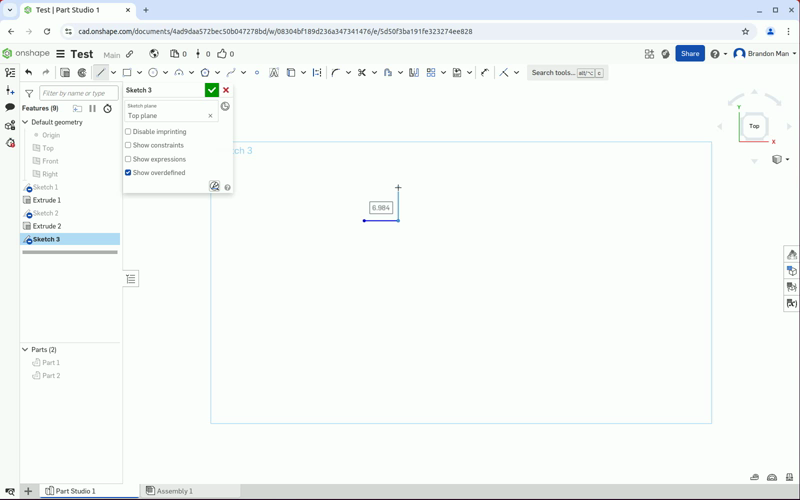
key_up(shift)
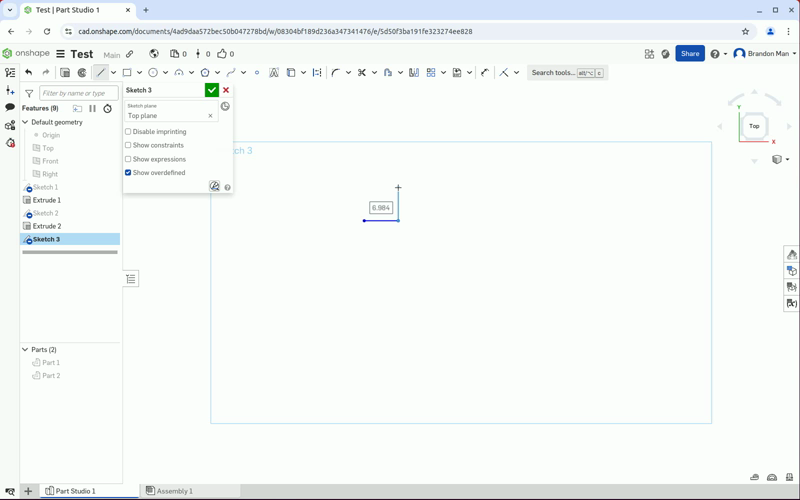
key_down(shift)
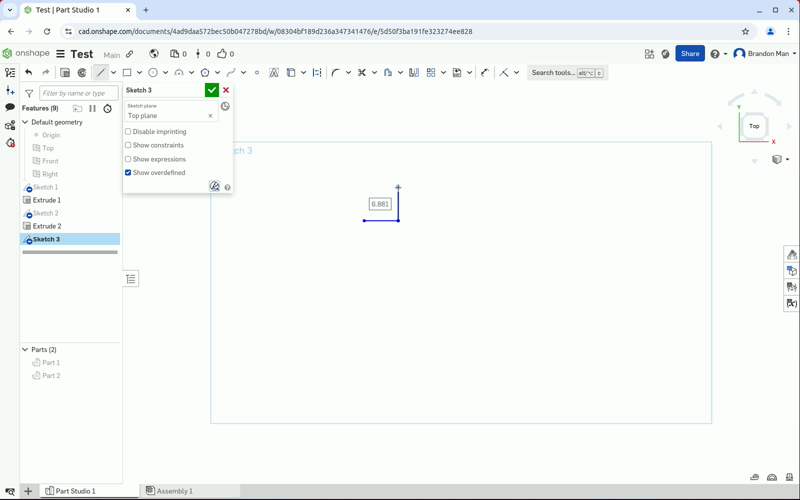
mouse_move(428, 187)
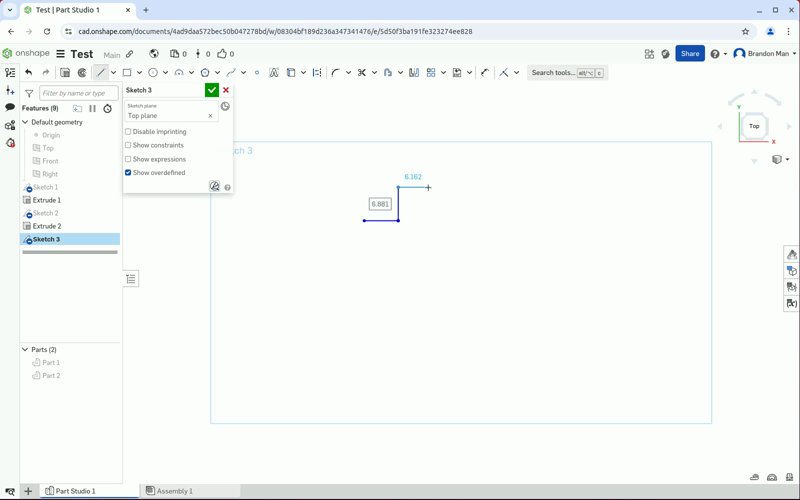
mouse_move(364, 187)
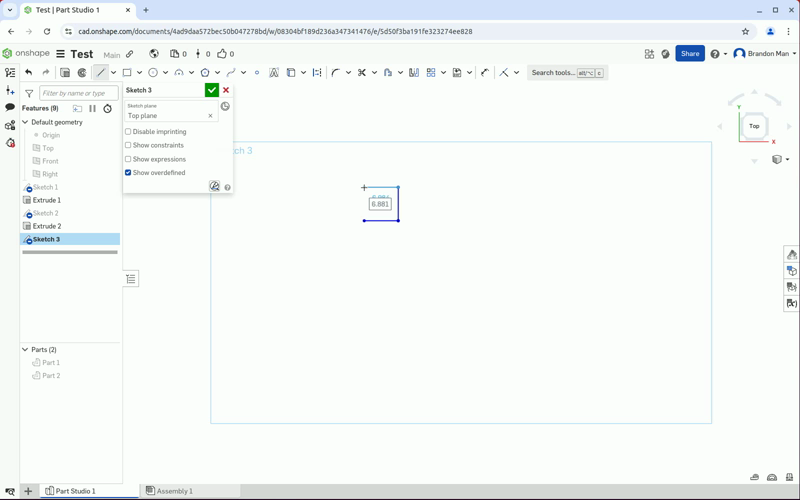
click(364, 187)
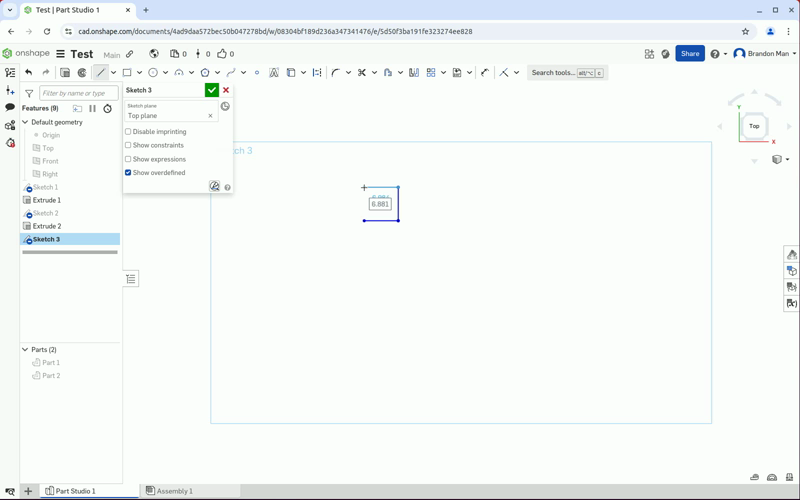
key_up(shift)
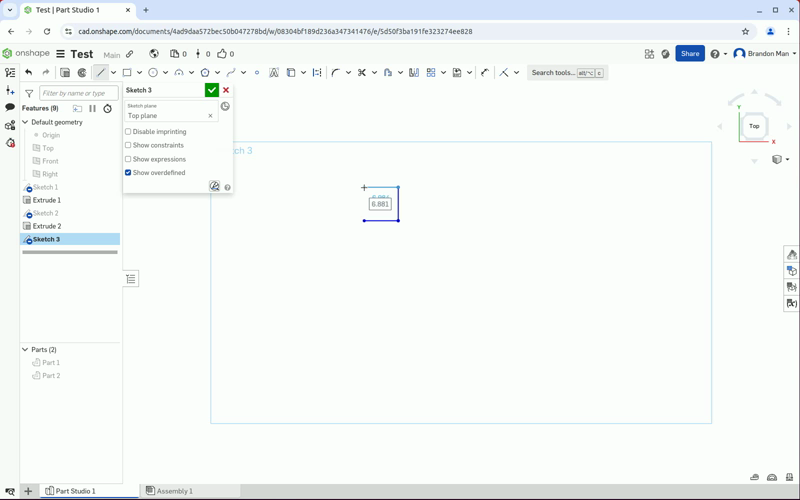
mouse_move(394, 187)
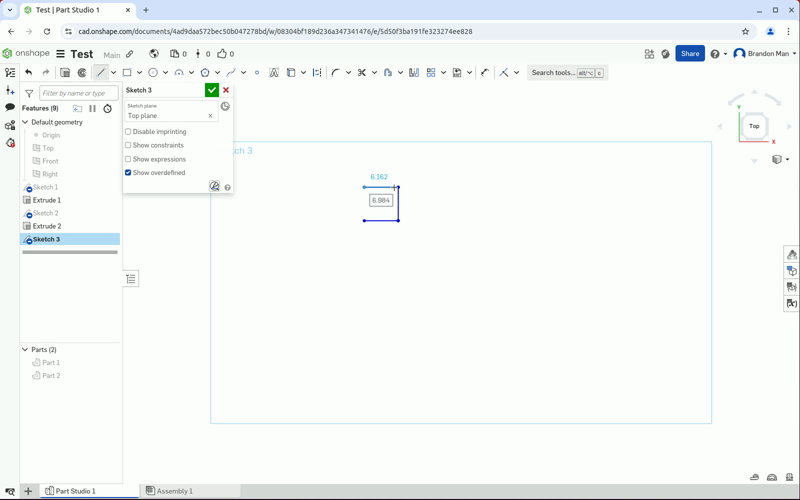
key_down(shift)
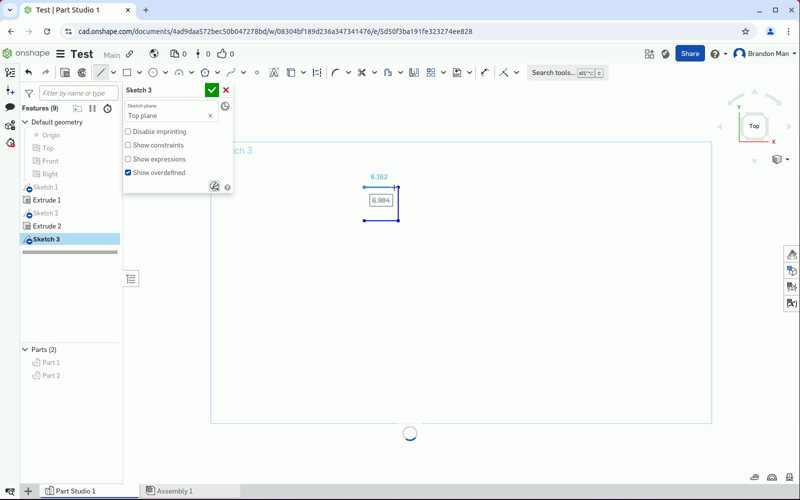
mouse_move(364, 220)
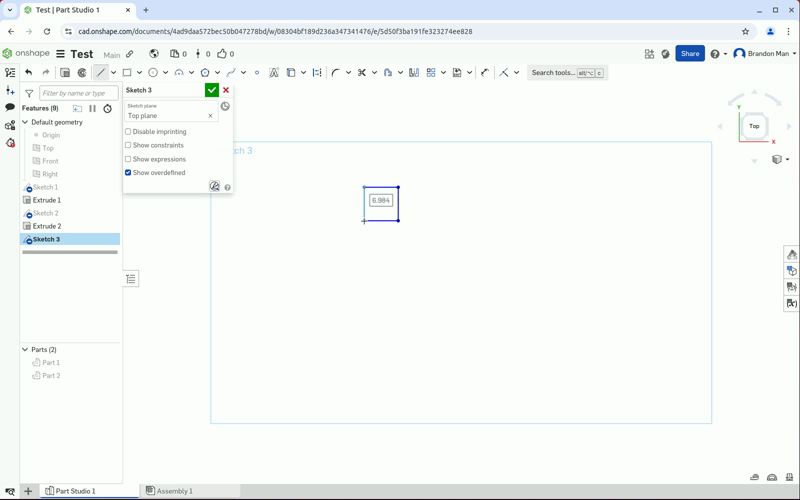
key_up(shift)
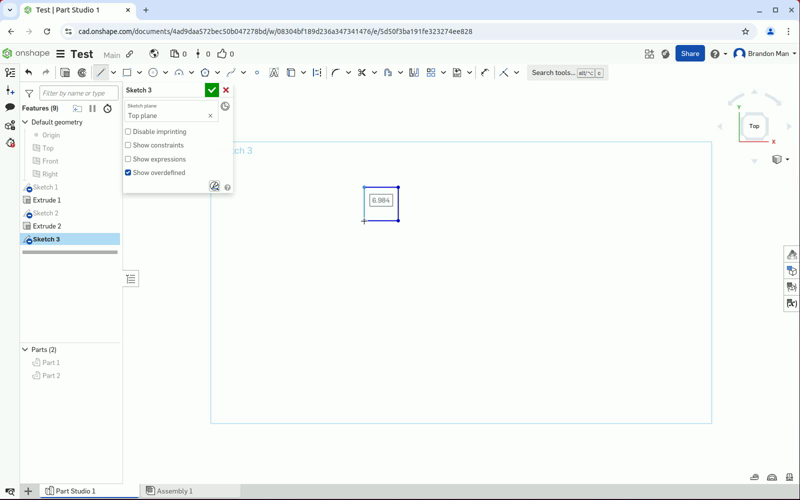
click(364, 220)
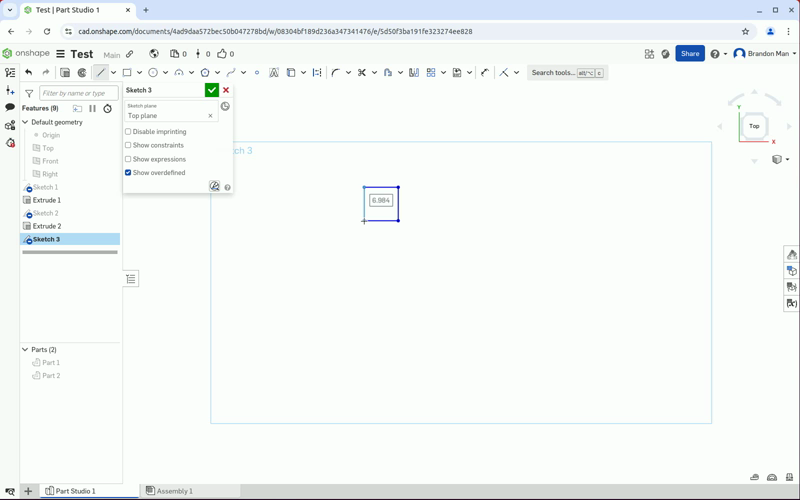
key(esc)
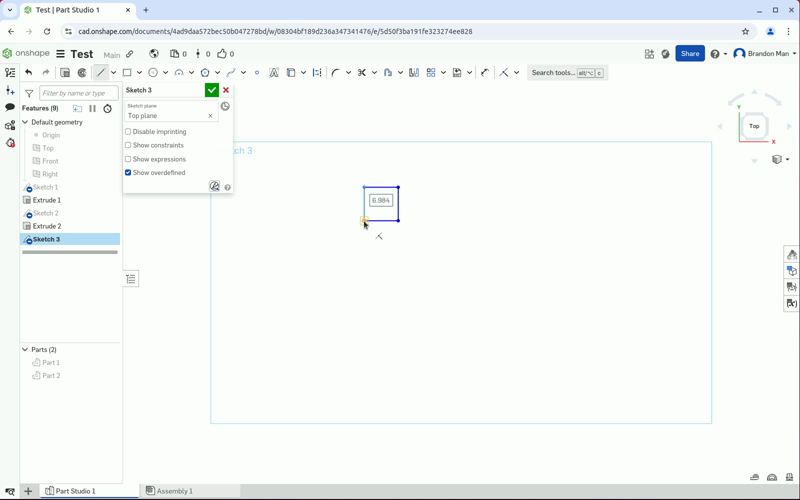
mouse_move(377, 201)
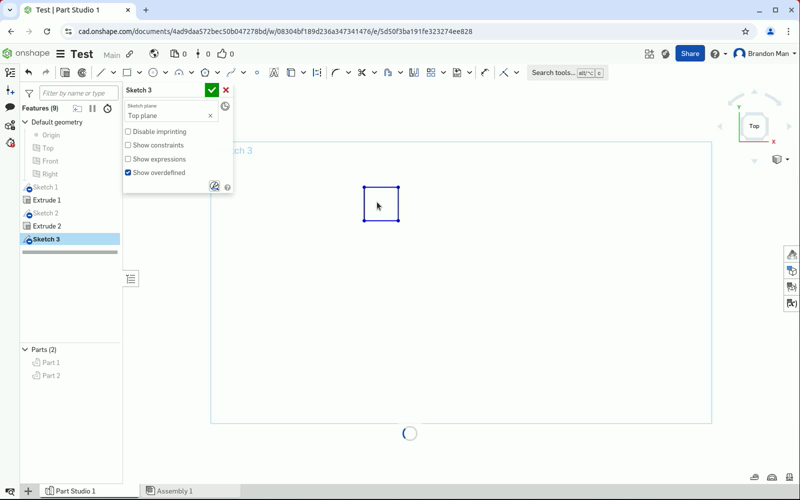
scroll(6)
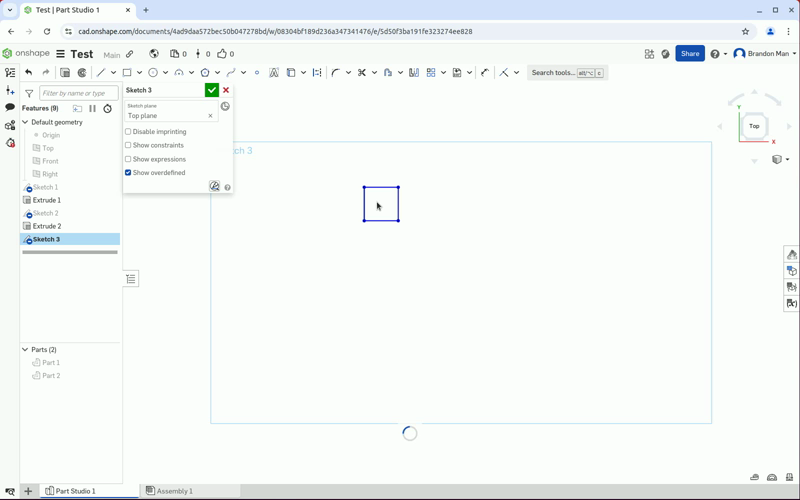
scroll(6)
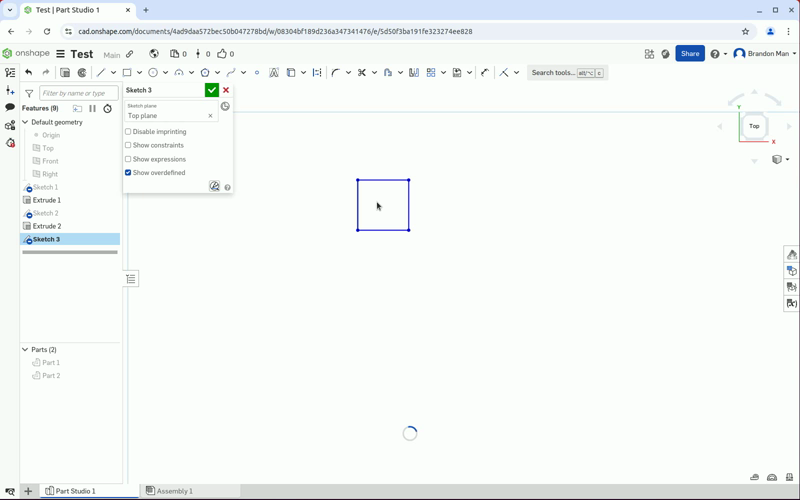
scroll(6)
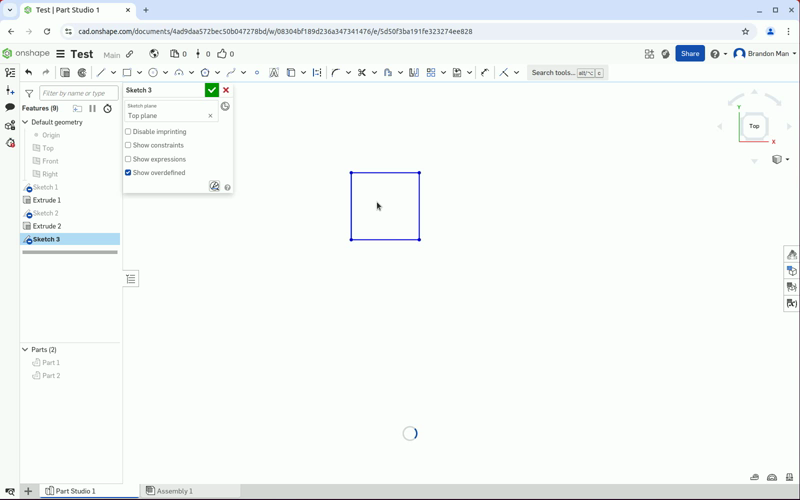
scroll(6)
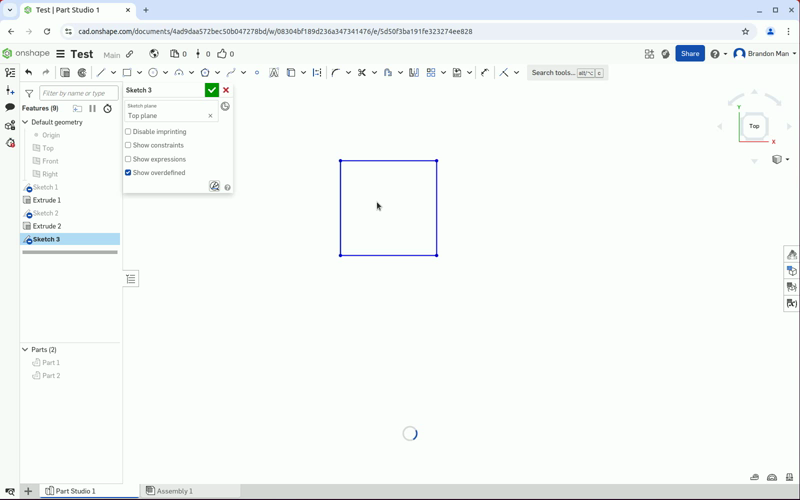
scroll(6)
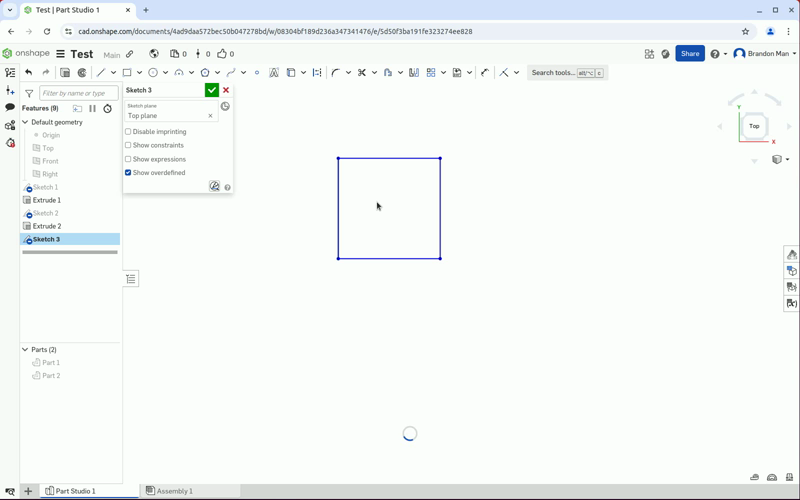
scroll(6)
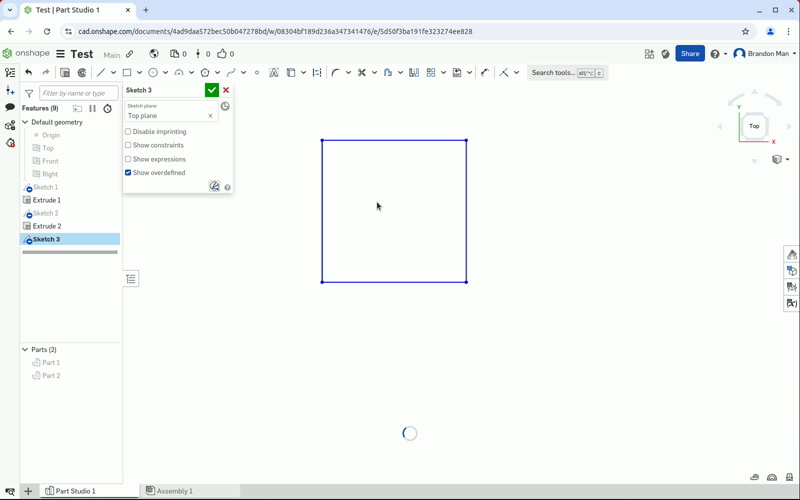
scroll(6)
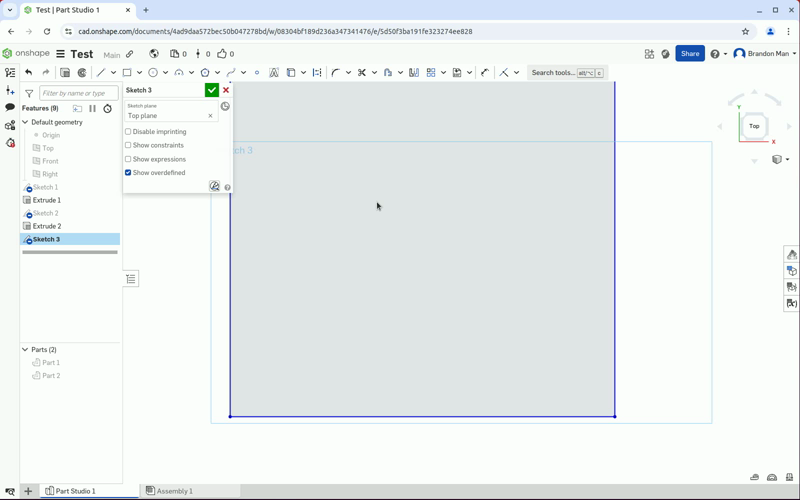
click(377, 201)
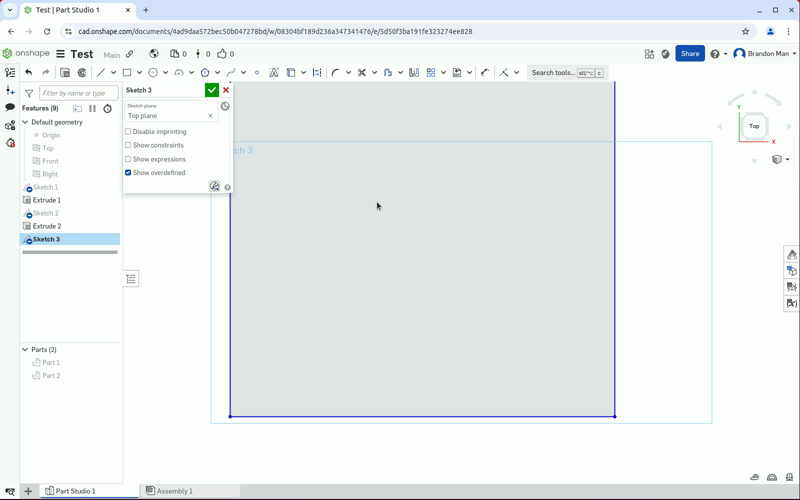
scroll(-6)
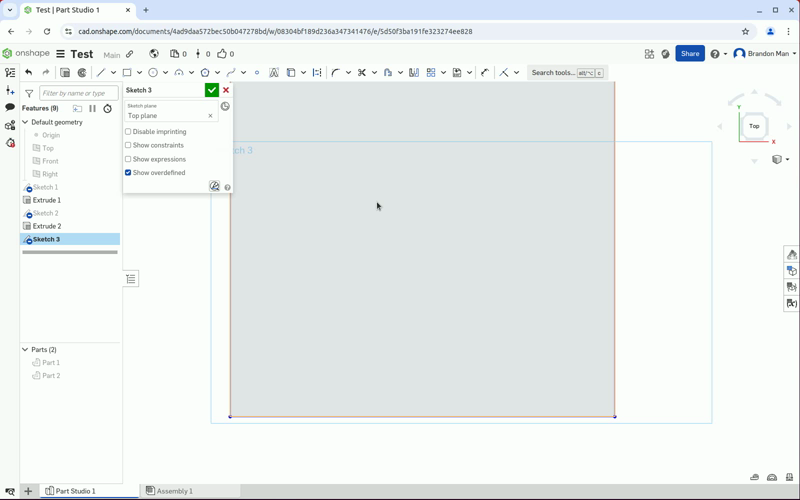
scroll(-6)
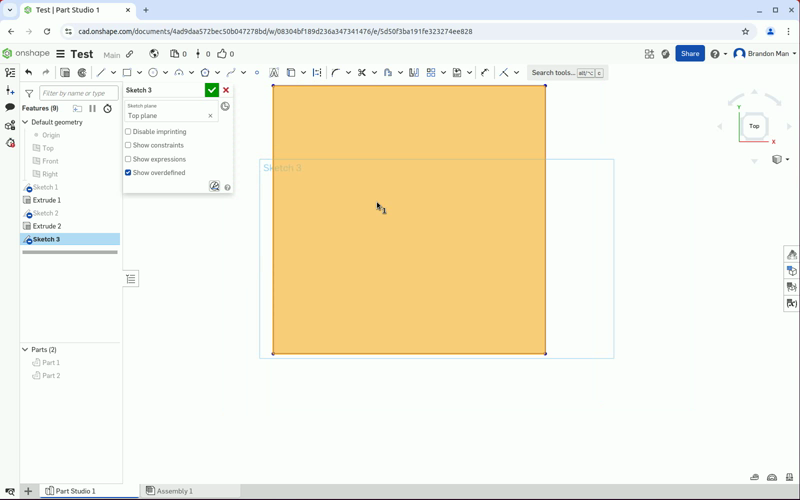
scroll(-6)
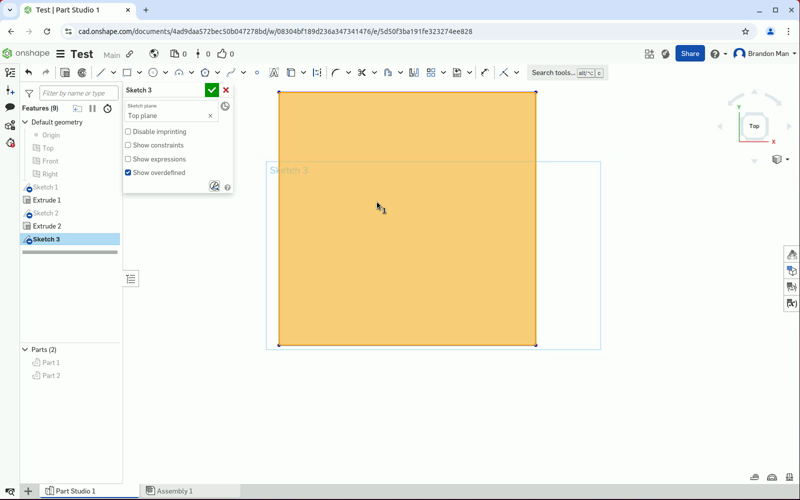
scroll(-6)
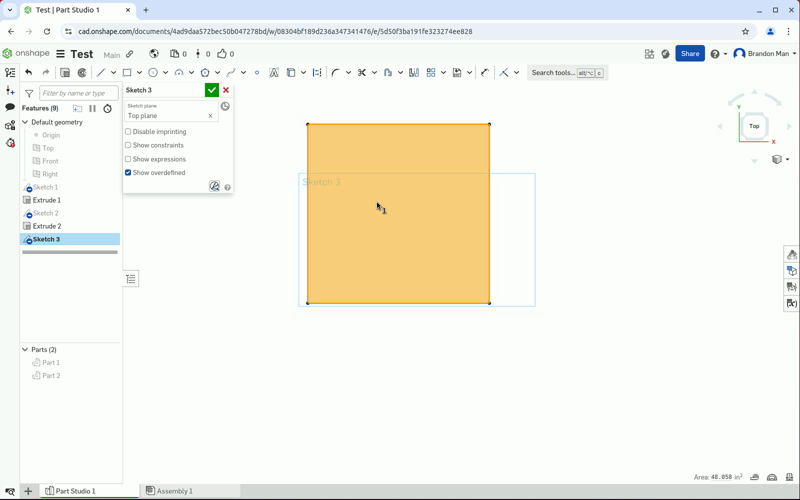
scroll(-6)
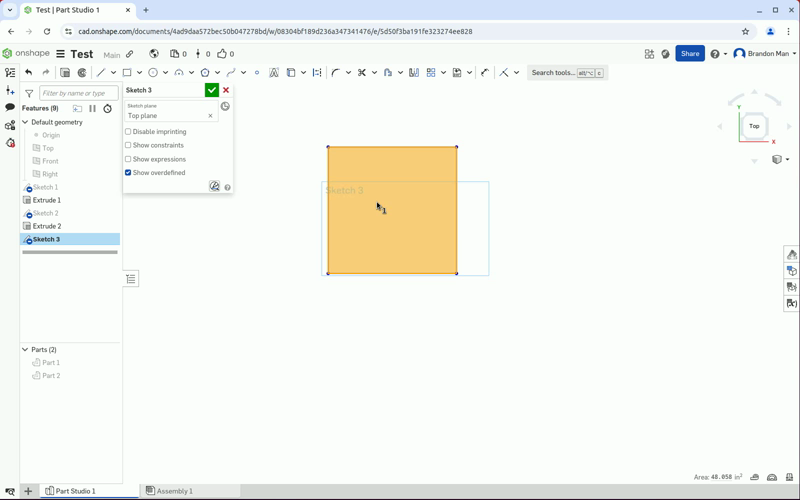
scroll(-6)
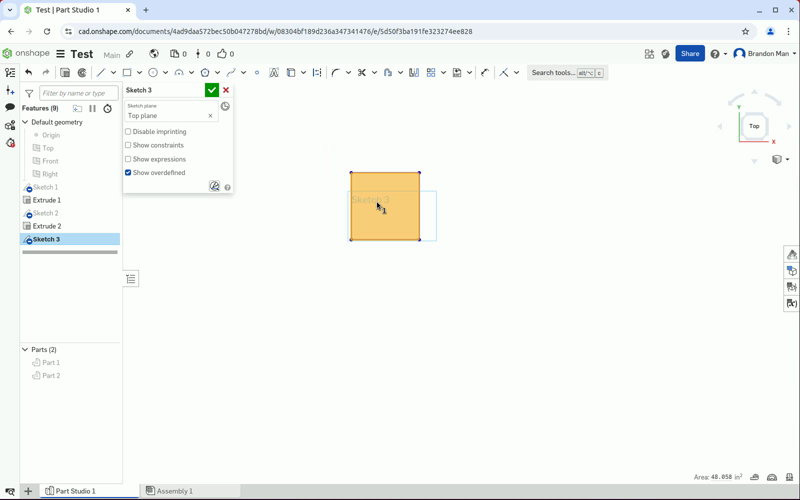
scroll(-6)
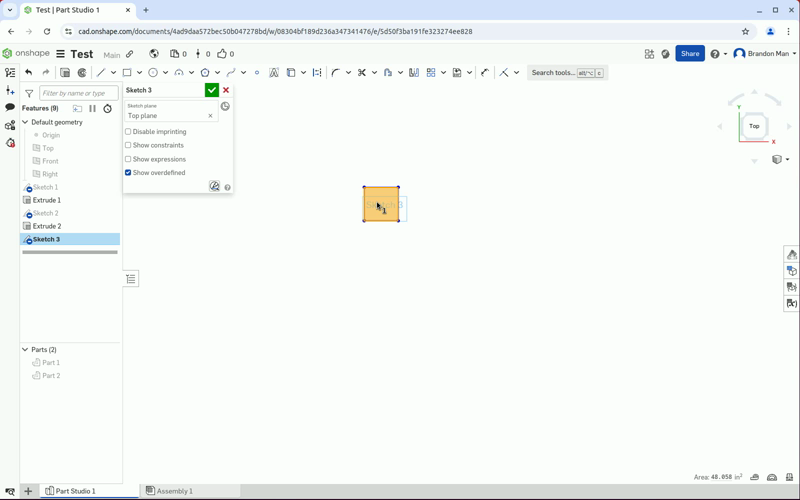
mouse_move(73, 352)
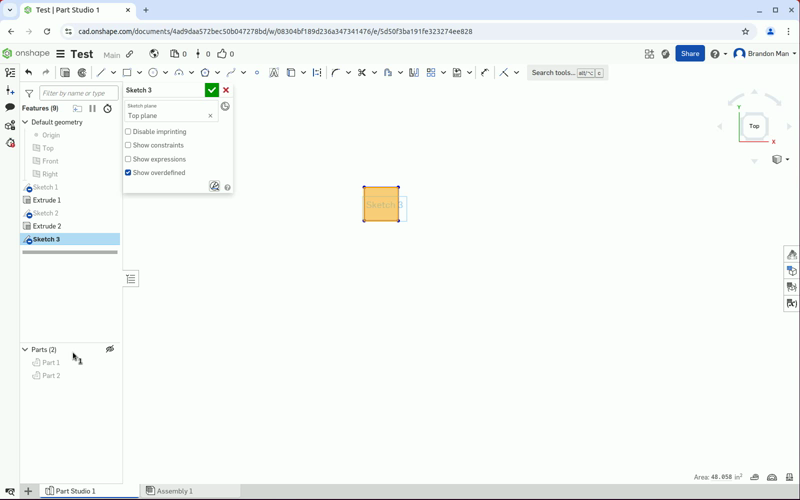
key(shift+y)
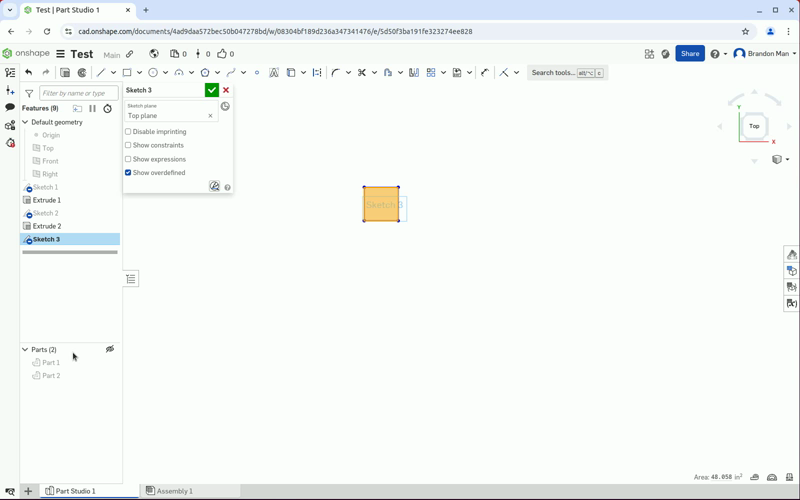
key(shift+e)
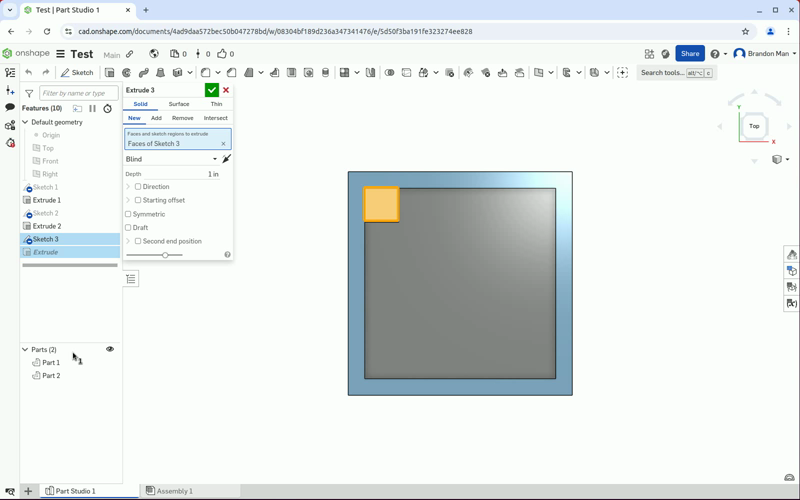
mouse_move(143, 106)
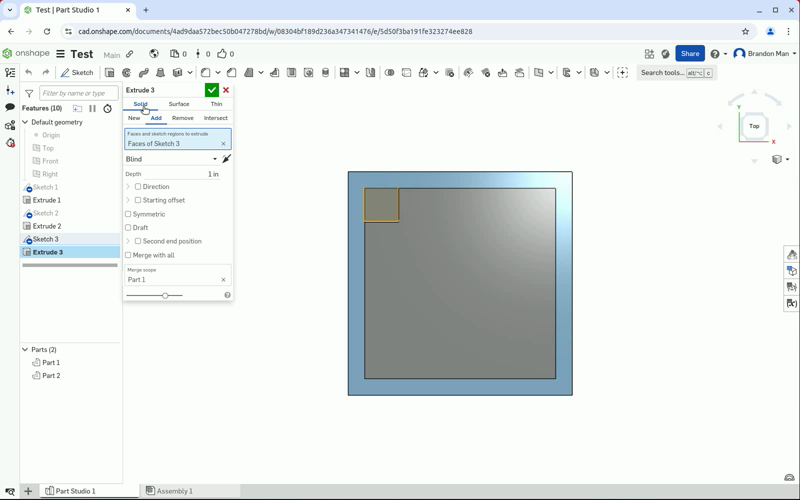
click(143, 106)
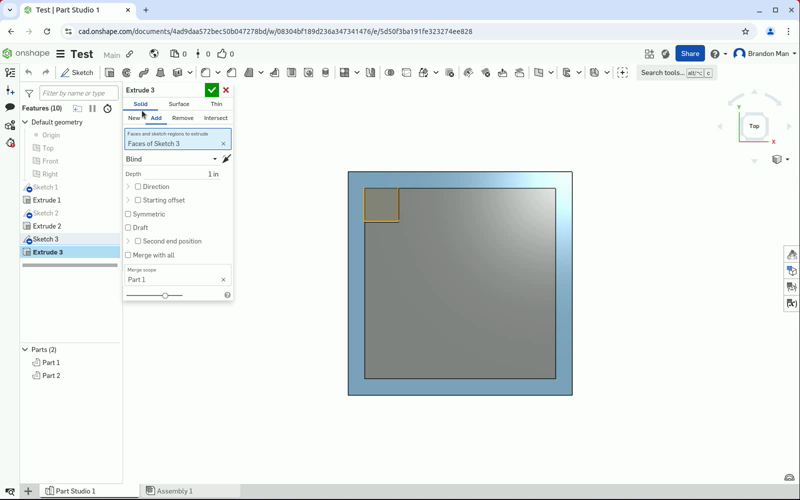
mouse_move(137, 120)
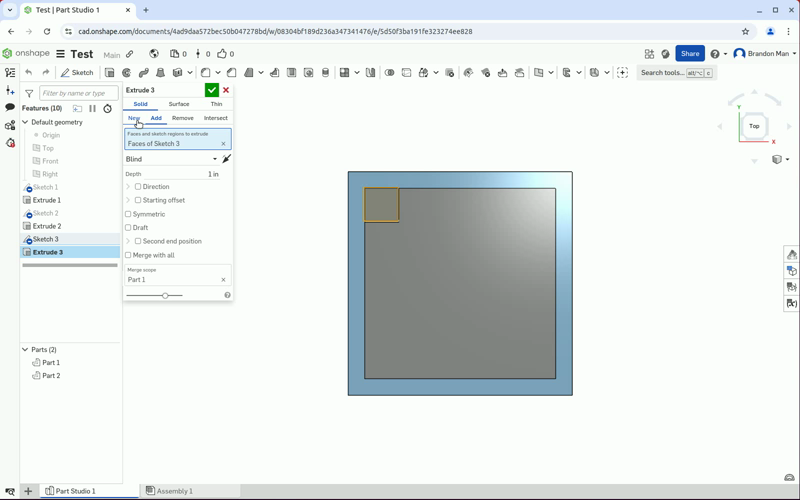
click(137, 120)
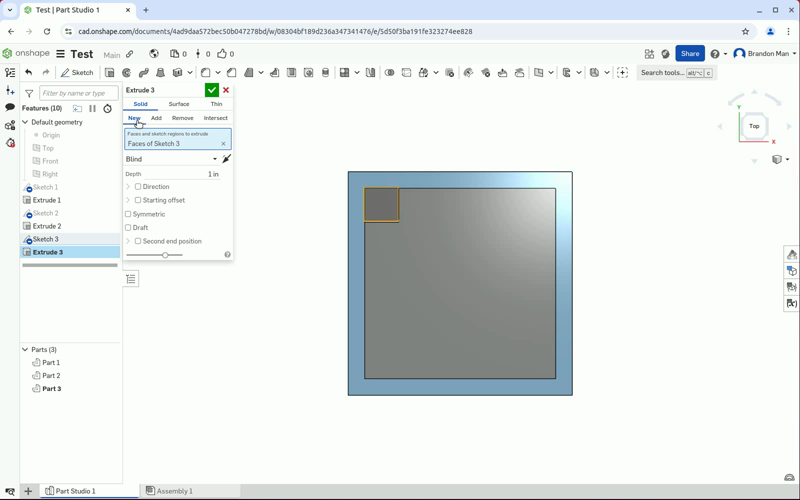
key(tab, 4)
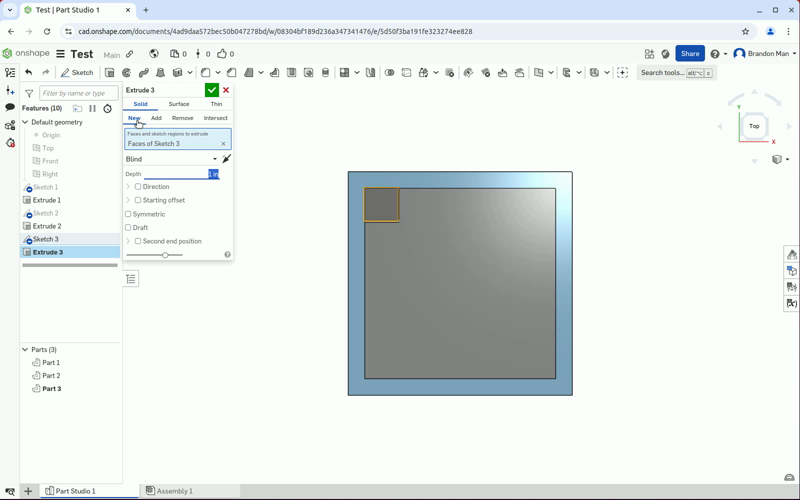
text(3.37)
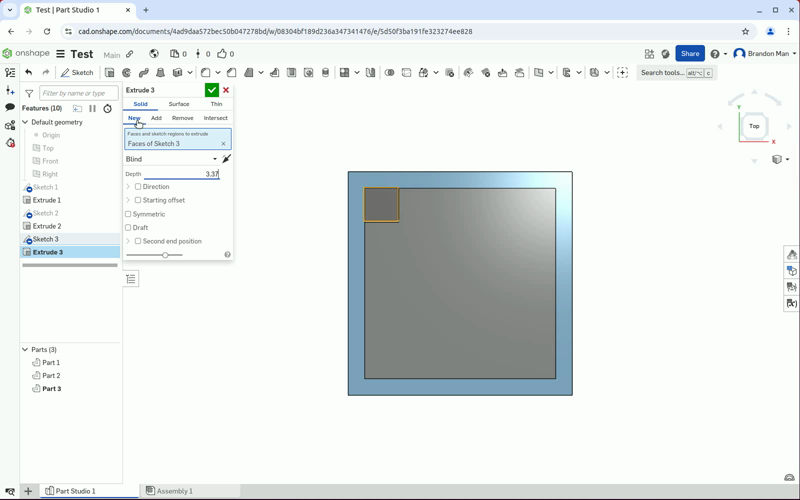
key(enter)
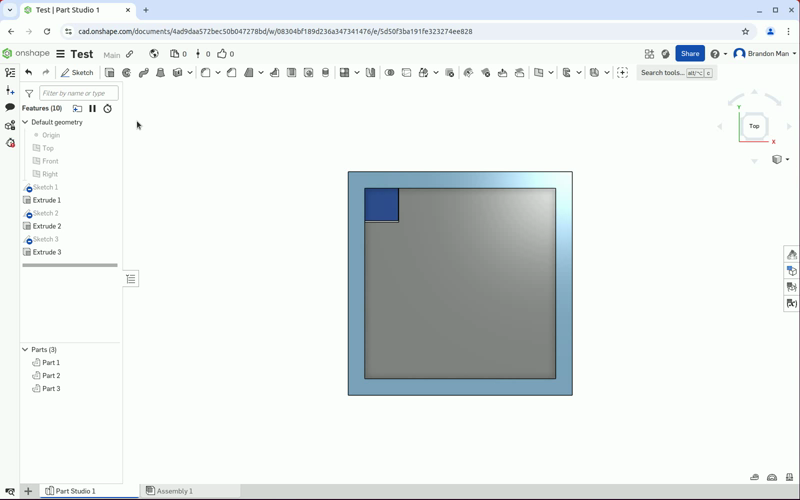
key(shift+h)
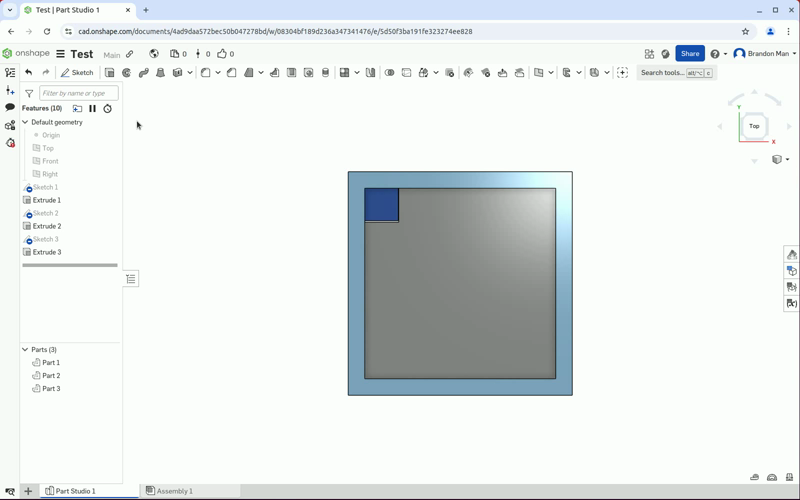
key(shift+h)
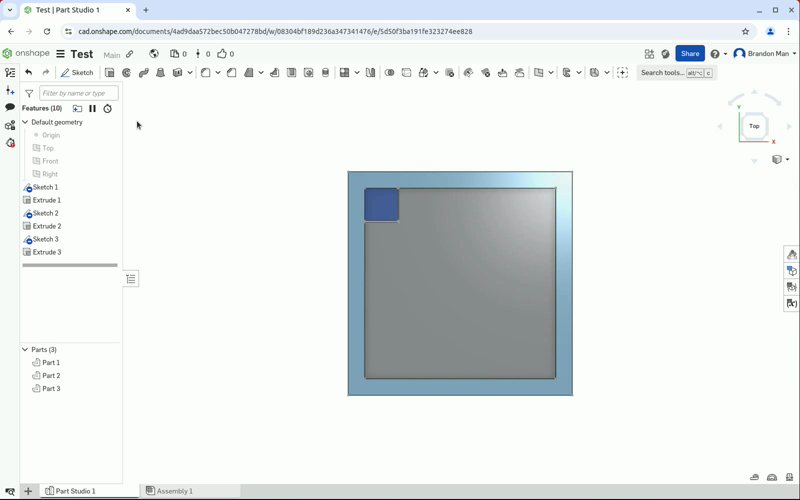
key(shift+7)
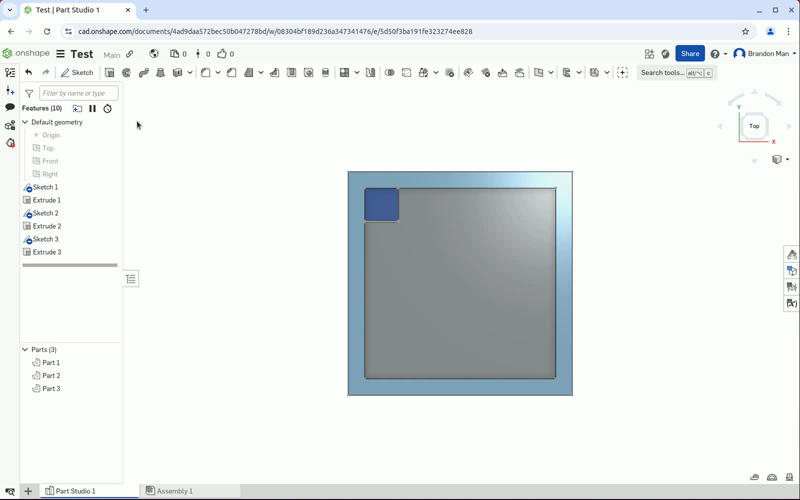
key(up, 3)
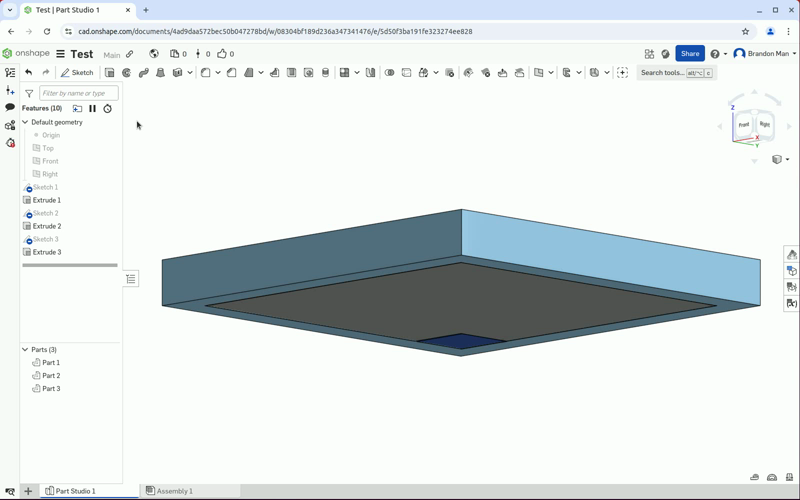
key(left, 3)
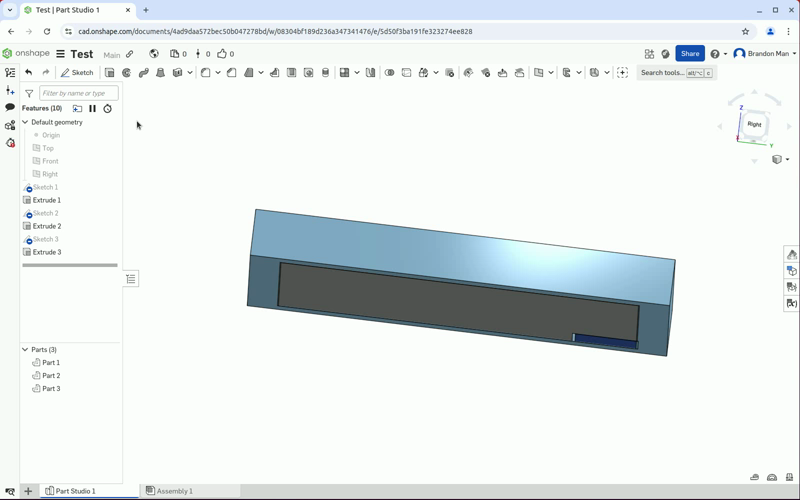
key(right, 3)
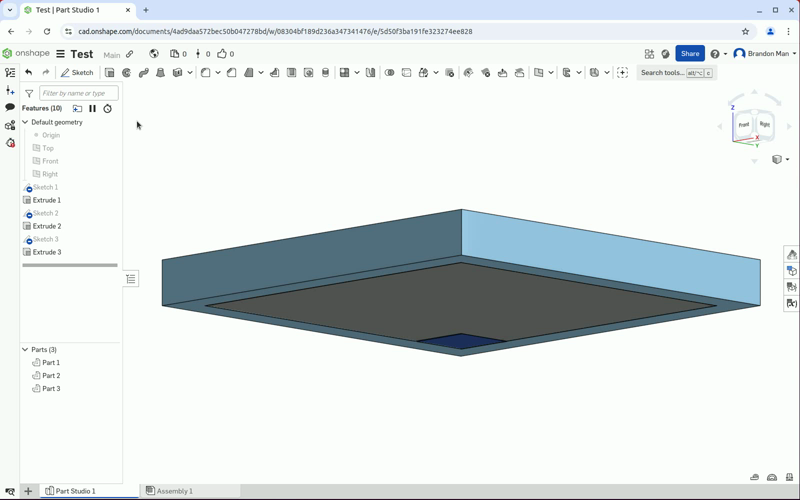
key(down, 3)
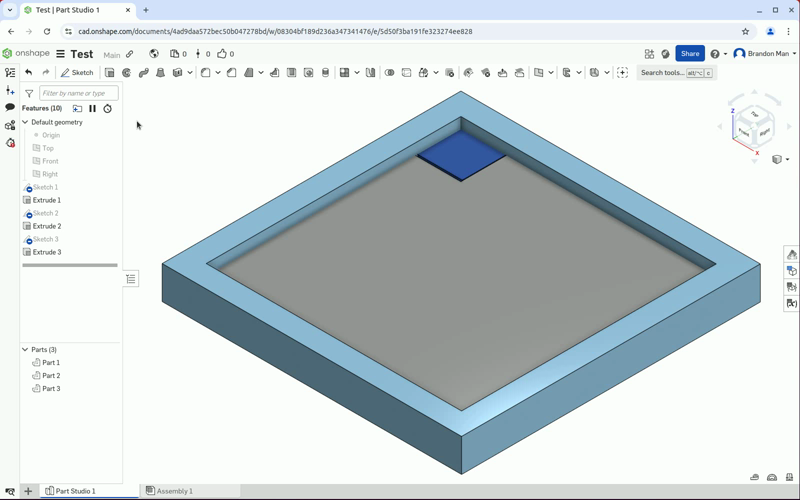
mouse_move(73, 189)
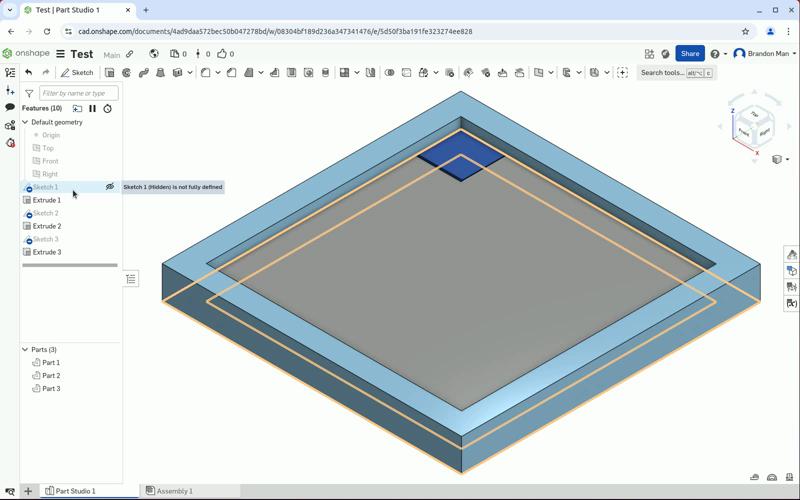
click(73, 189)